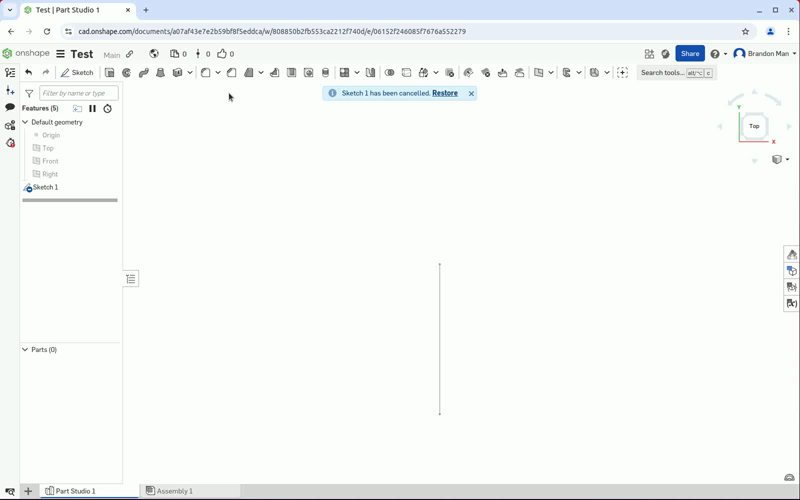
key(shift+h)
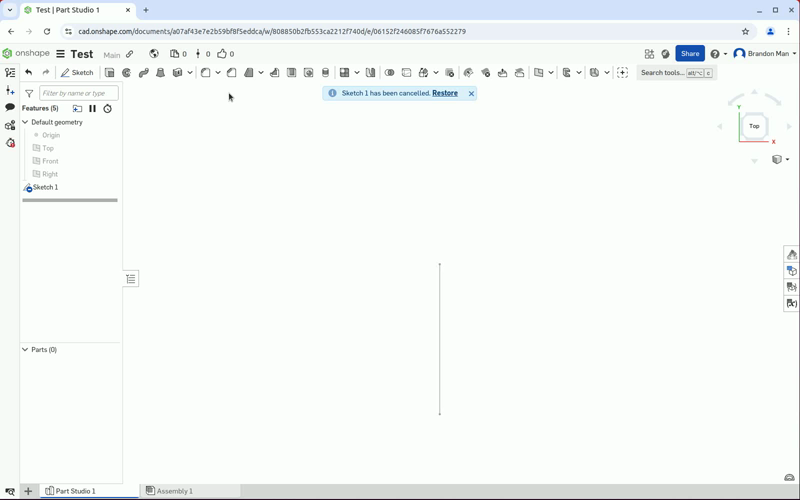
key(shift+s)
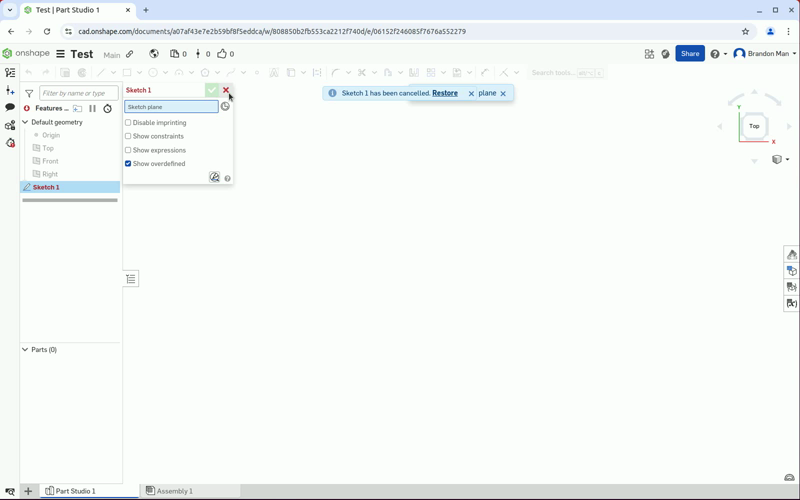
mouse_move(73, 150)
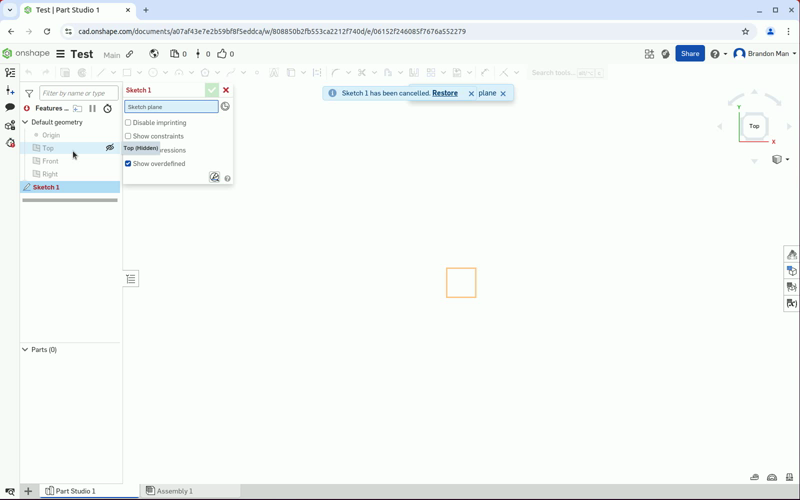
click(73, 150)
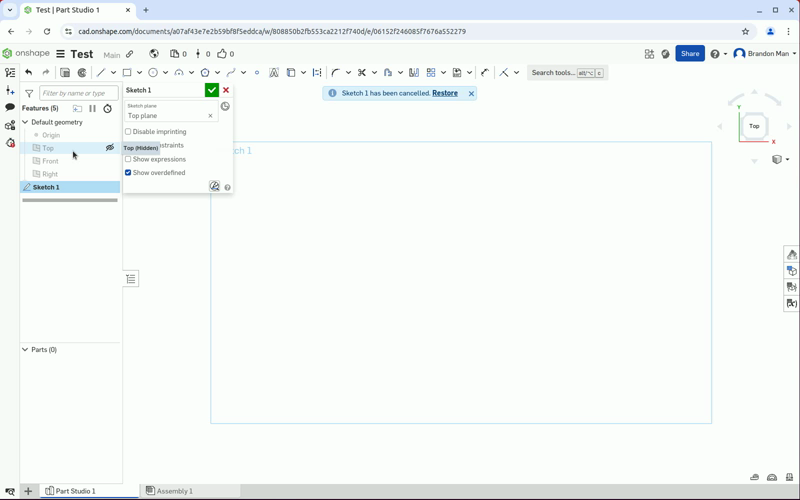
mouse_move(73, 352)
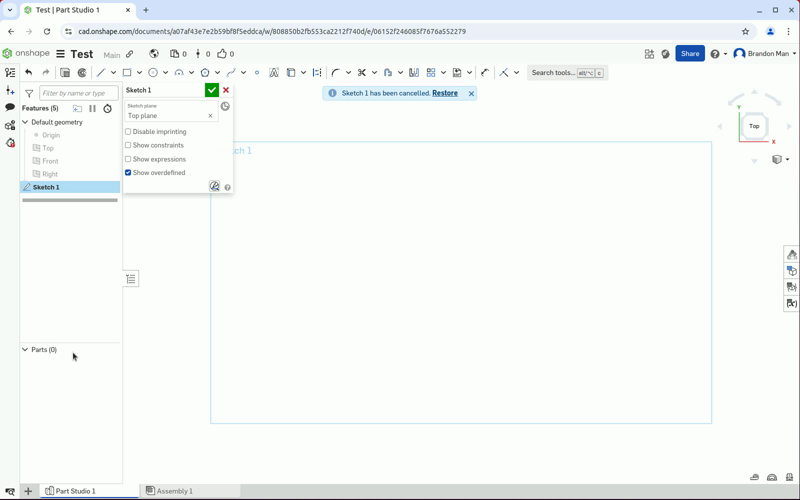
key(y)
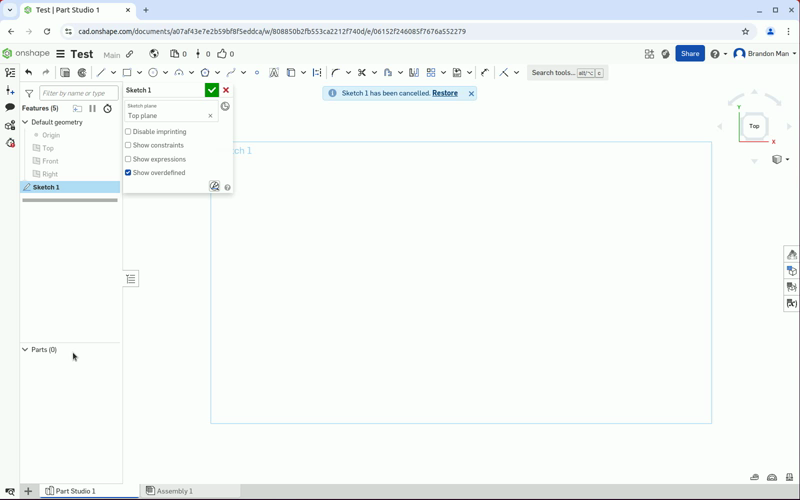
key(l)
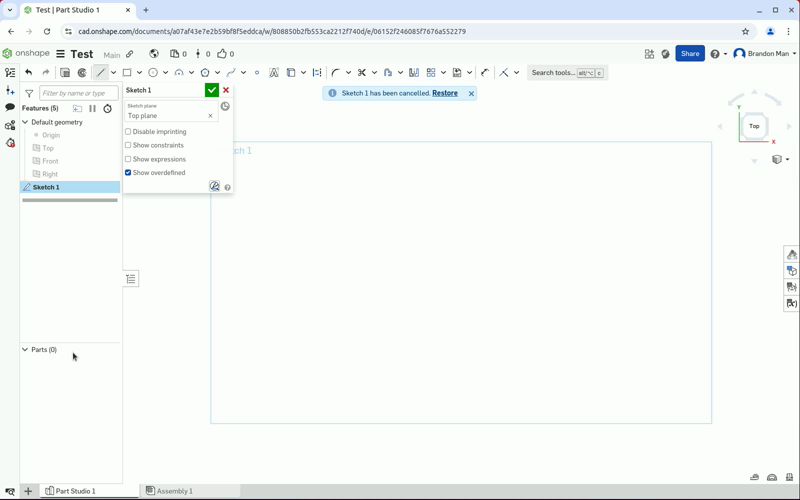
key_down(shift)
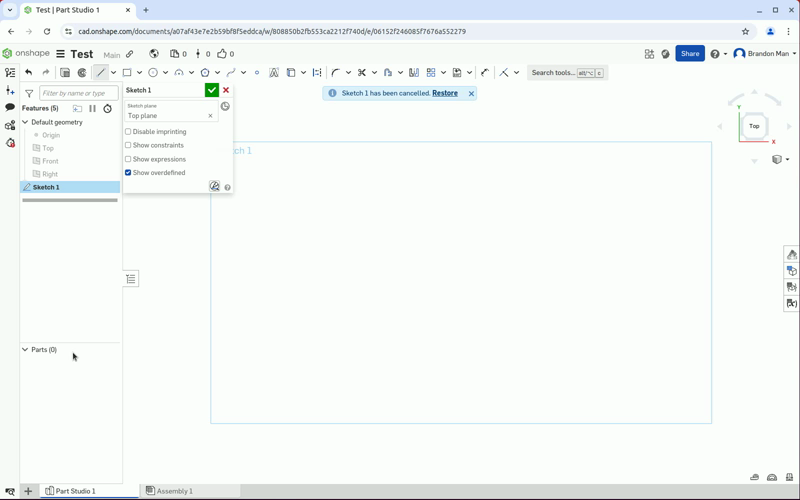
mouse_move(389, 335)
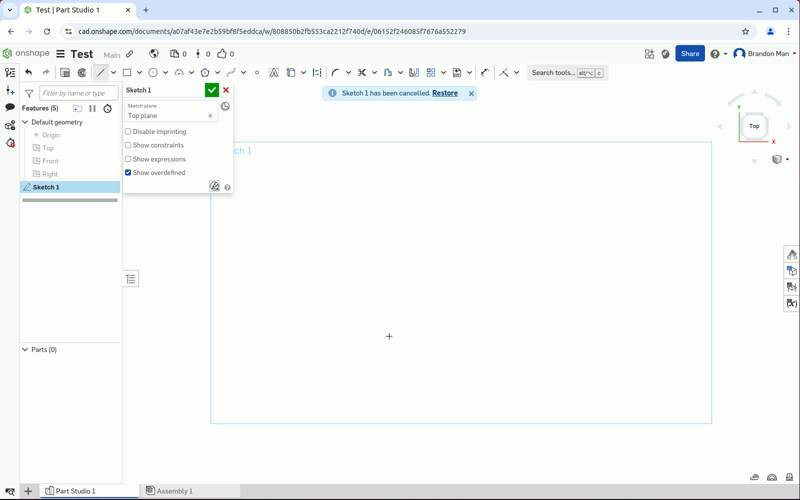
click(389, 335)
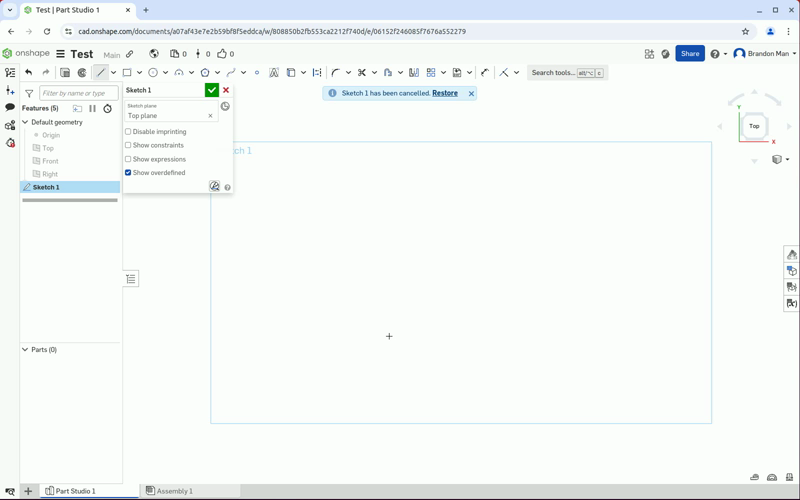
key_up(shift)
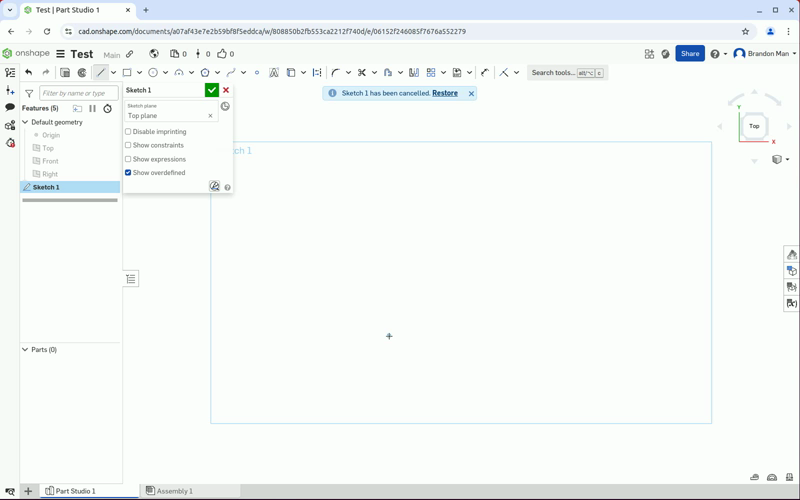
key_down(shift)
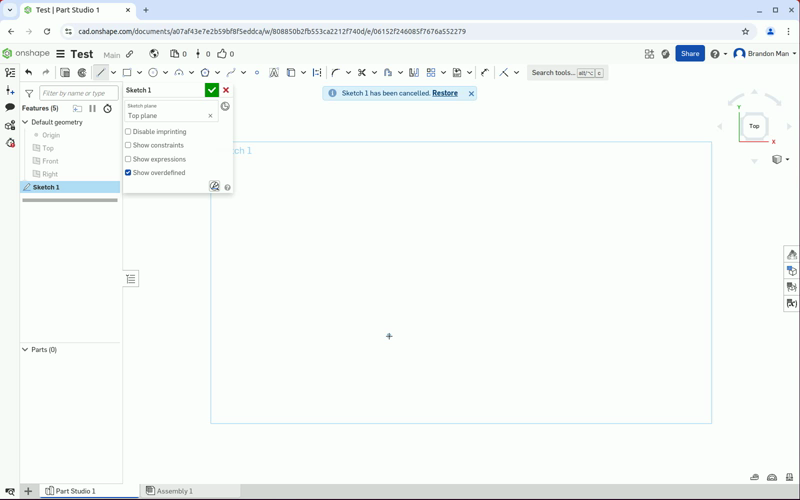
mouse_move(498, 335)
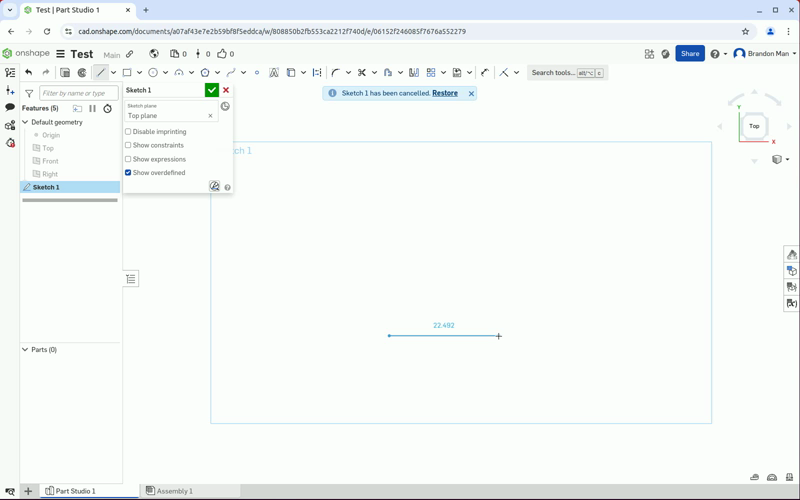
click(498, 335)
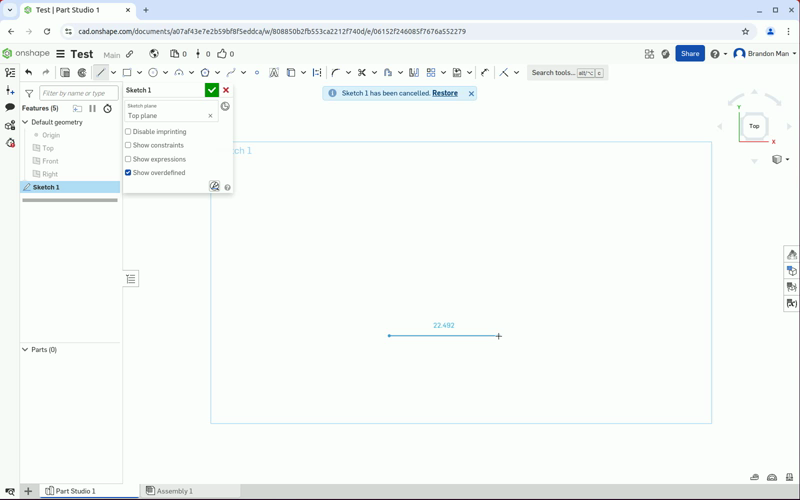
key_up(shift)
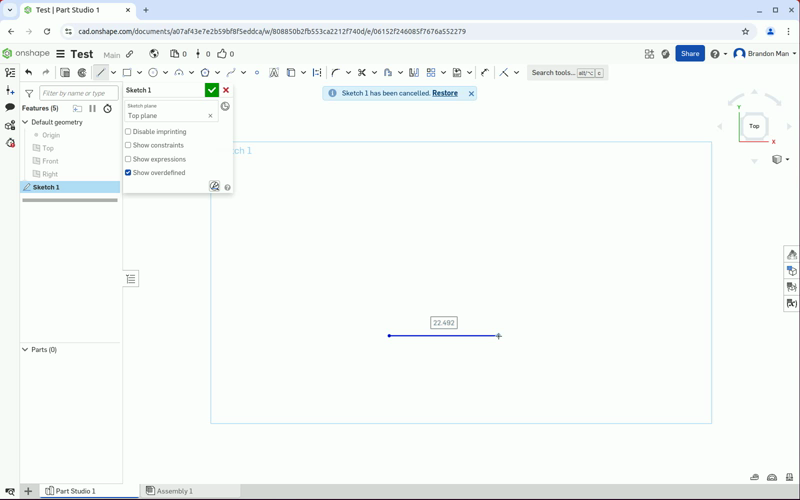
key_down(shift)
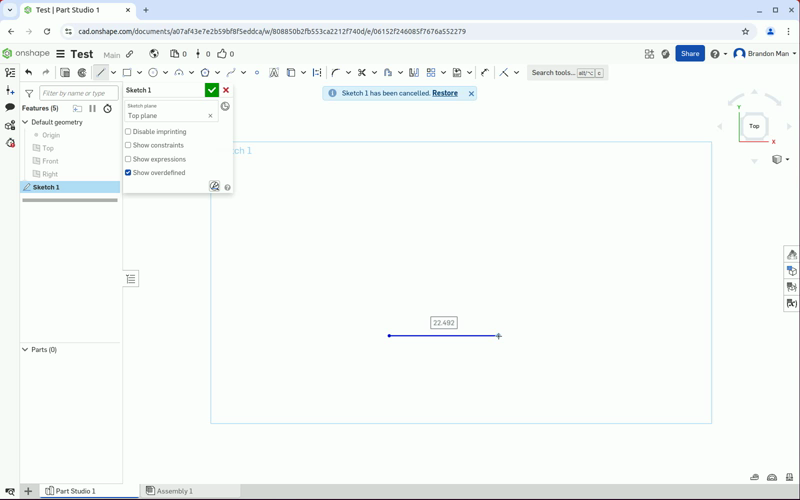
mouse_move(498, 170)
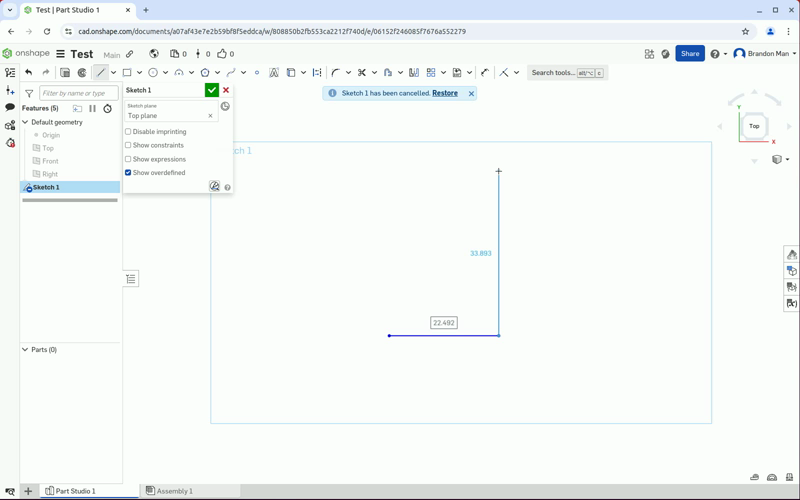
click(498, 170)
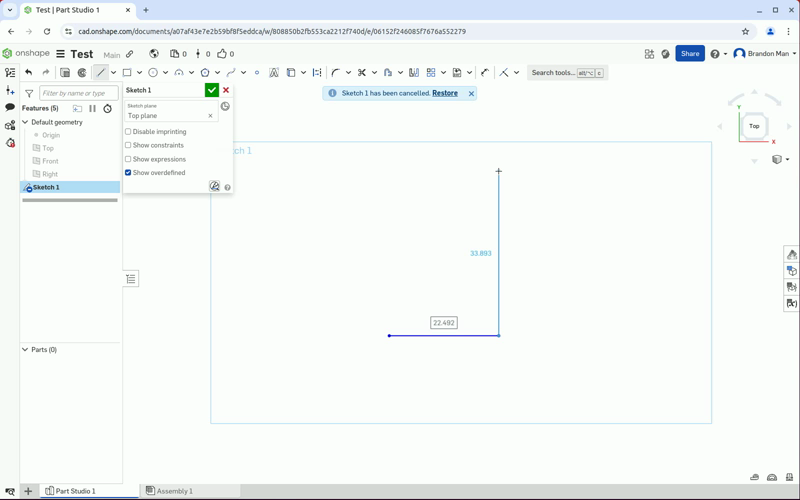
key_up(shift)
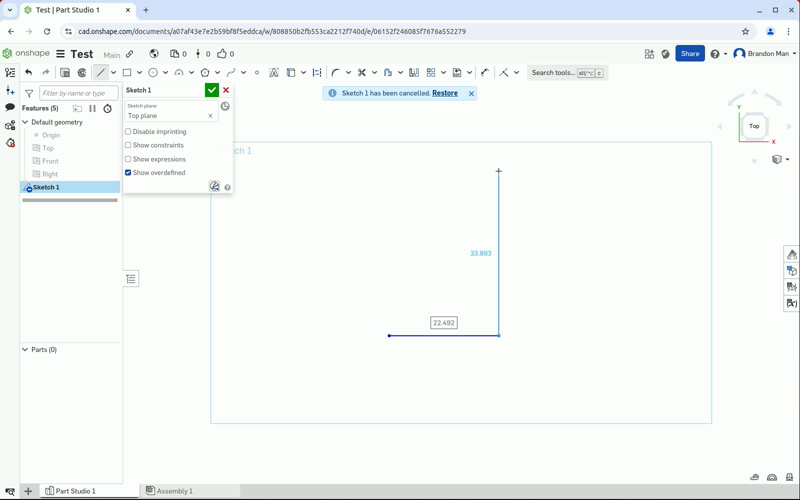
key_down(shift)
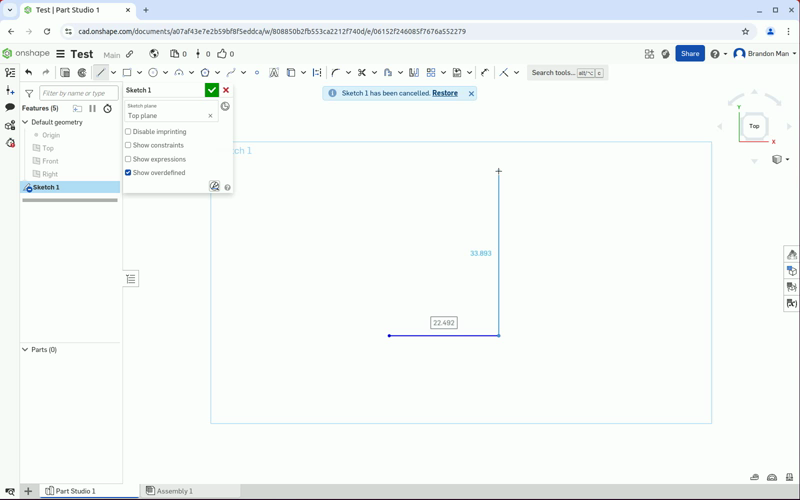
mouse_move(528, 170)
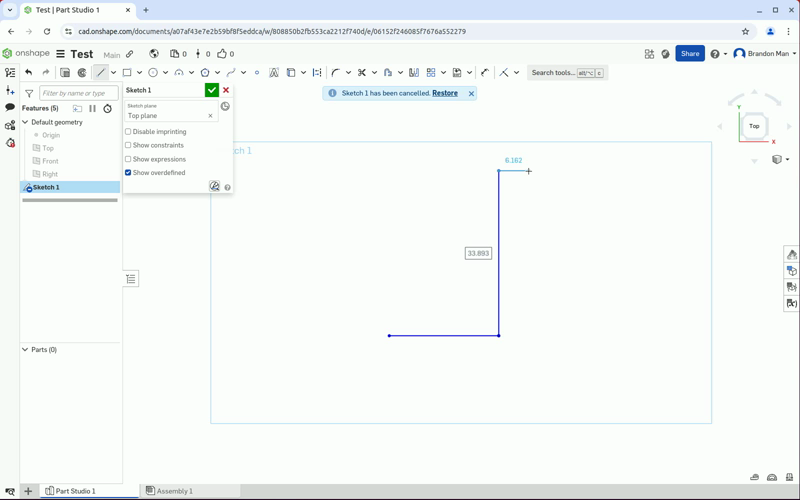
mouse_move(472, 186)
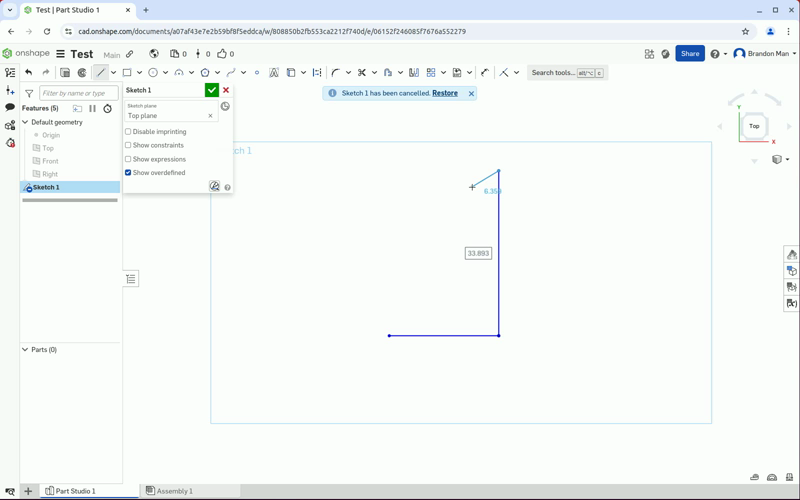
click(472, 186)
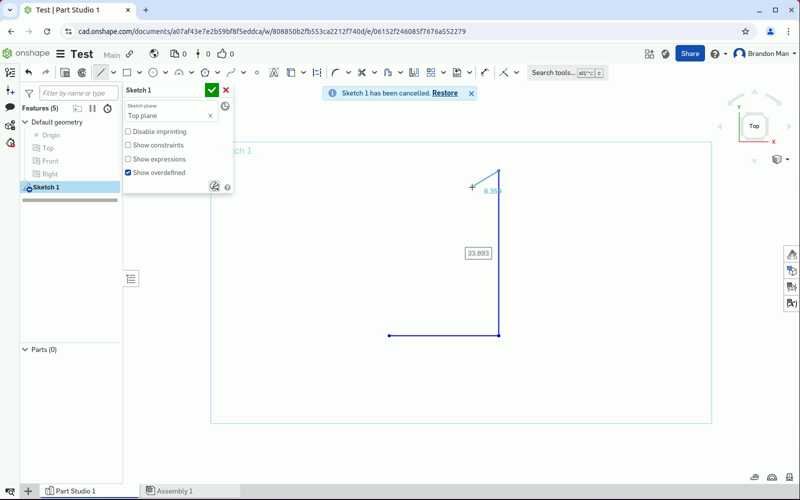
key_up(shift)
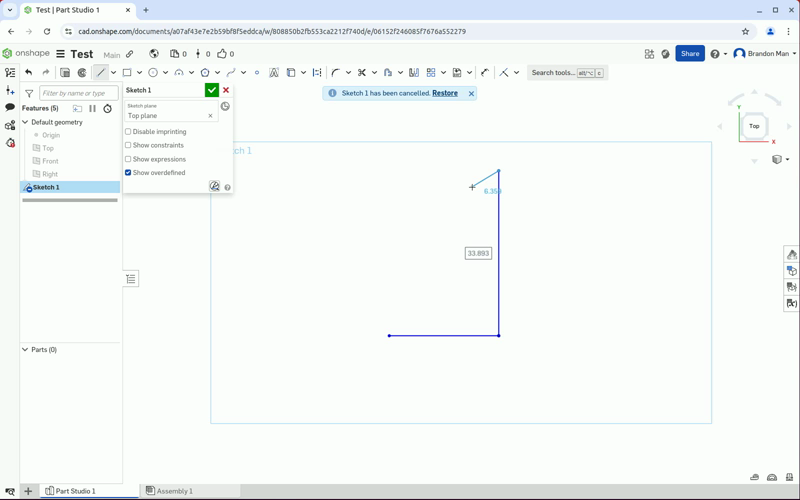
key_down(shift)
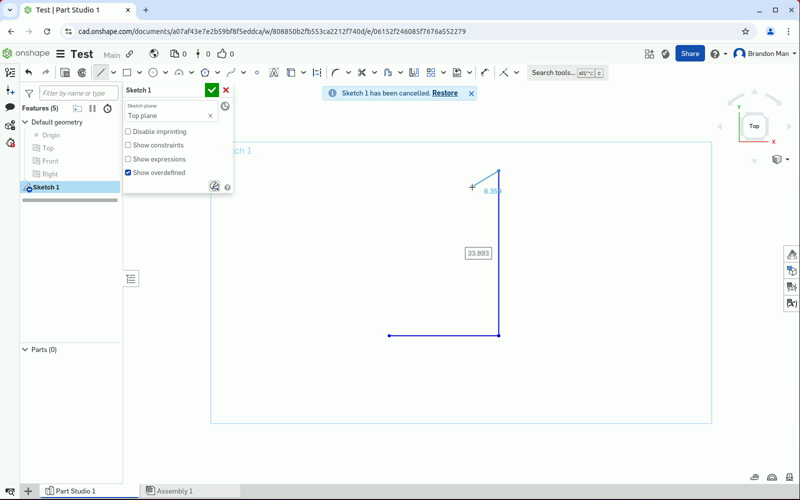
mouse_move(502, 186)
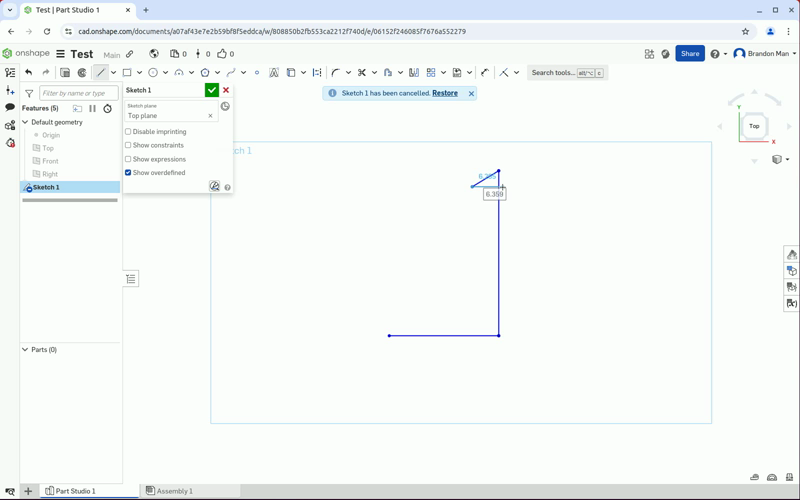
mouse_move(456, 195)
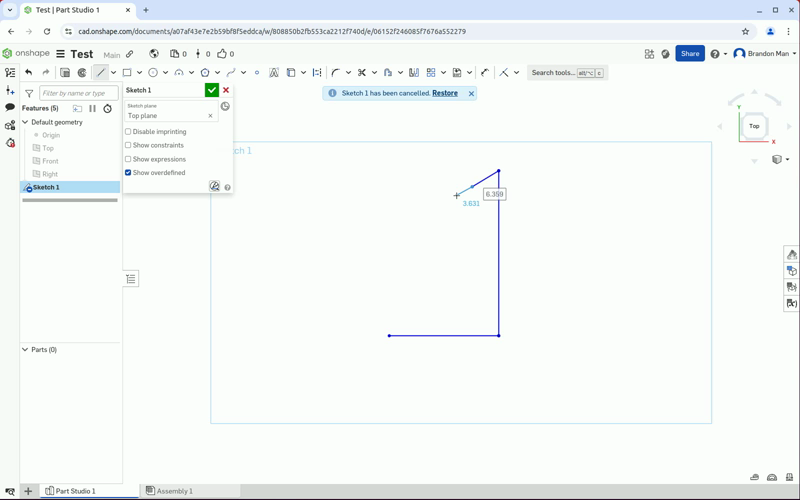
click(456, 195)
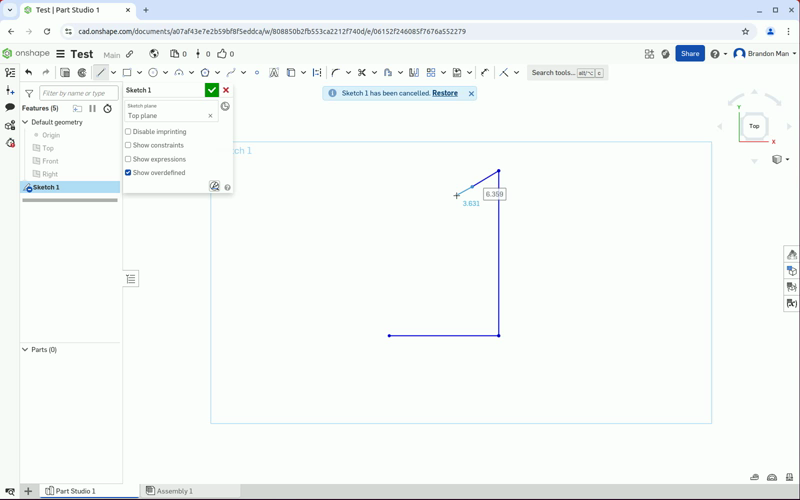
key_up(shift)
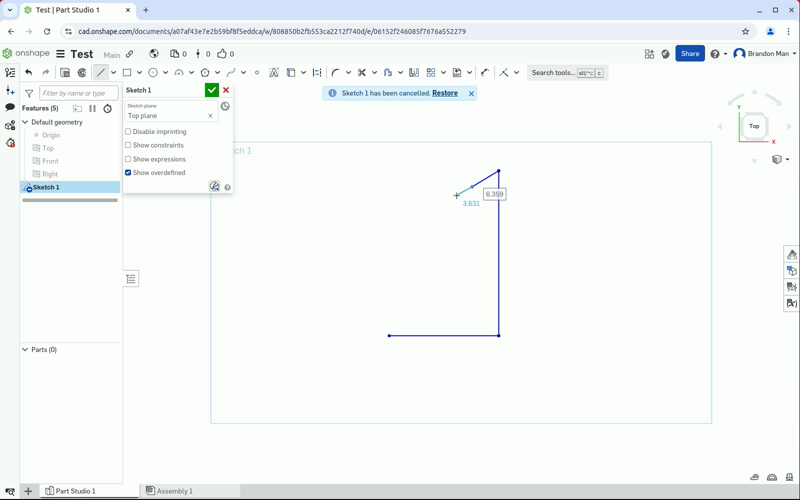
key_down(shift)
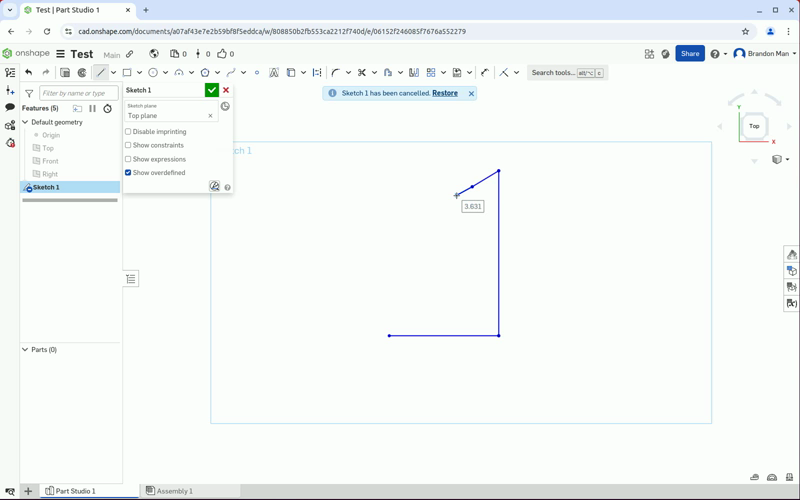
mouse_move(486, 195)
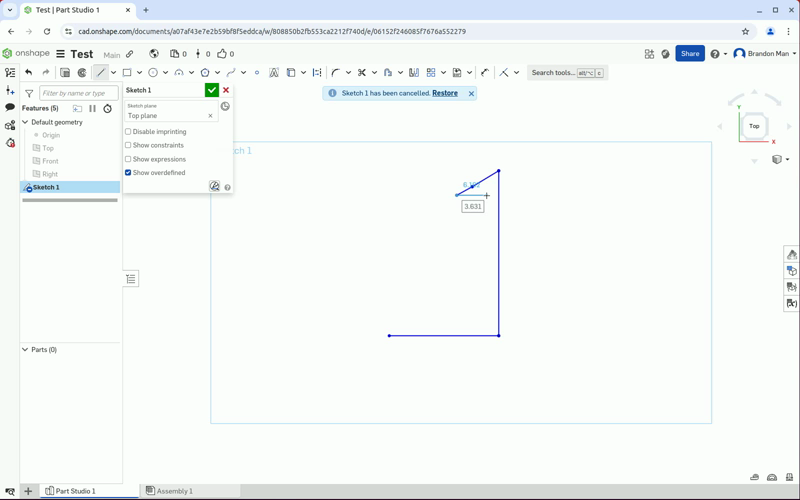
mouse_move(430, 210)
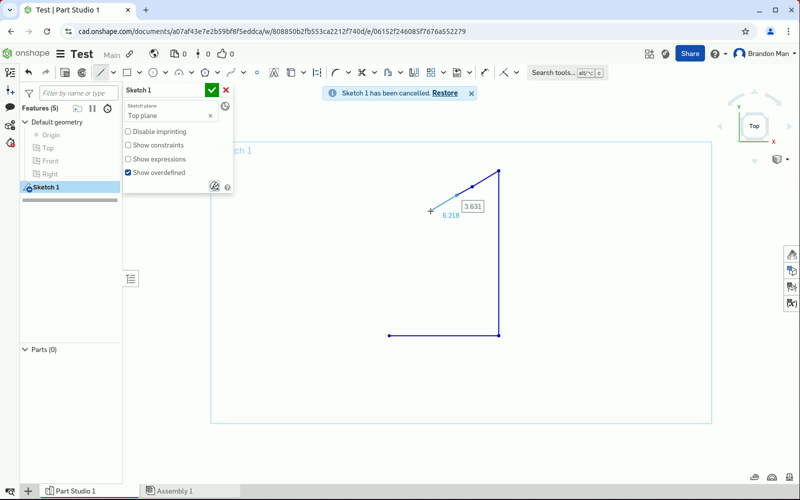
click(430, 210)
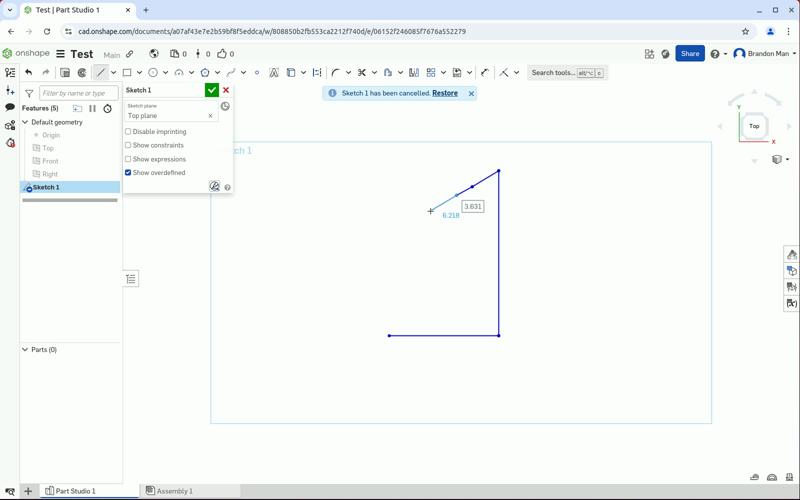
key_up(shift)
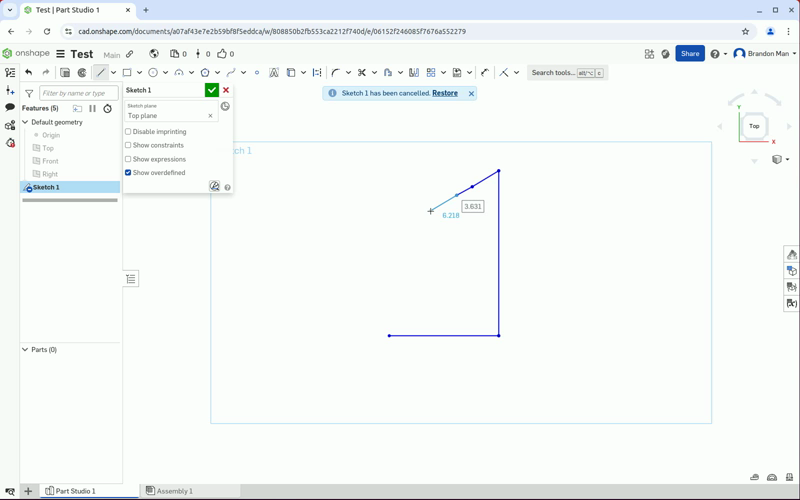
key_down(shift)
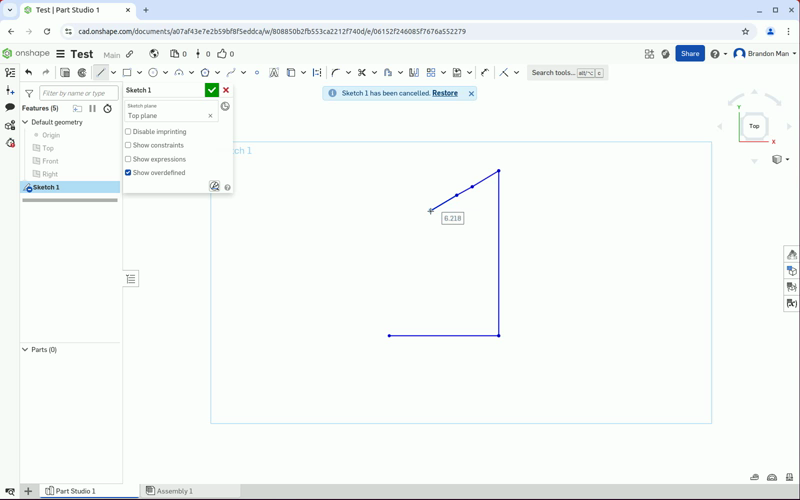
mouse_move(460, 210)
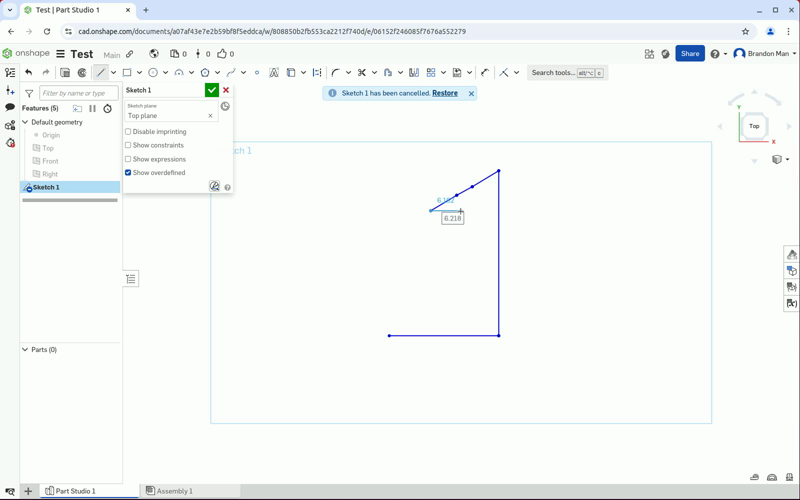
mouse_move(416, 219)
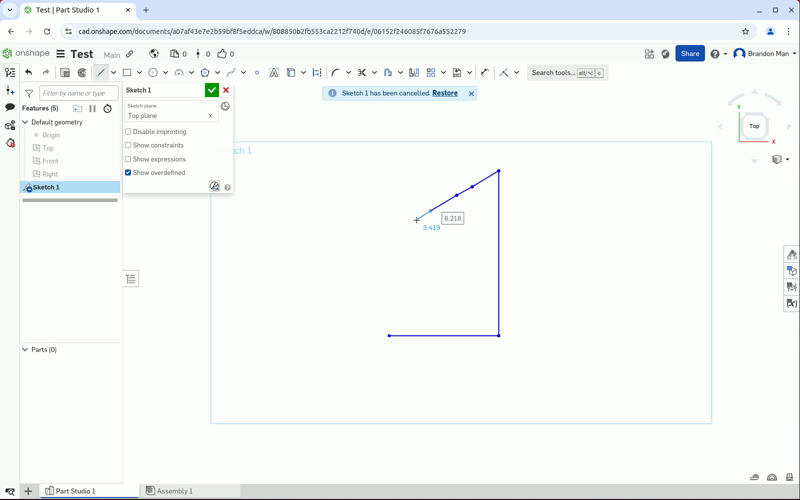
click(416, 219)
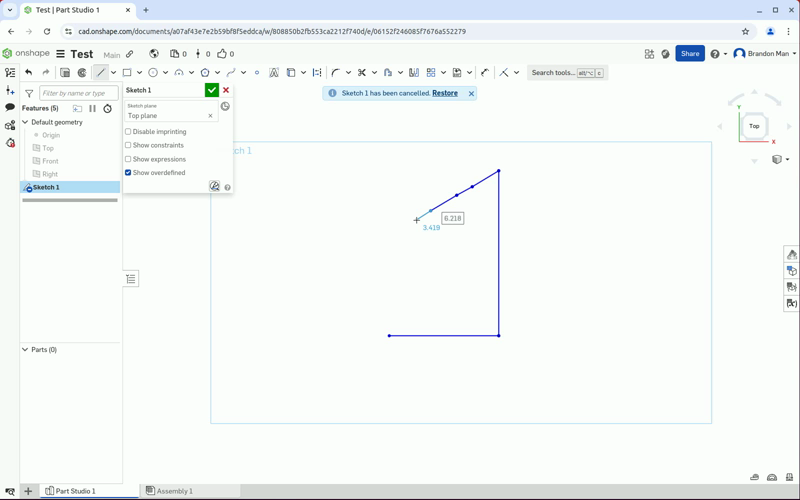
key_up(shift)
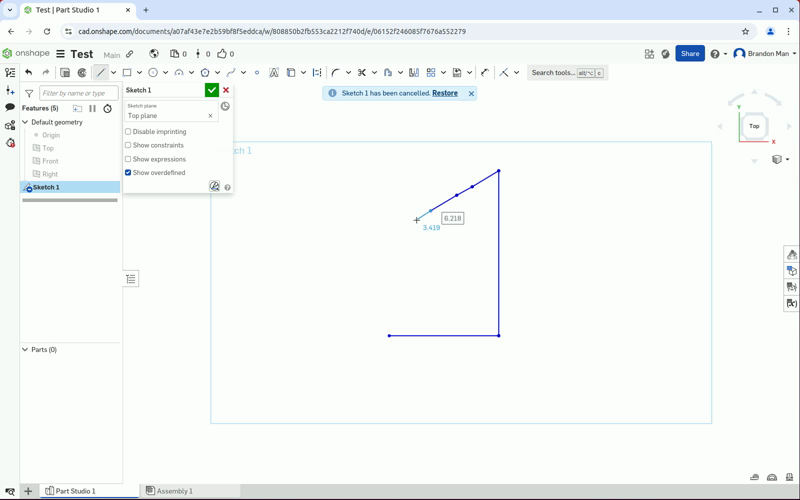
key_down(shift)
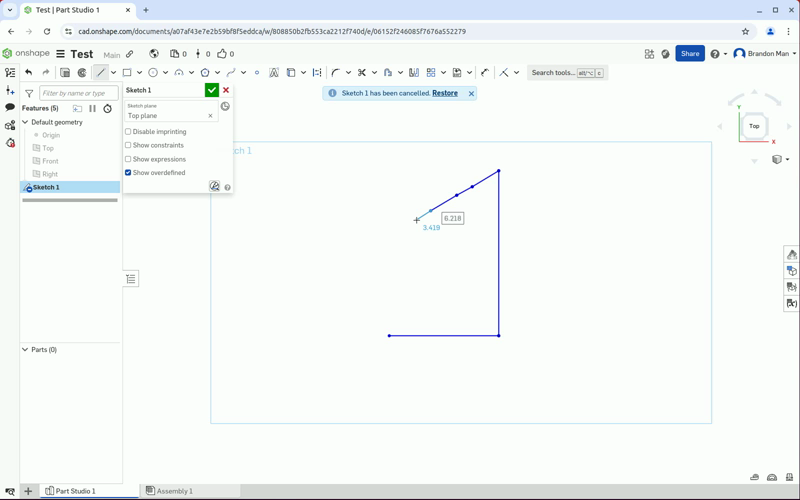
mouse_move(447, 219)
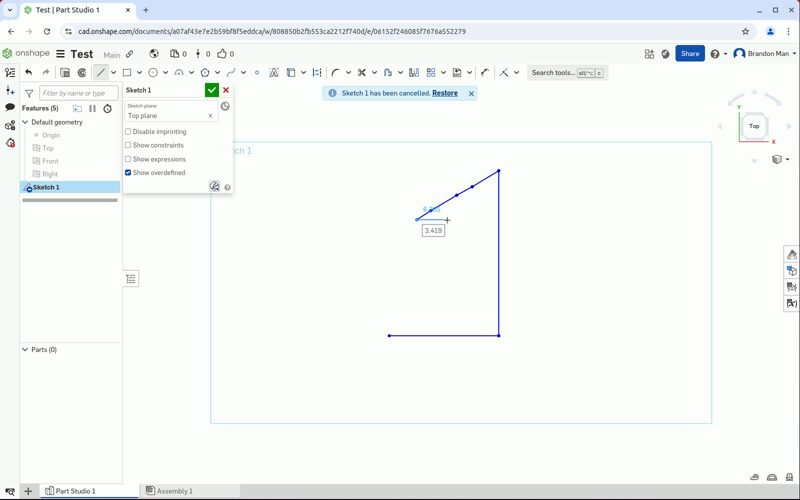
mouse_move(389, 235)
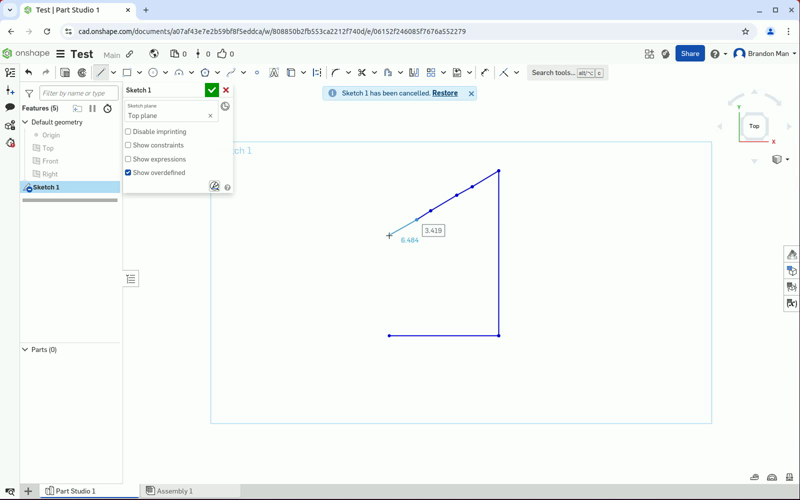
click(389, 235)
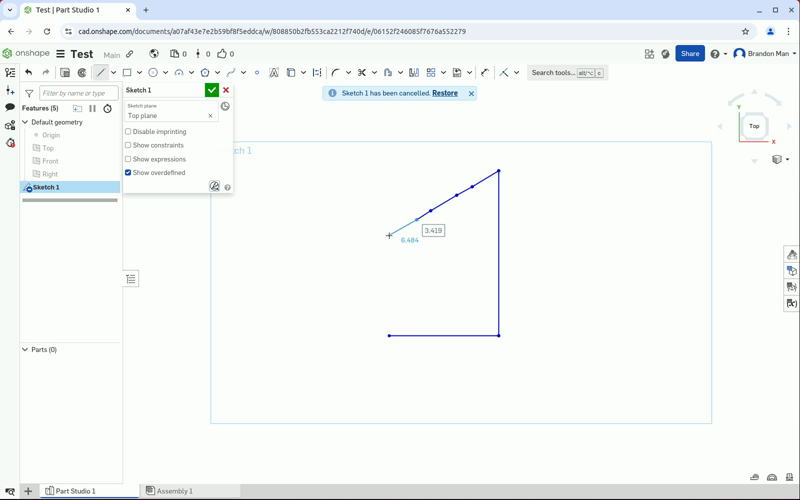
key_up(shift)
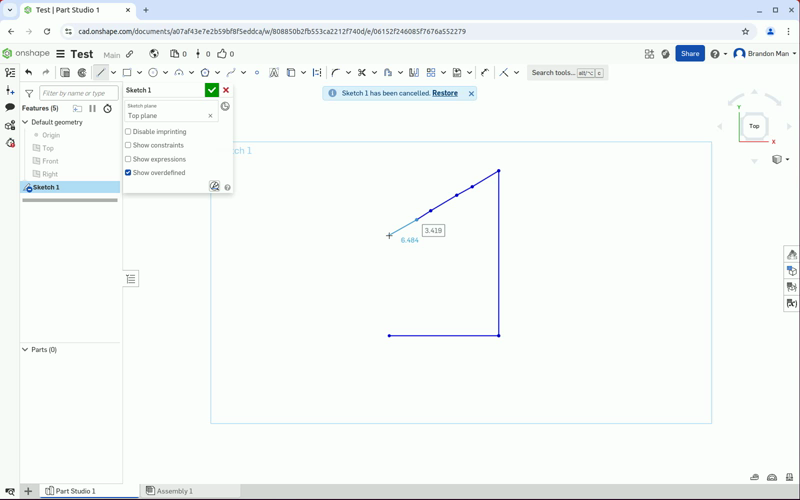
key_down(shift)
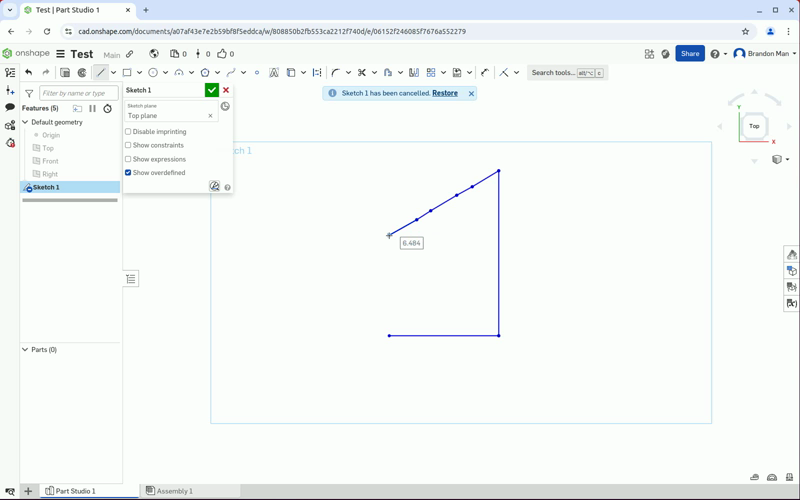
mouse_move(389, 335)
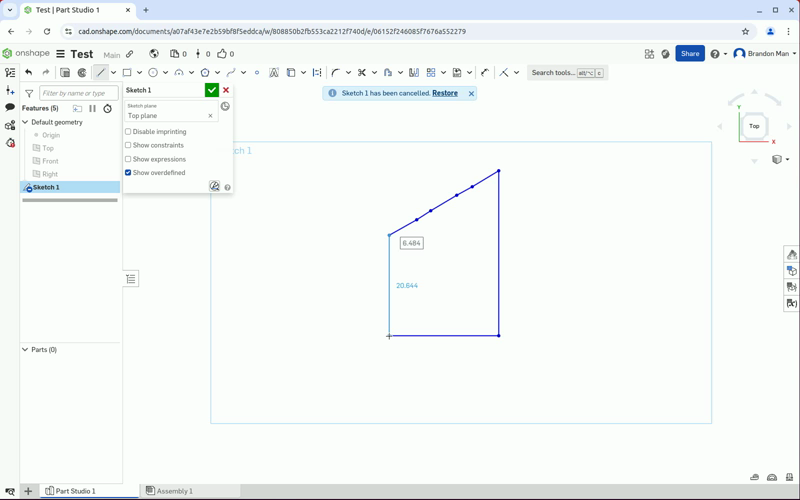
key_up(shift)
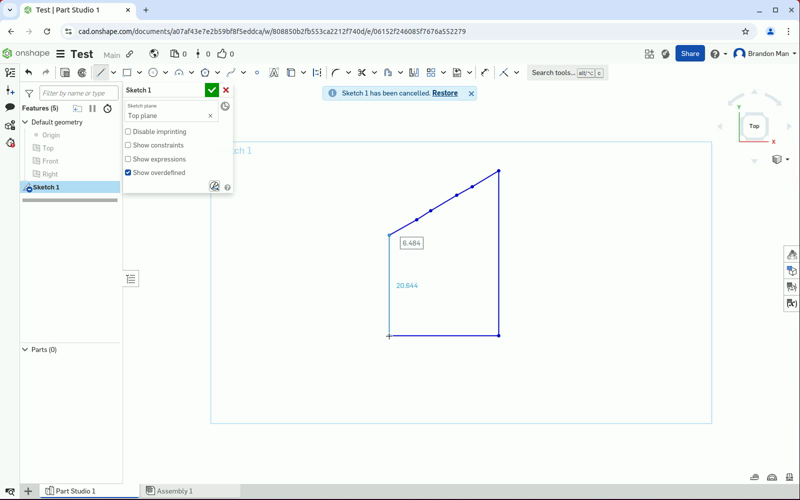
click(389, 335)
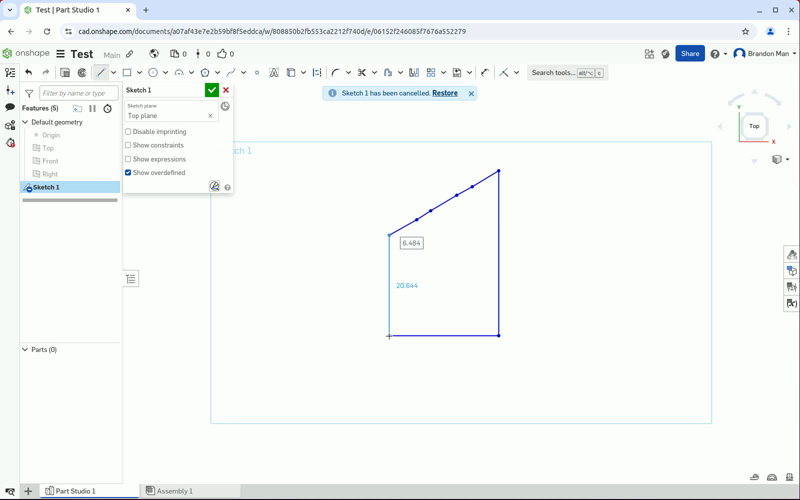
key(esc)
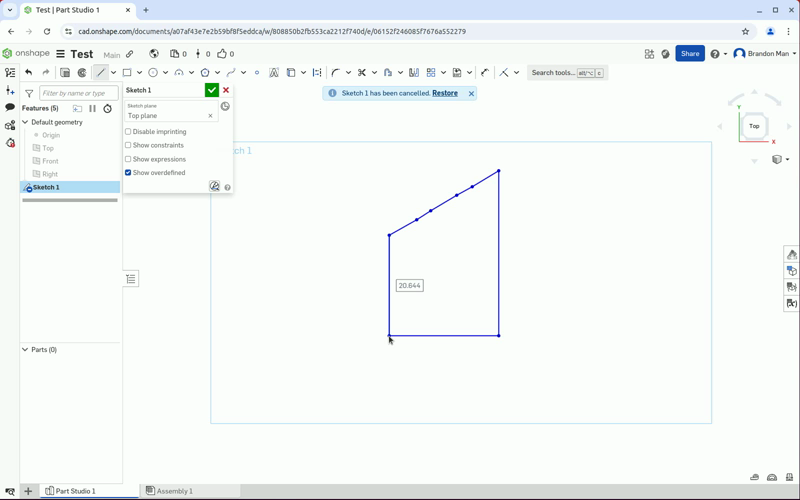
mouse_move(417, 296)
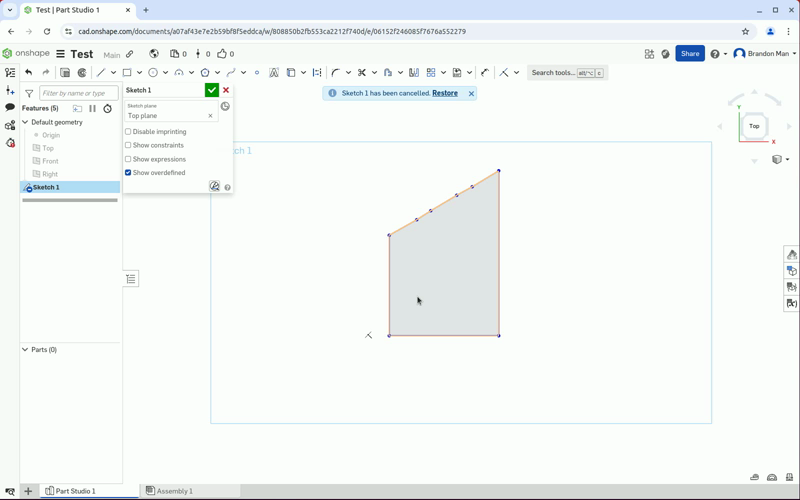
click(417, 296)
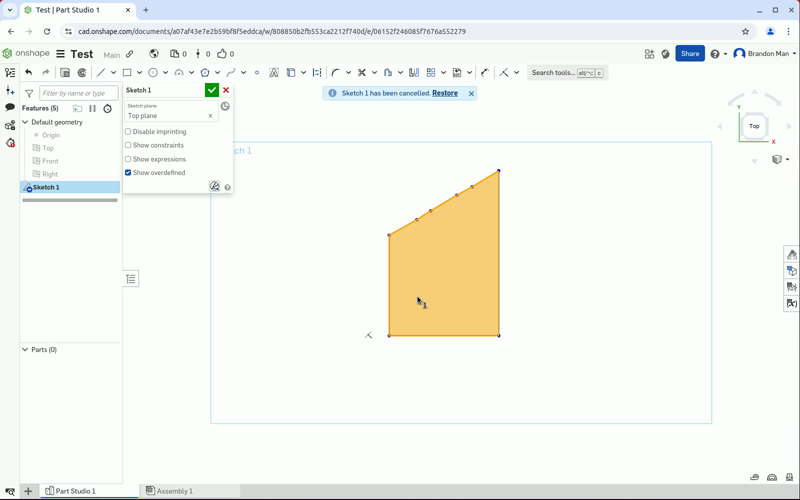
mouse_move(73, 352)
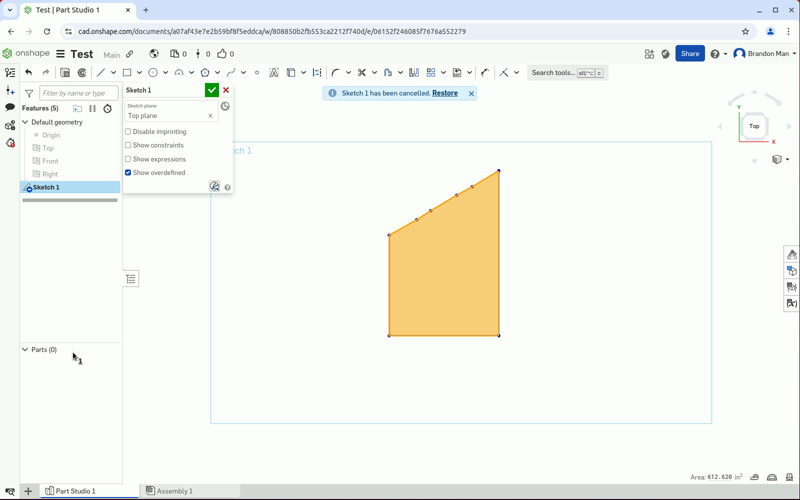
key(shift+y)
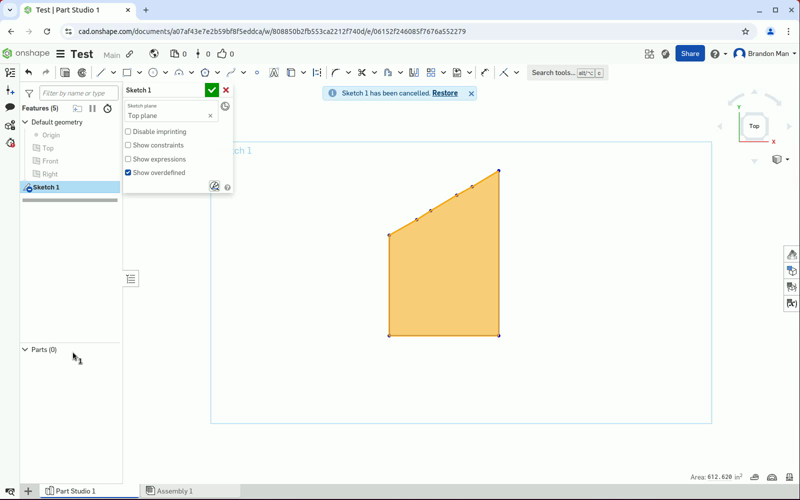
key(shift+e)
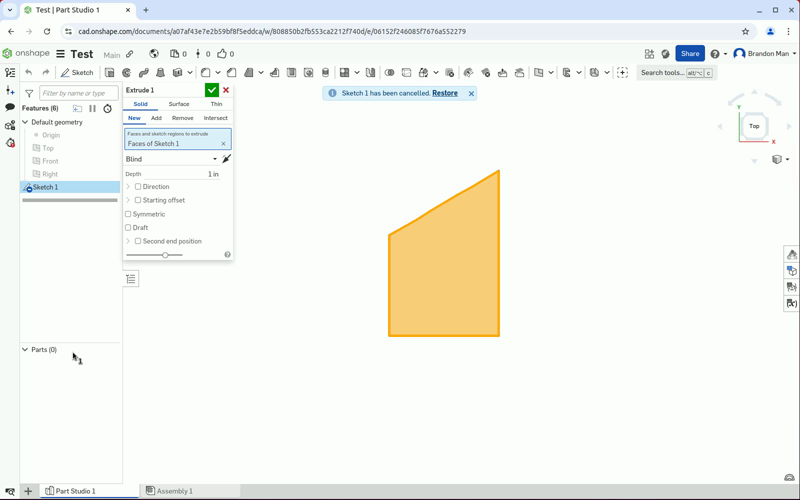
mouse_move(143, 106)
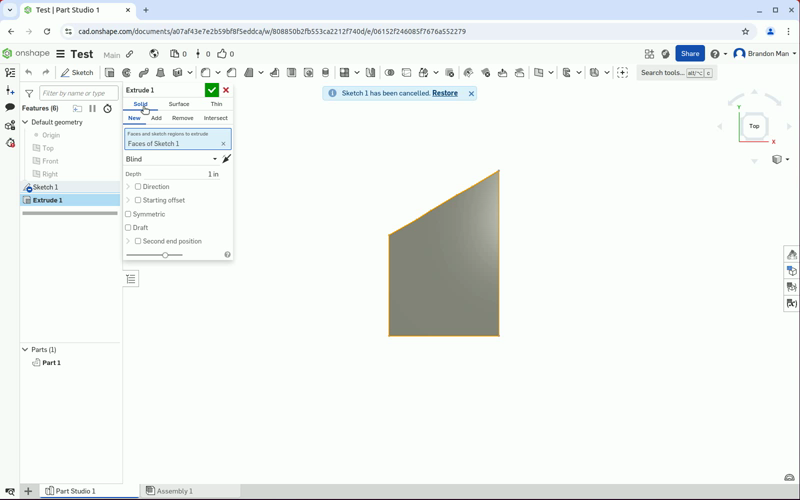
click(143, 106)
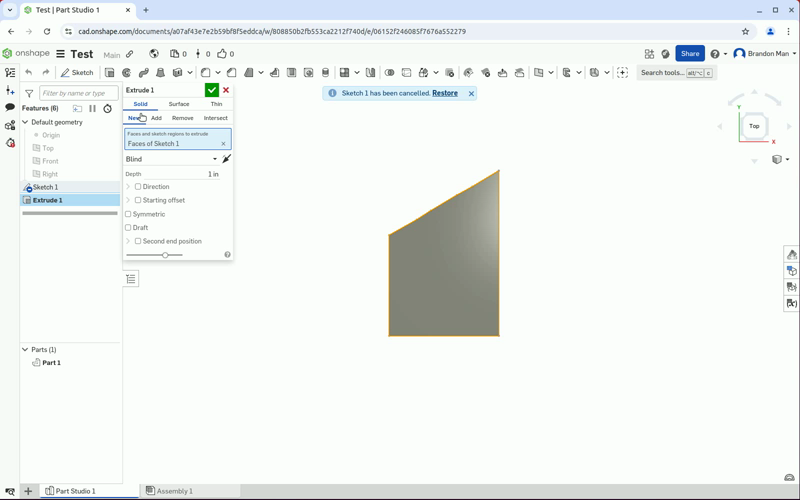
mouse_move(137, 120)
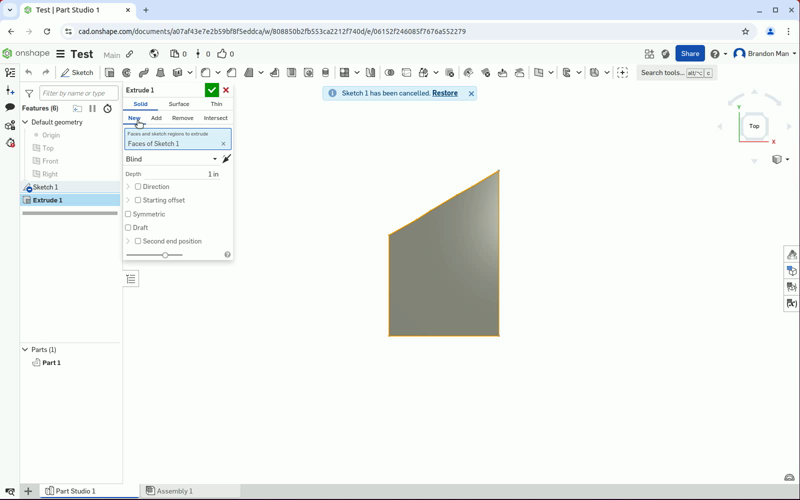
click(137, 120)
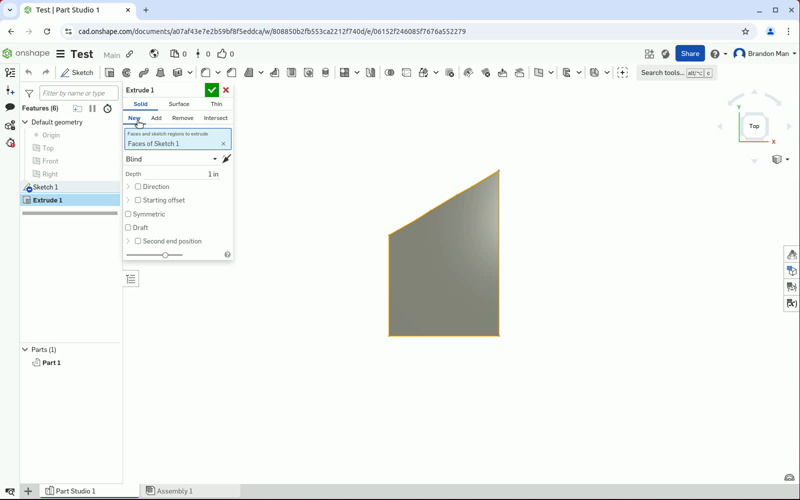
key(tab, 4)
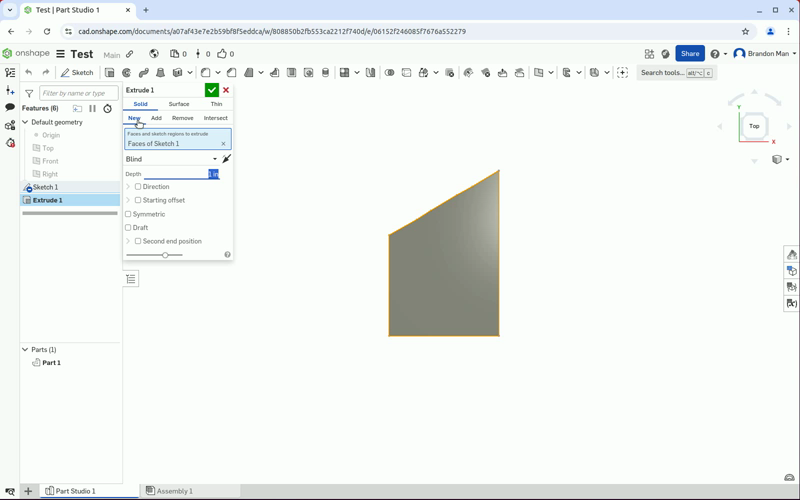
text(2.648)
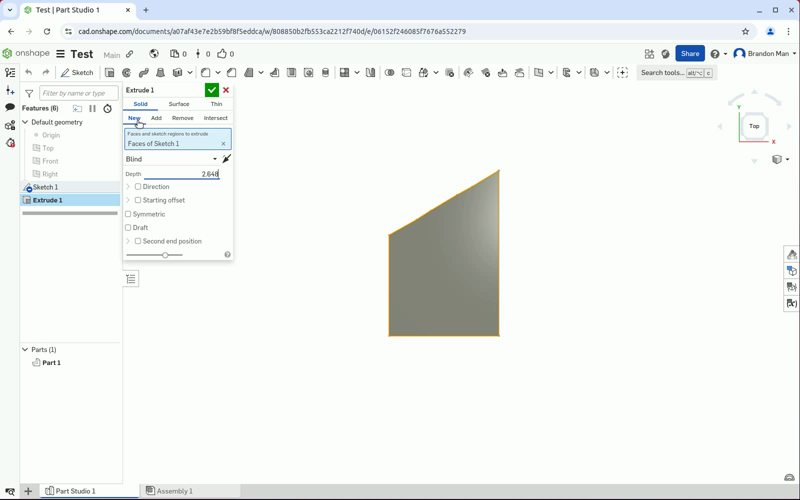
key(enter)
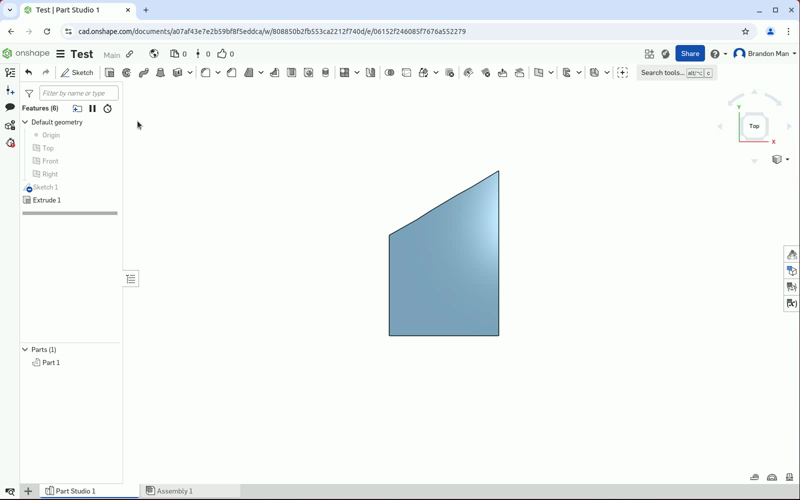
key(shift+h)
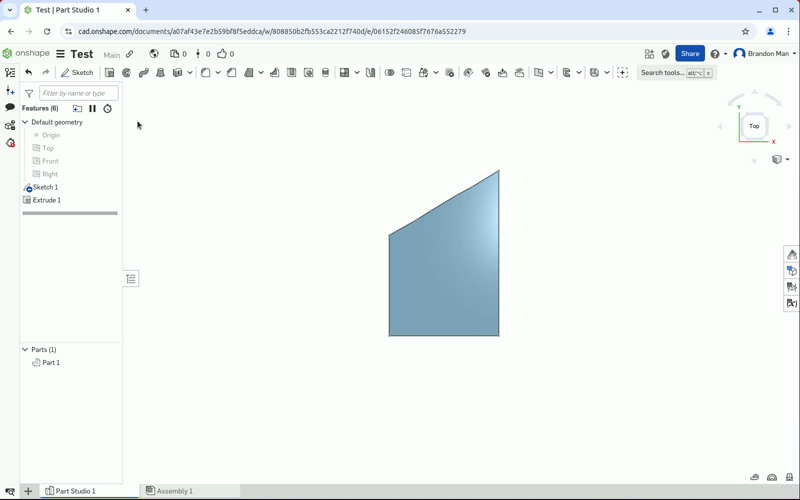
key(shift+h)
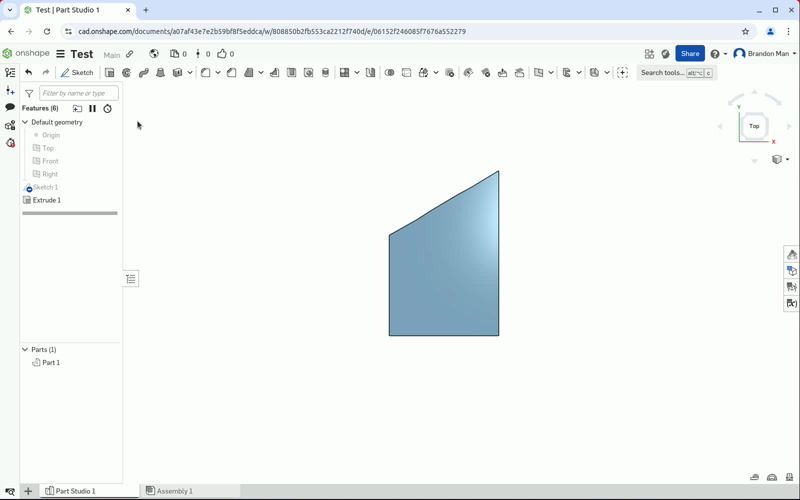
mouse_move(73, 189)
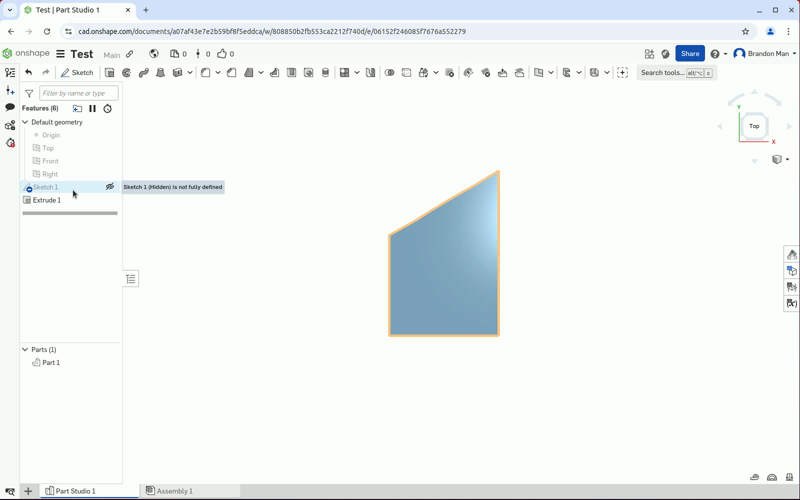
click(73, 189)
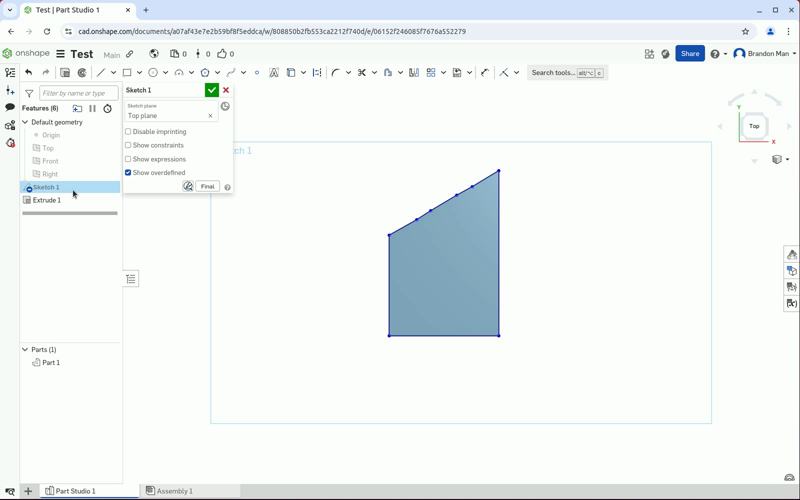
mouse_move(229, 92)
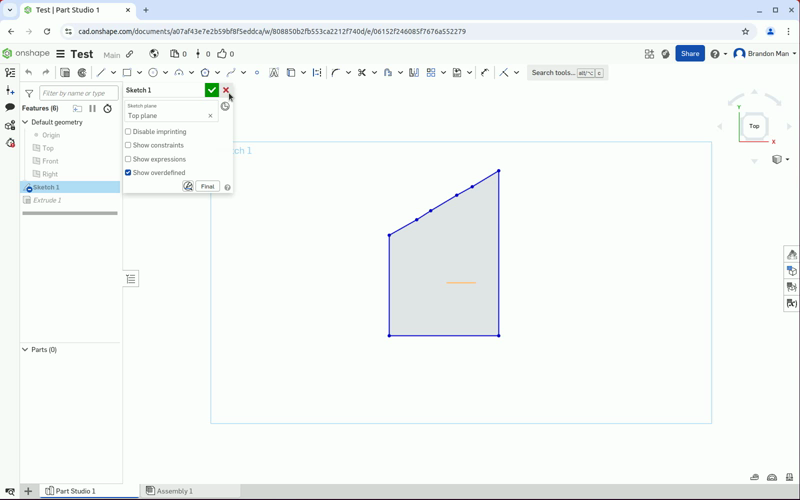
click(229, 92)
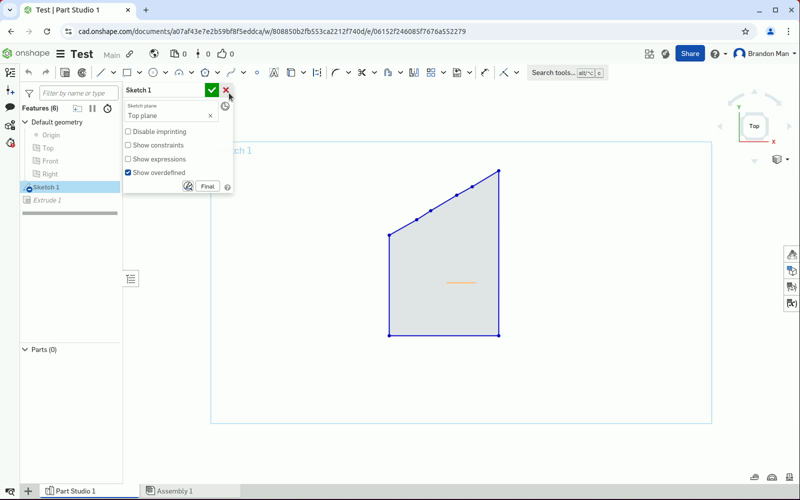
key(shift+s)
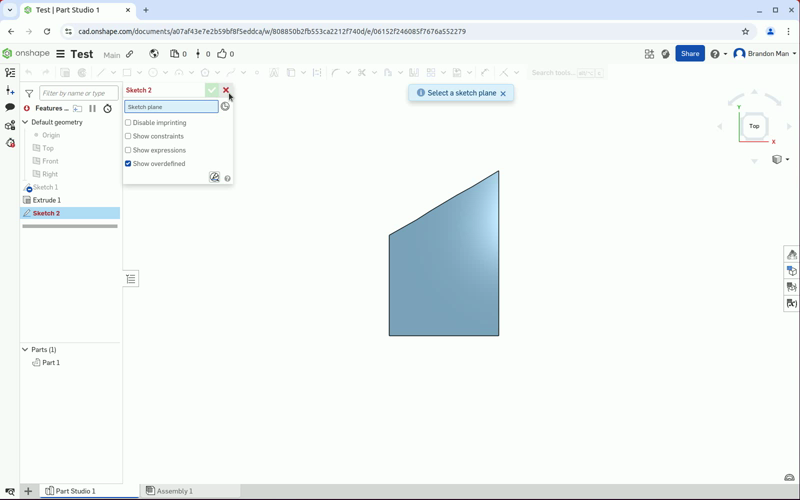
mouse_move(73, 150)
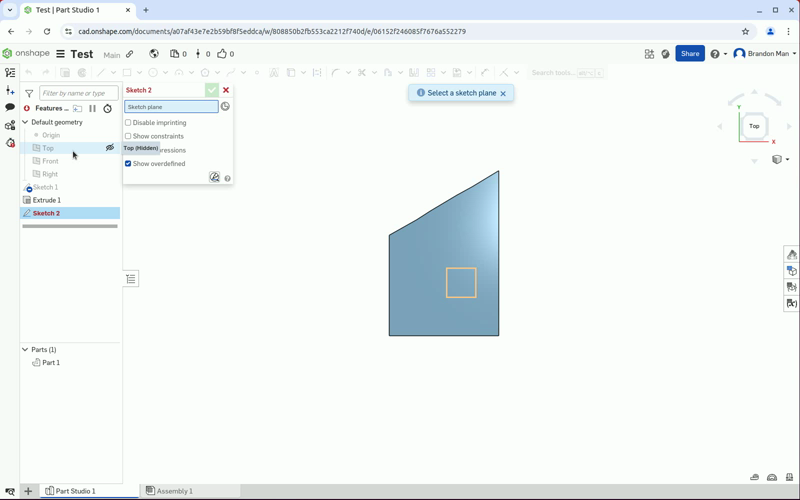
click(73, 150)
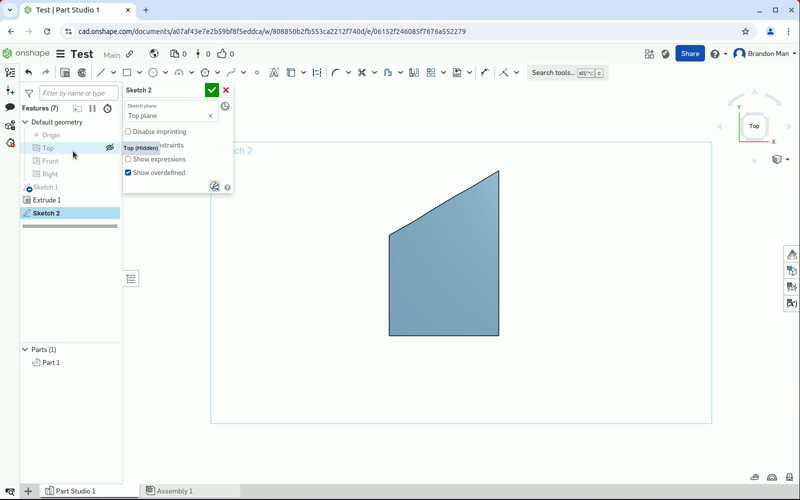
mouse_move(73, 352)
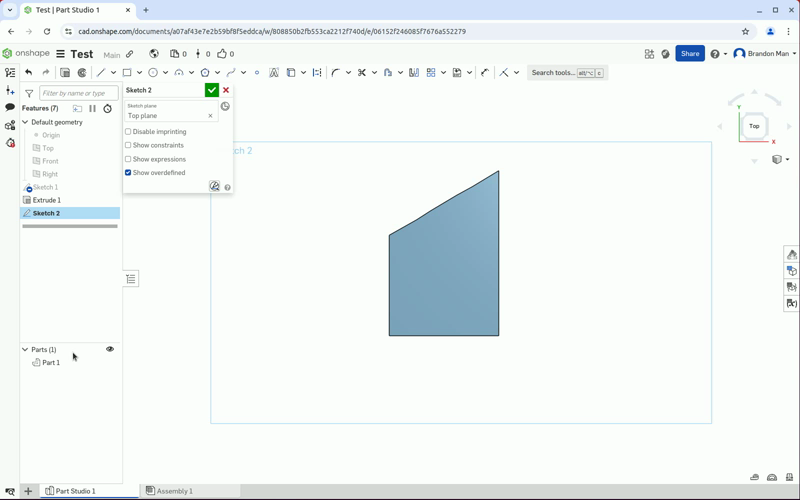
key(y)
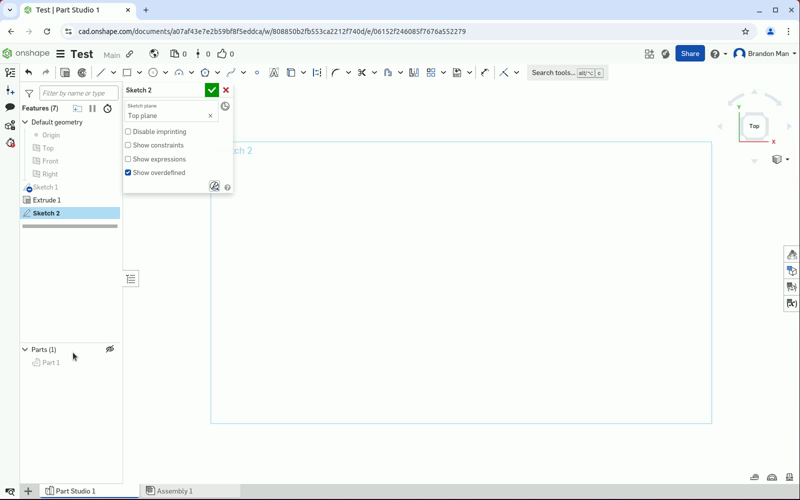
key(l)
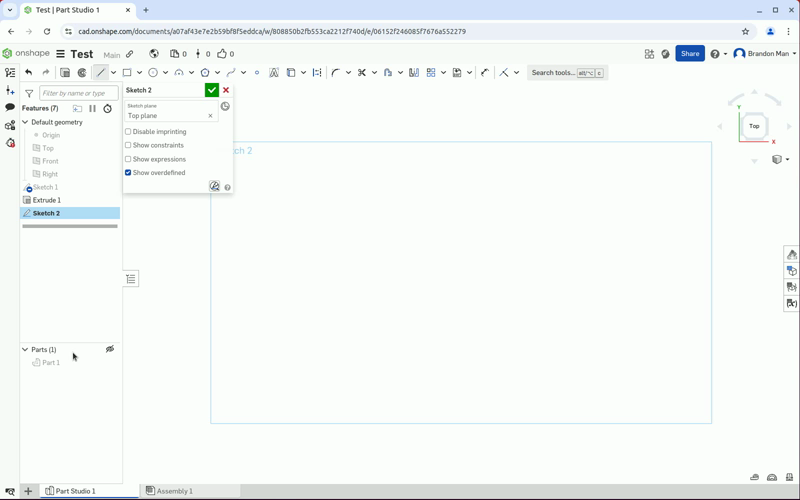
key_down(shift)
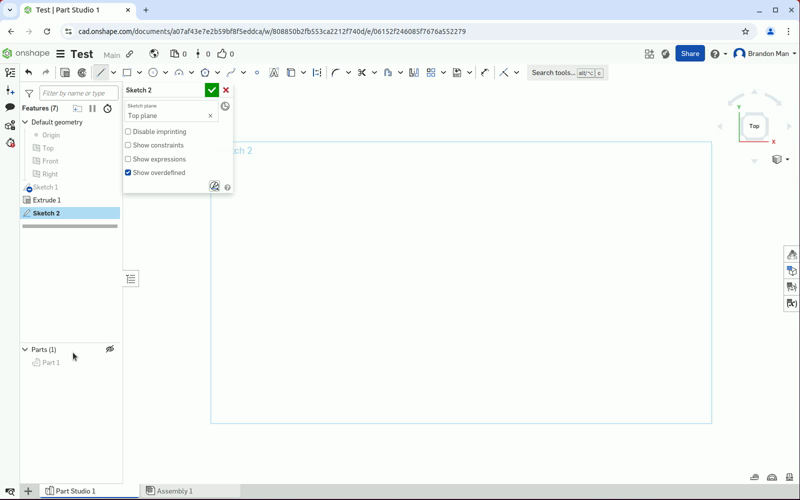
mouse_move(450, 179)
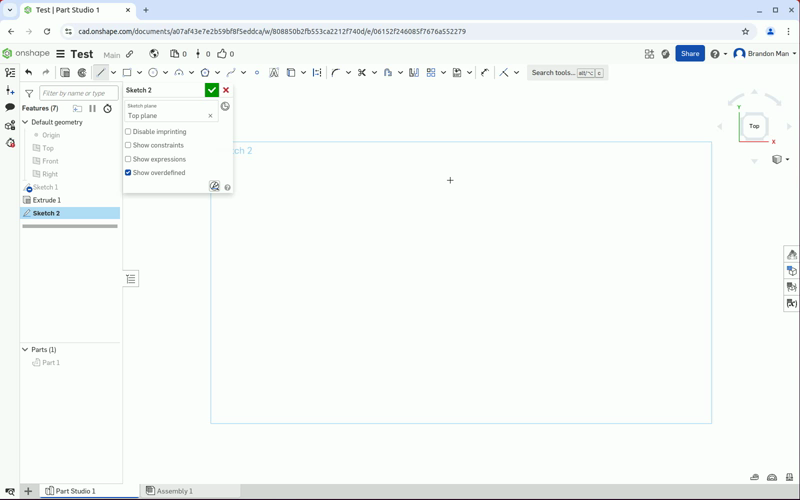
click(450, 179)
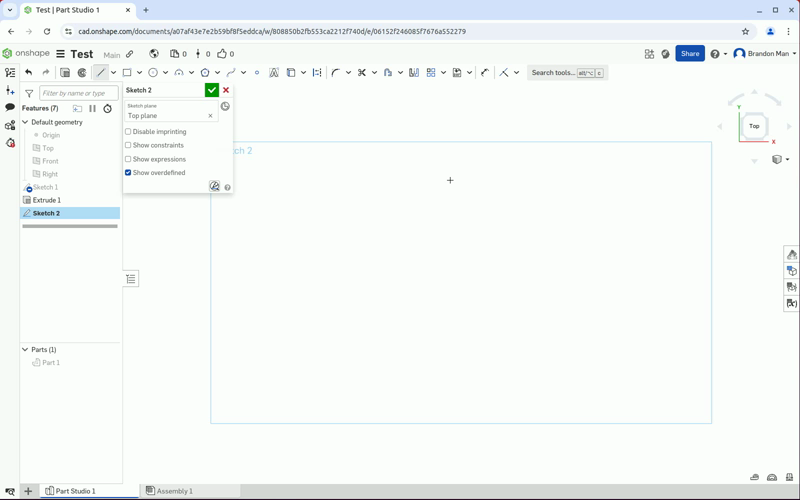
key_up(shift)
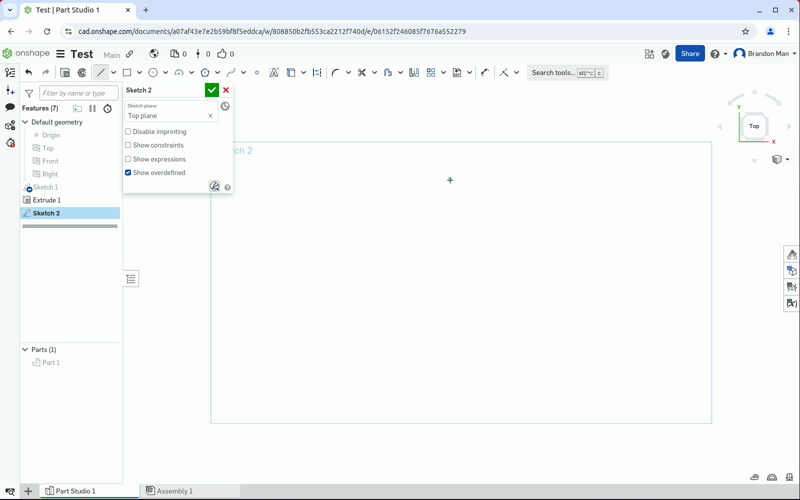
key_down(shift)
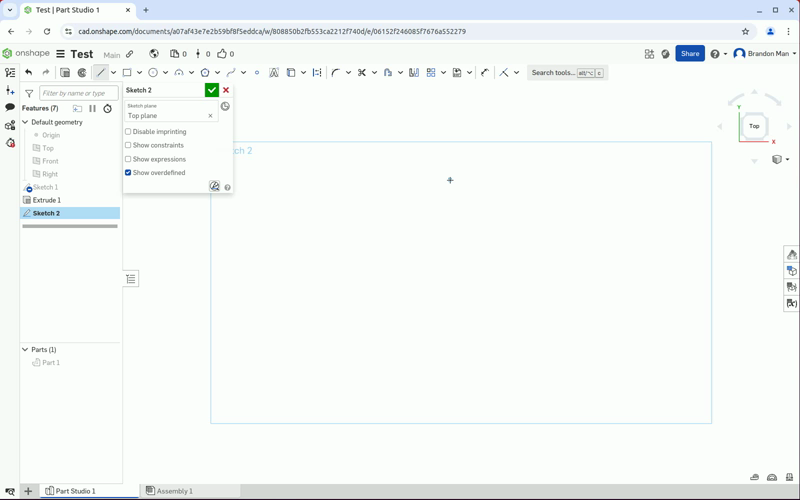
mouse_move(480, 179)
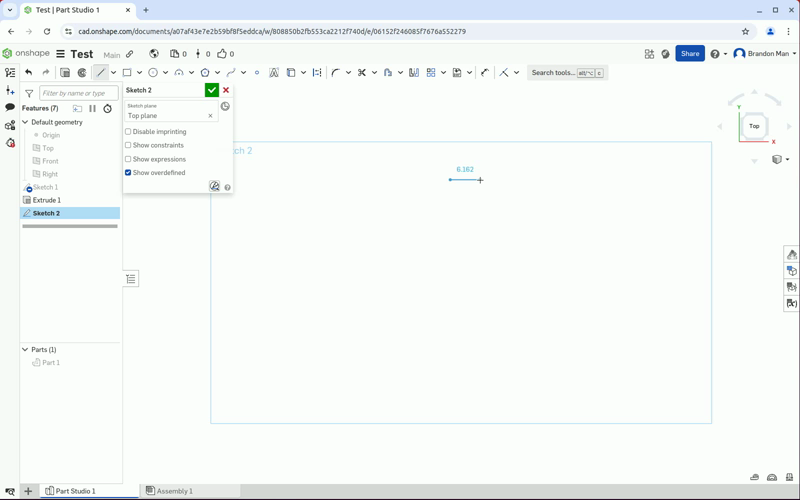
mouse_move(458, 194)
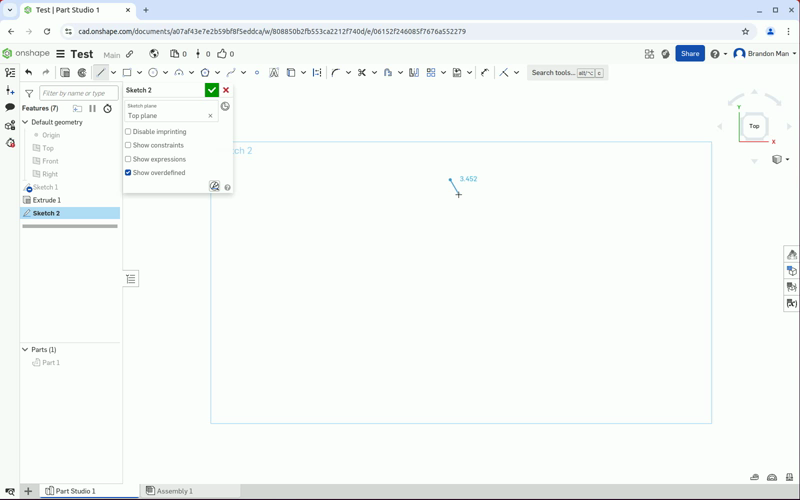
click(458, 194)
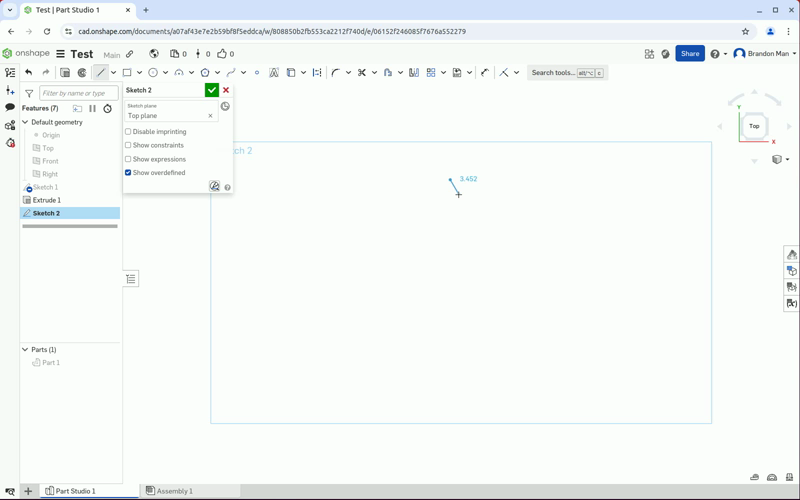
key_up(shift)
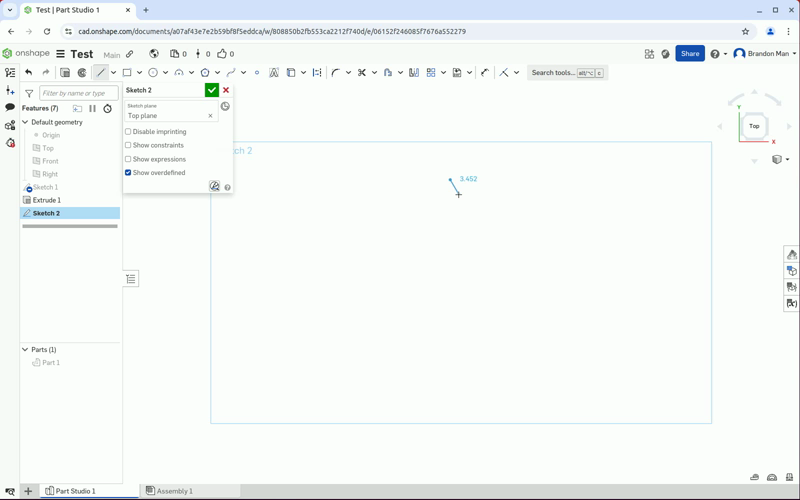
key_down(shift)
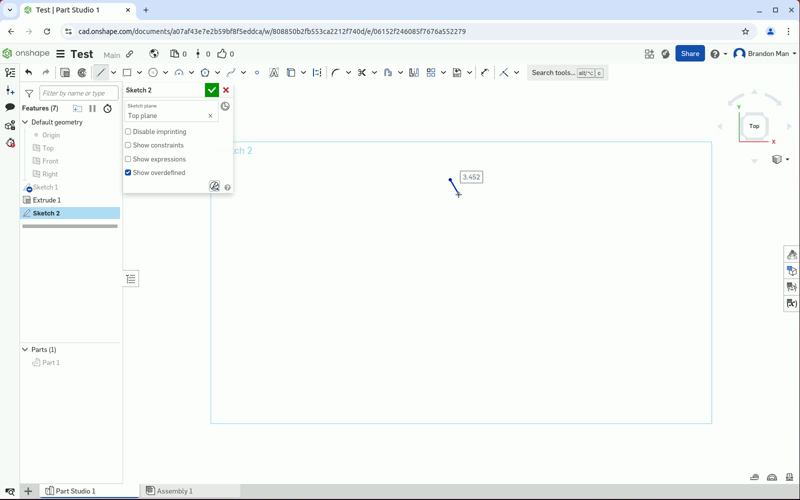
mouse_move(488, 194)
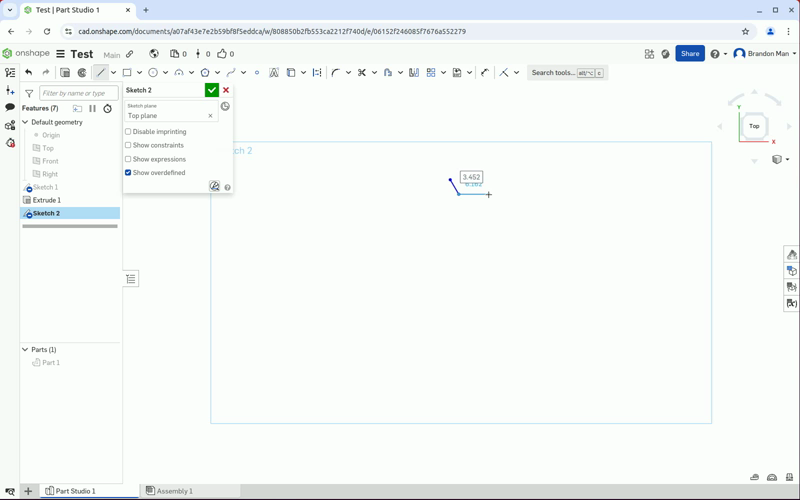
mouse_move(473, 185)
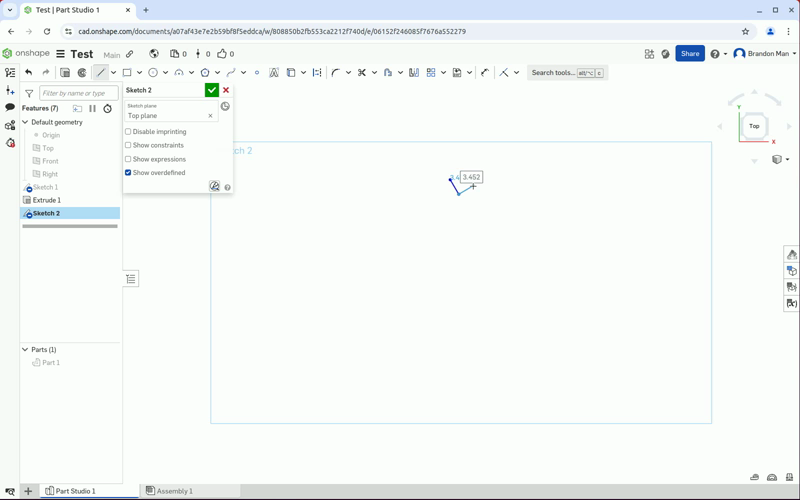
click(473, 185)
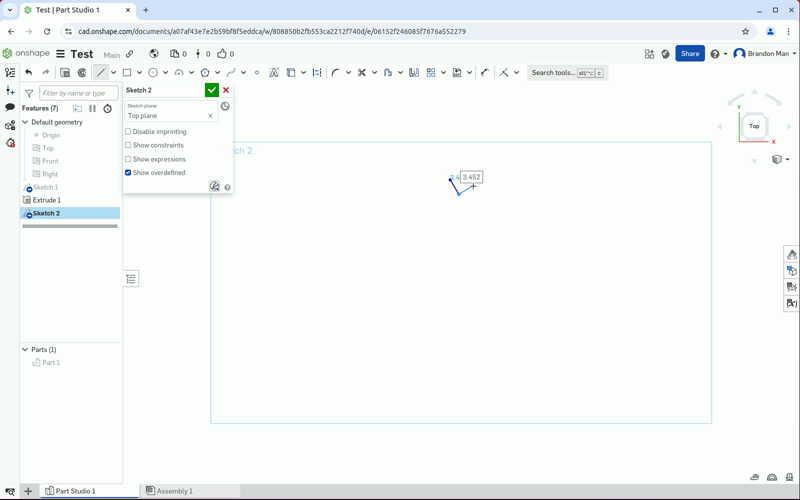
key_up(shift)
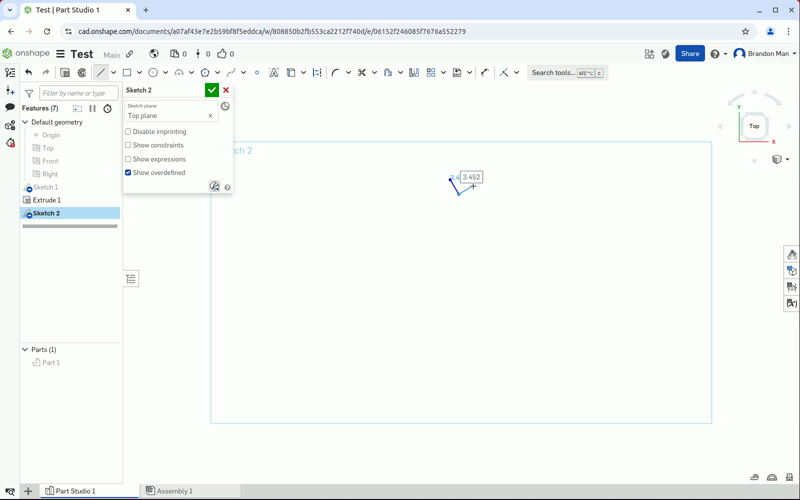
key_down(shift)
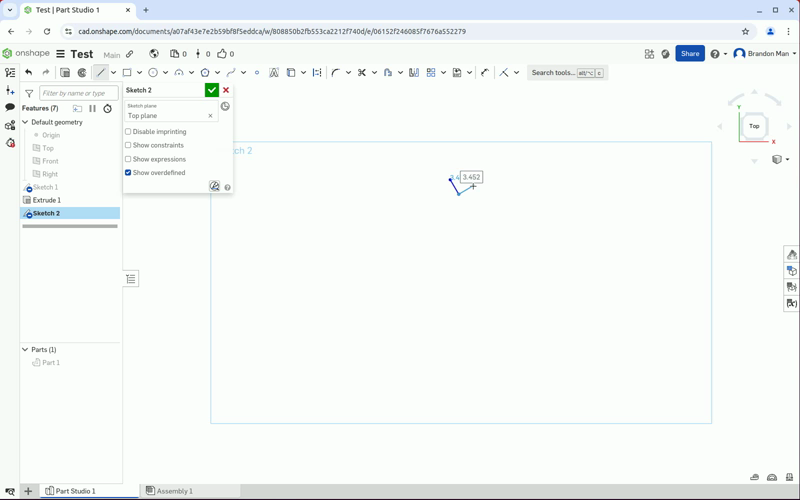
mouse_move(503, 185)
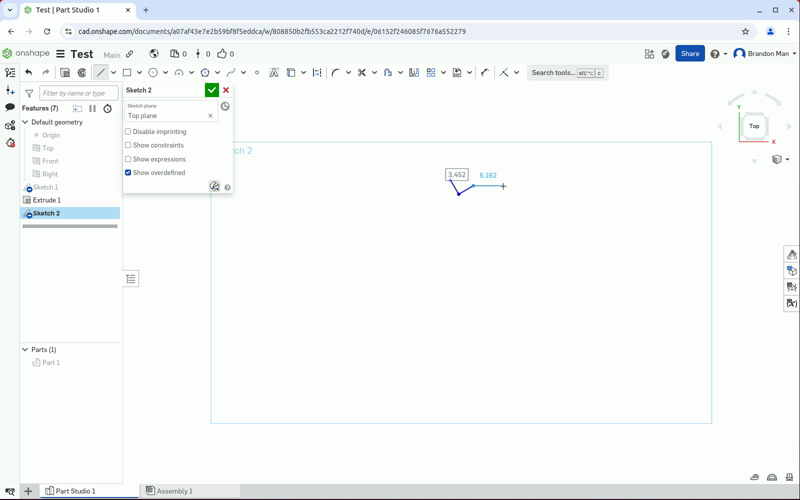
mouse_move(464, 170)
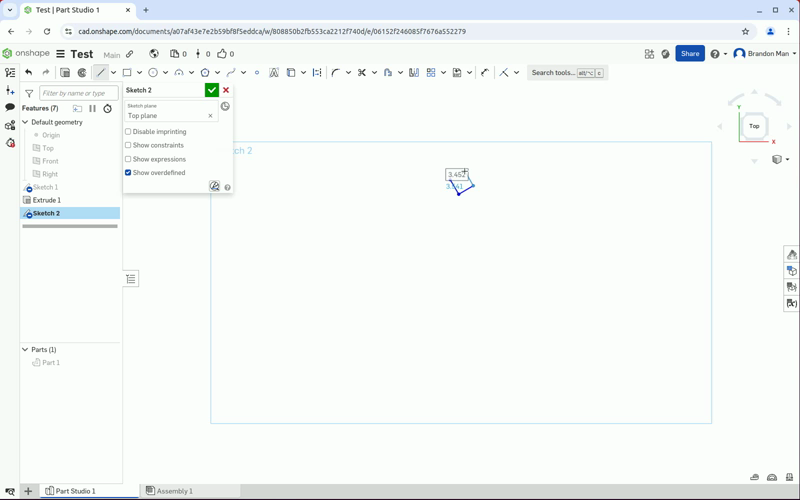
click(464, 170)
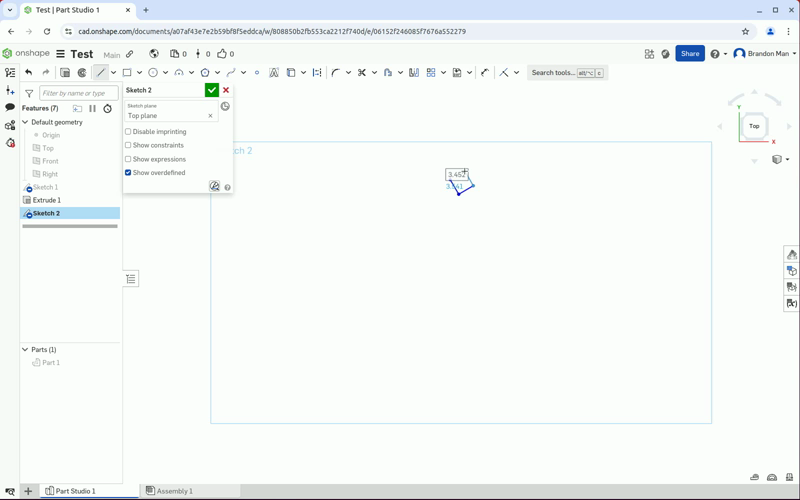
key_up(shift)
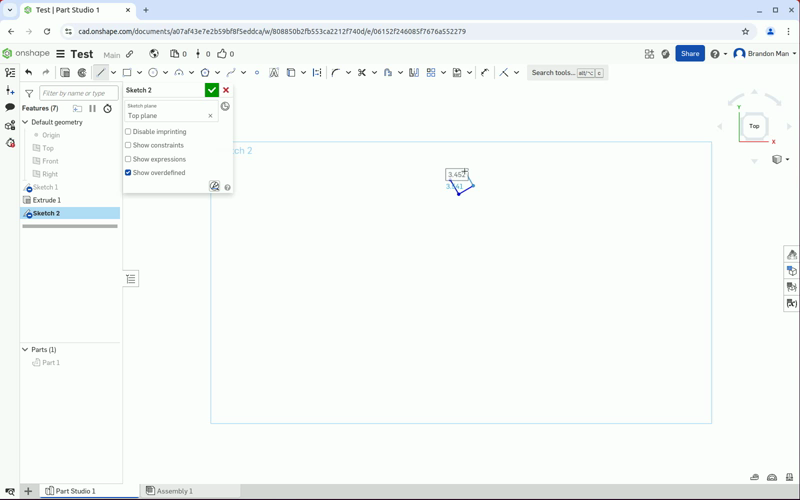
mouse_move(495, 170)
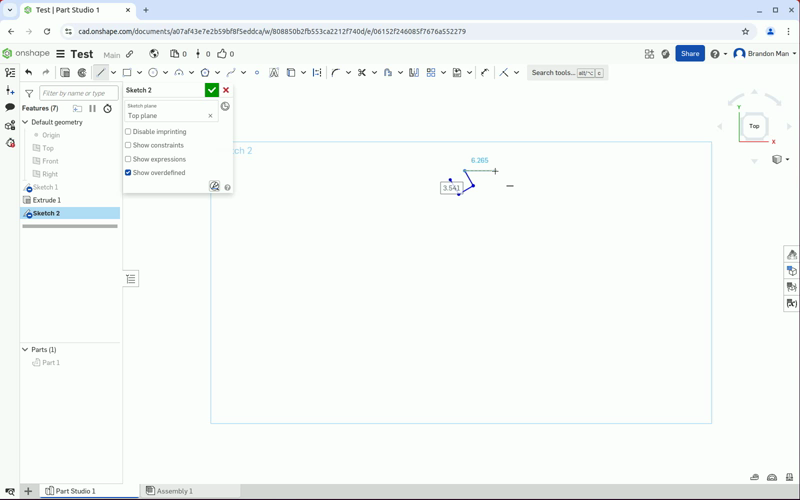
key_down(shift)
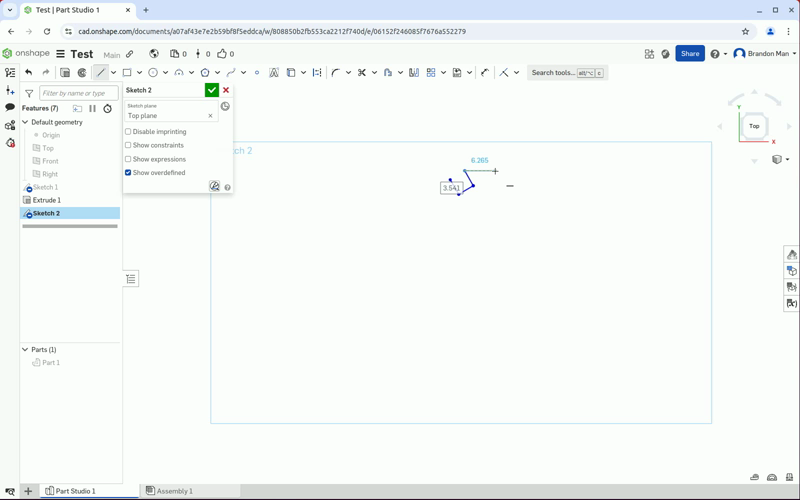
mouse_move(450, 179)
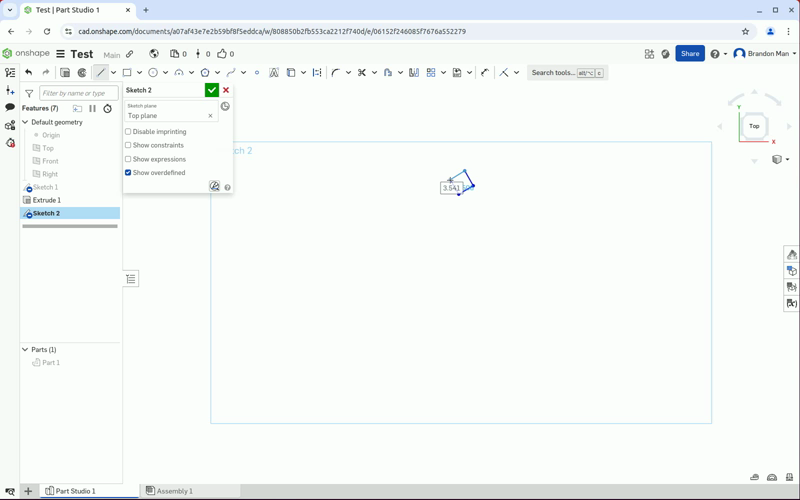
key_up(shift)
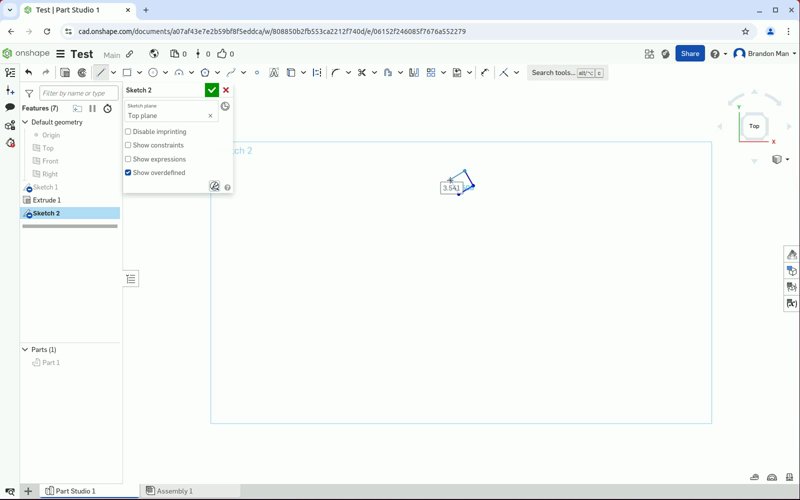
click(450, 179)
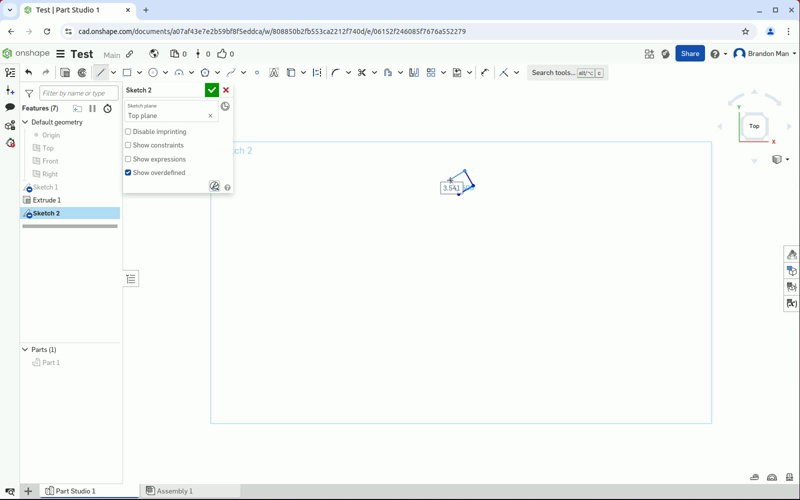
key(esc)
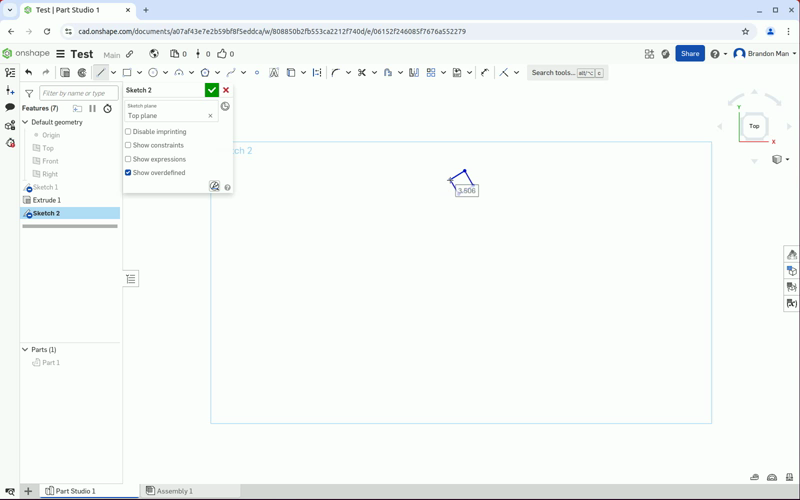
mouse_move(456, 183)
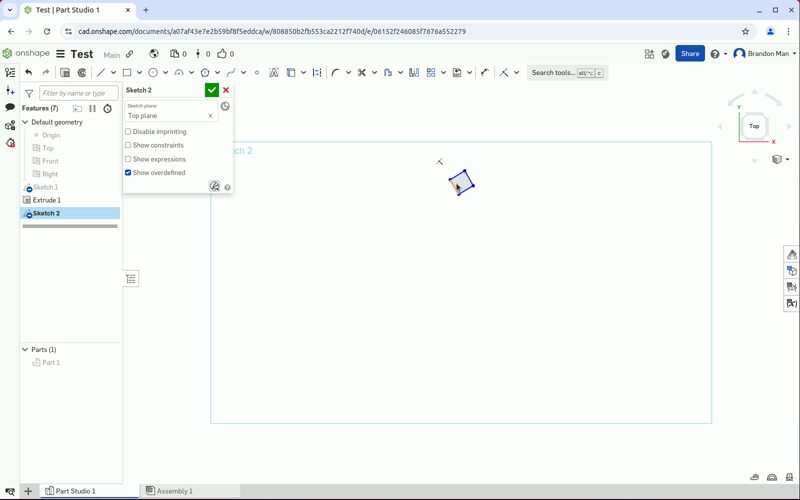
scroll(6)
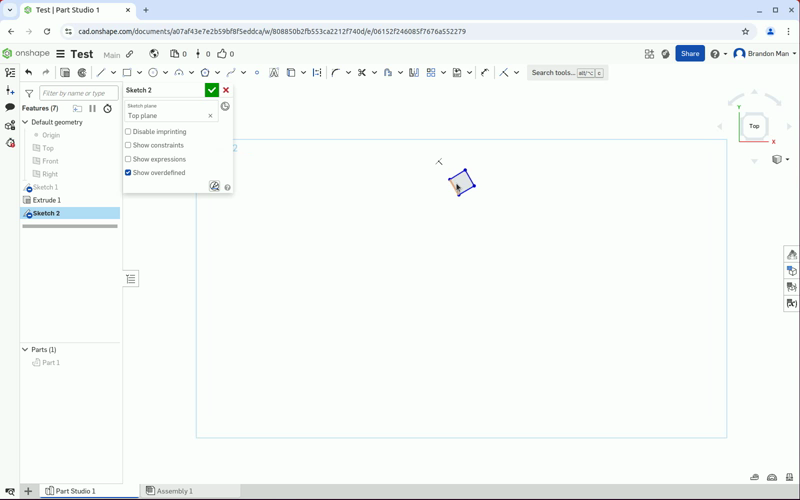
scroll(6)
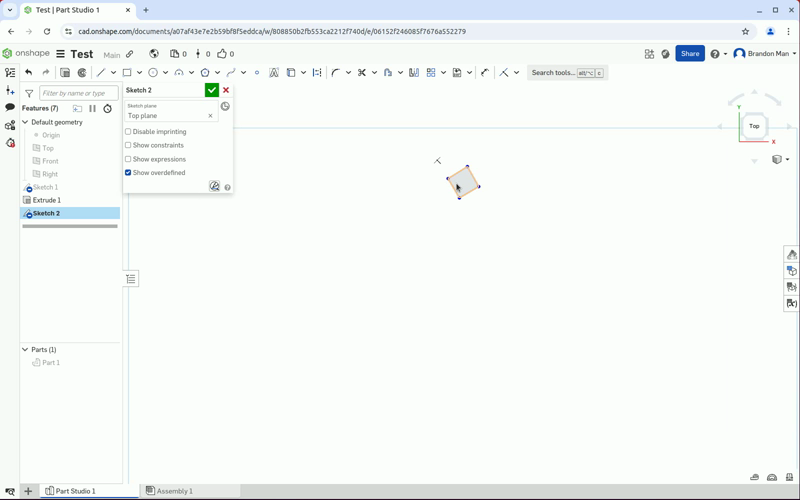
scroll(6)
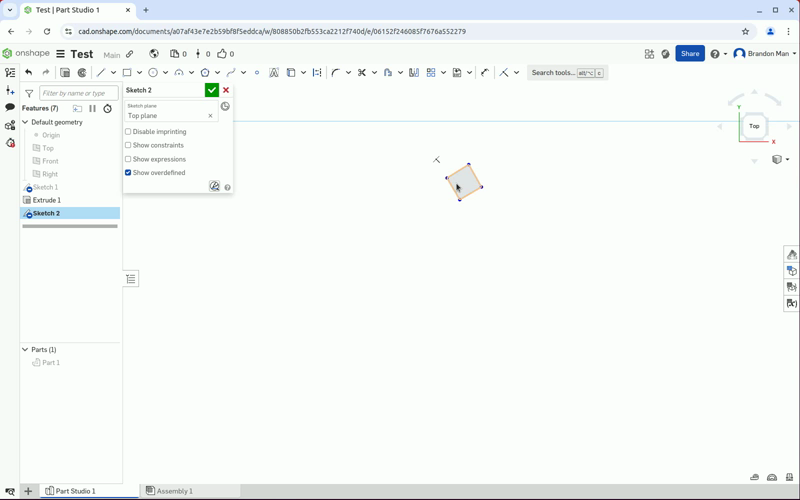
scroll(6)
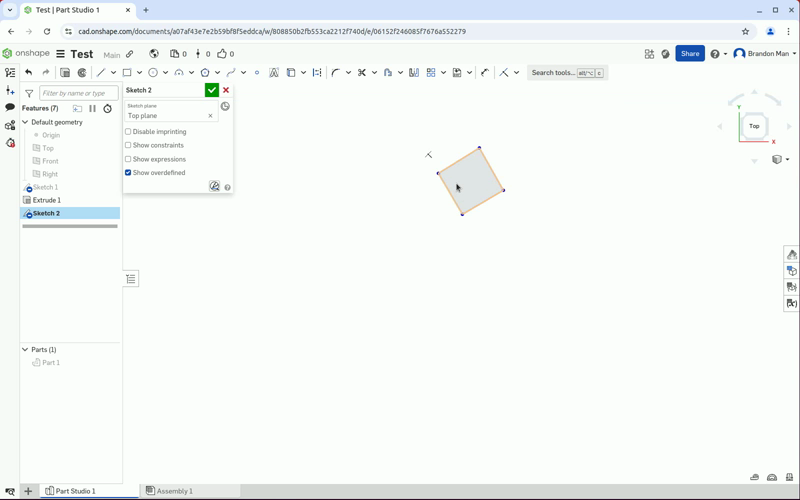
scroll(6)
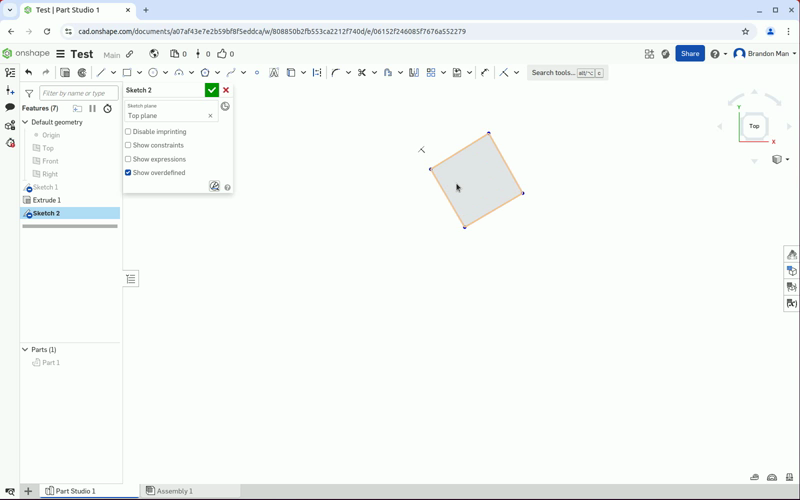
scroll(6)
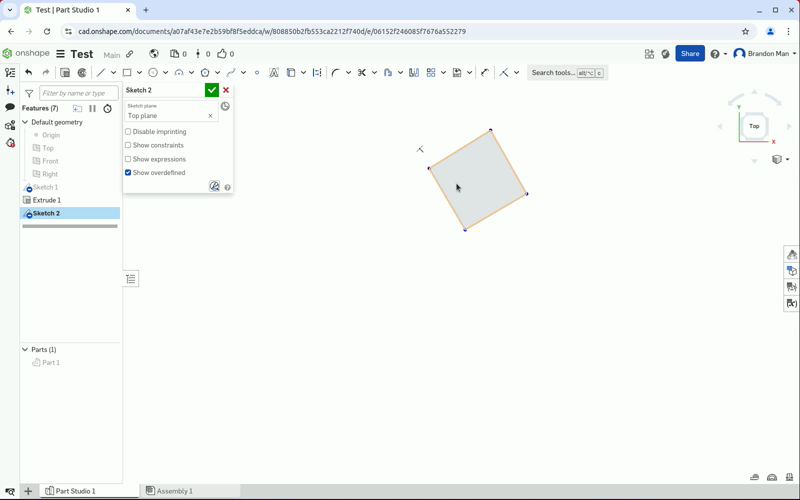
scroll(6)
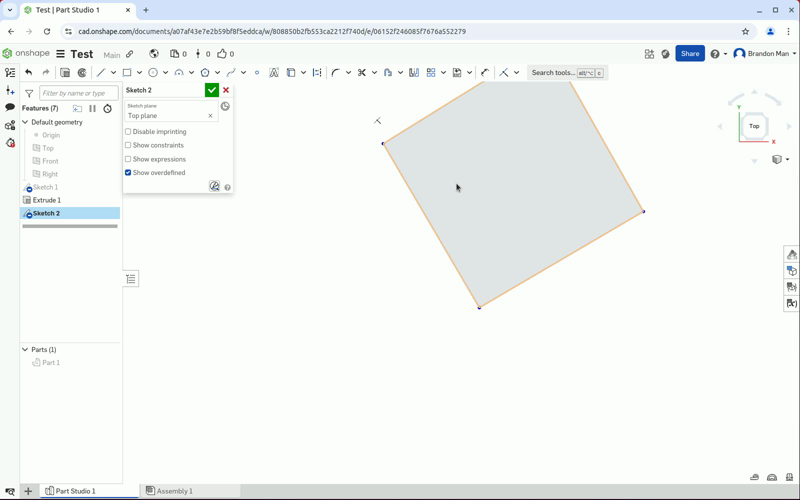
click(456, 183)
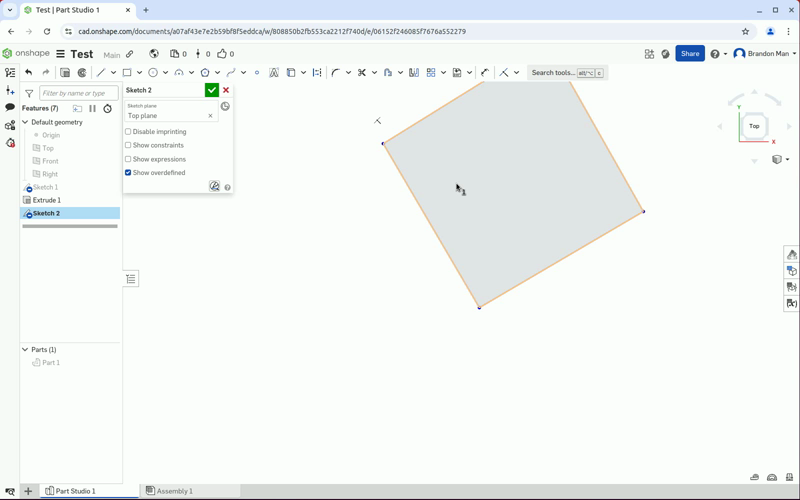
scroll(-6)
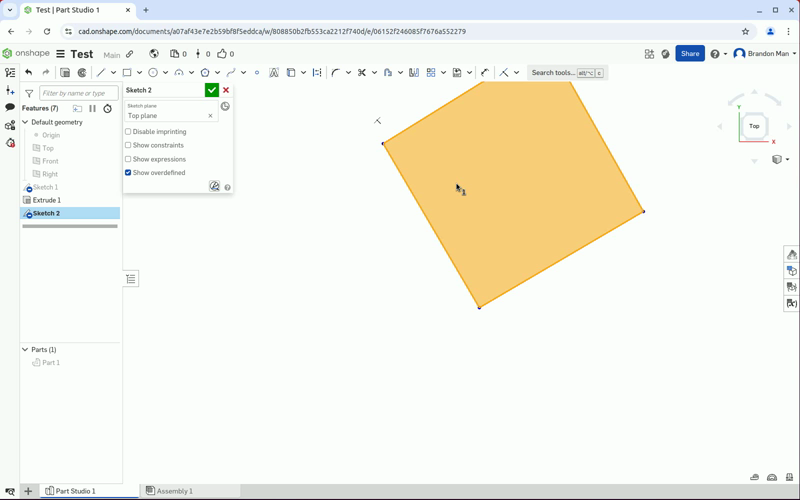
scroll(-6)
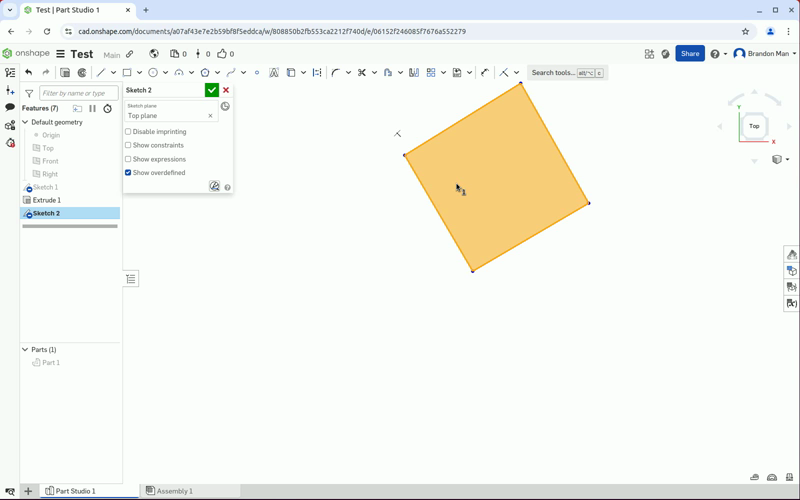
scroll(-6)
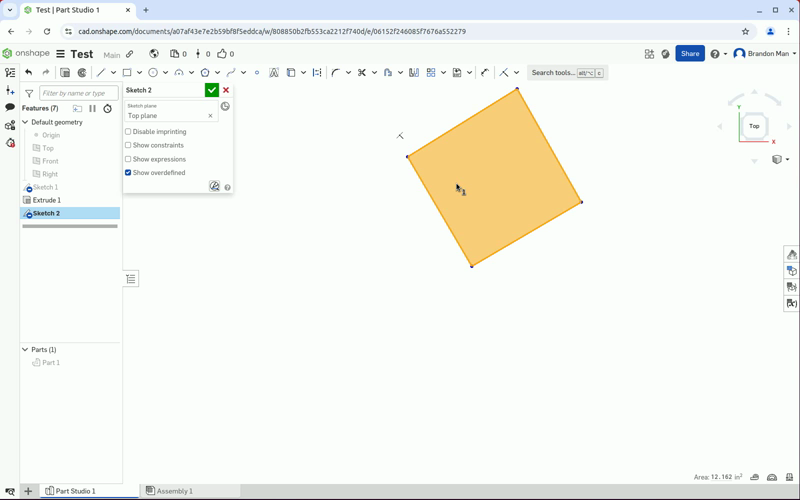
scroll(-6)
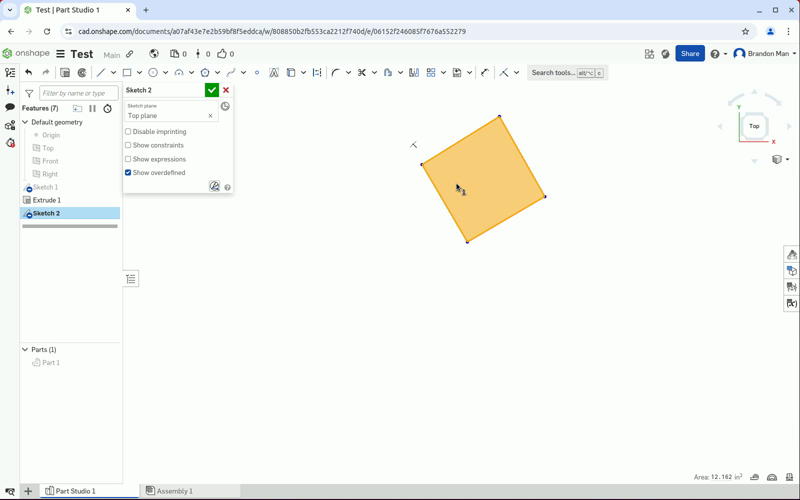
scroll(-6)
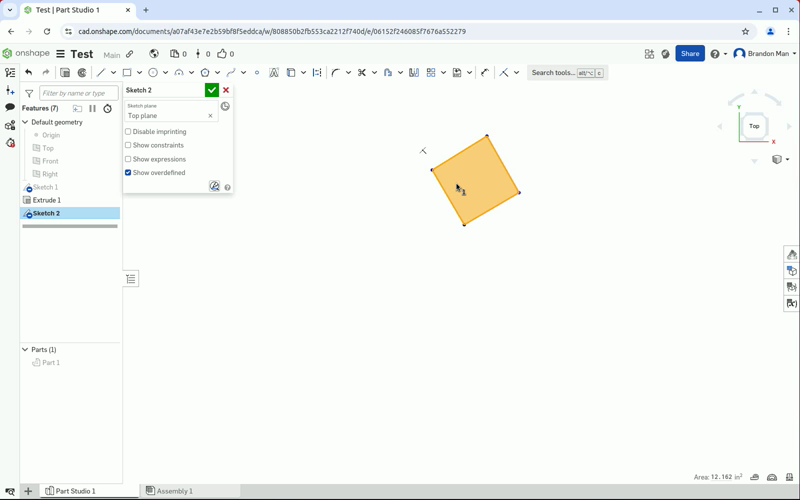
scroll(-6)
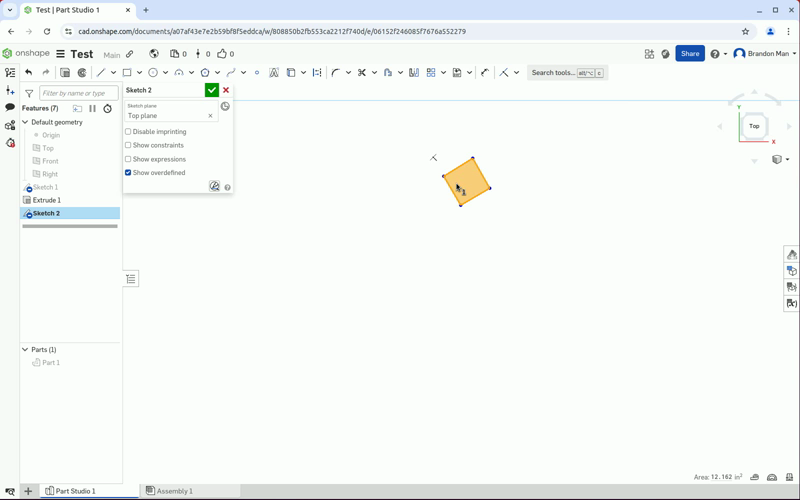
scroll(-6)
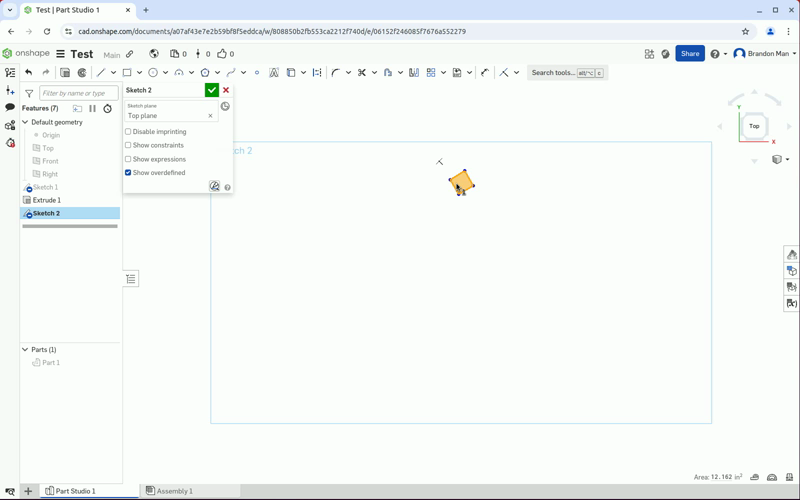
mouse_move(73, 352)
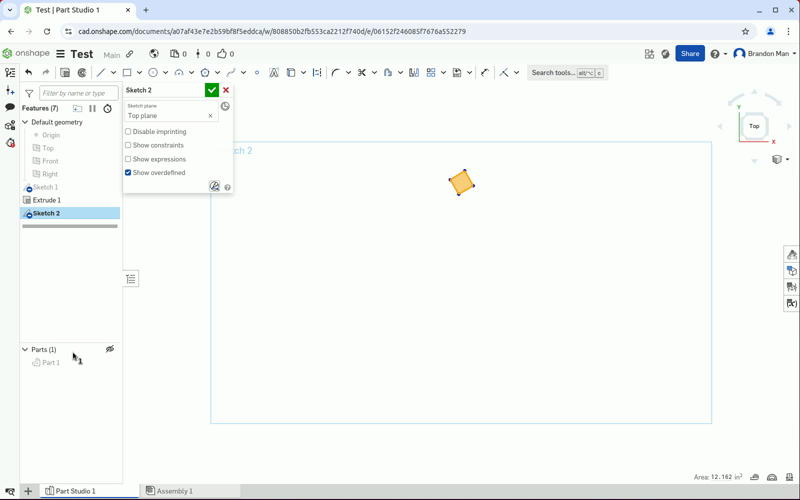
key(shift+y)
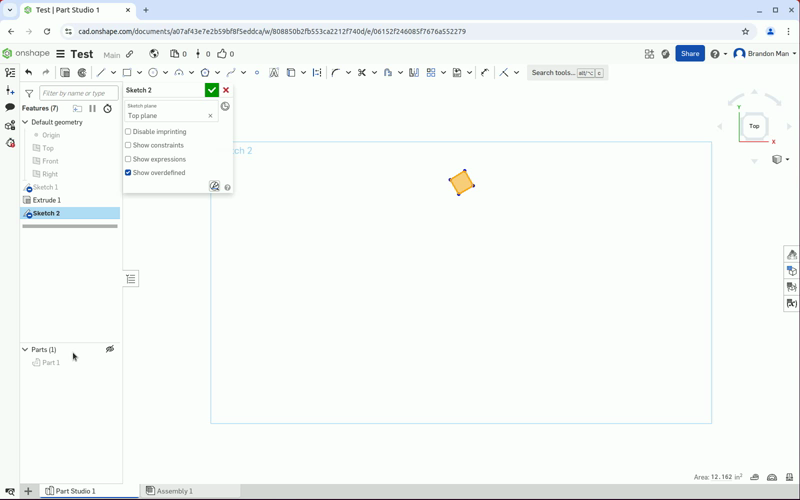
key(shift+e)
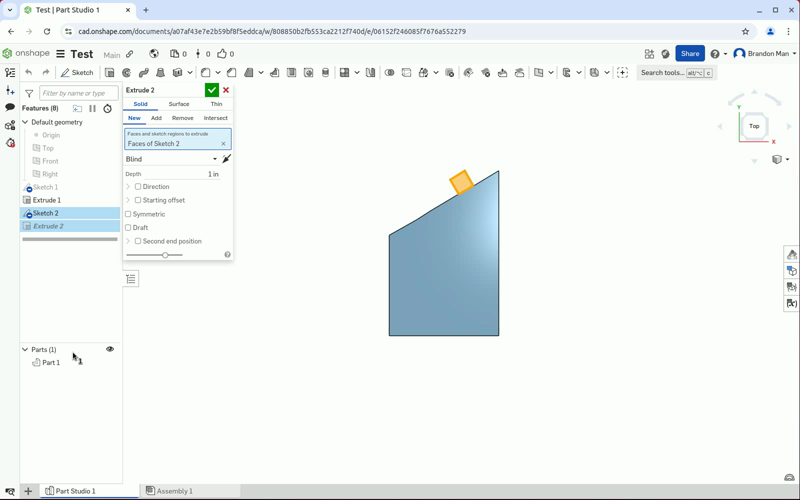
mouse_move(143, 106)
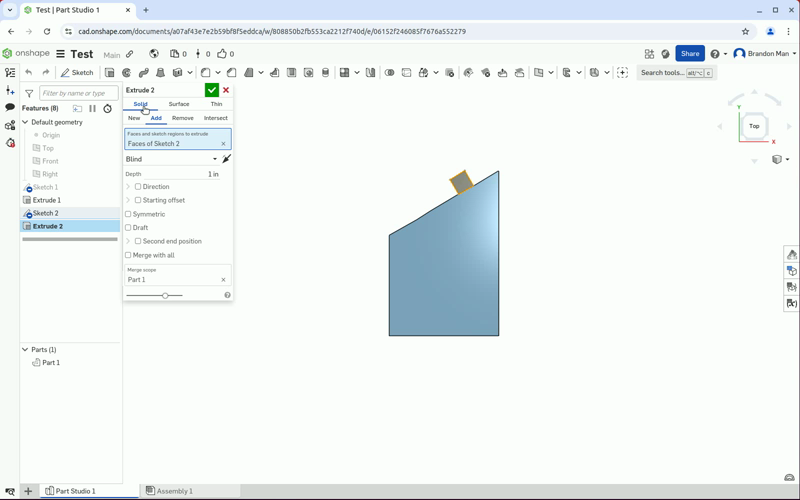
click(143, 106)
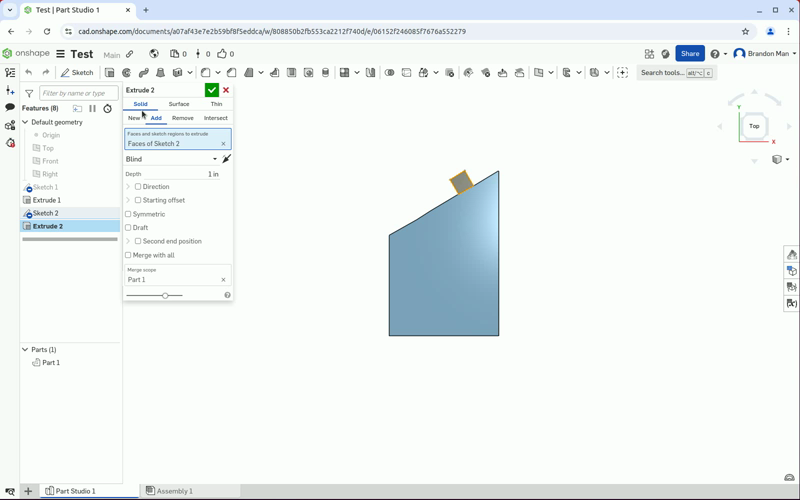
mouse_move(137, 120)
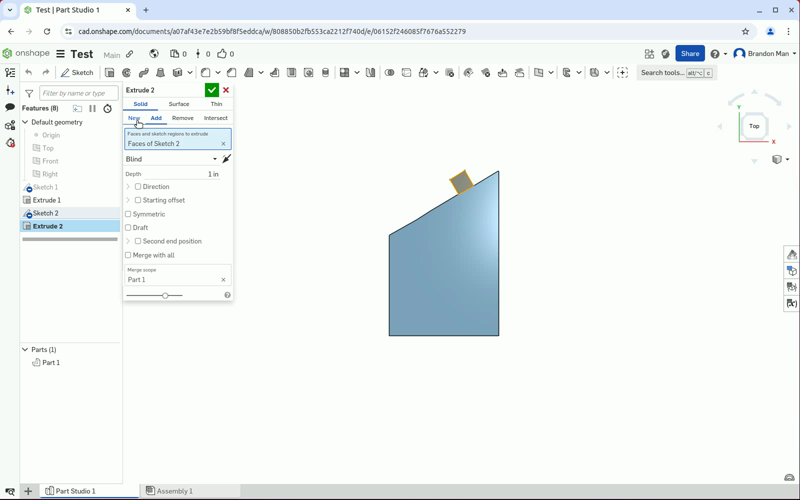
click(137, 120)
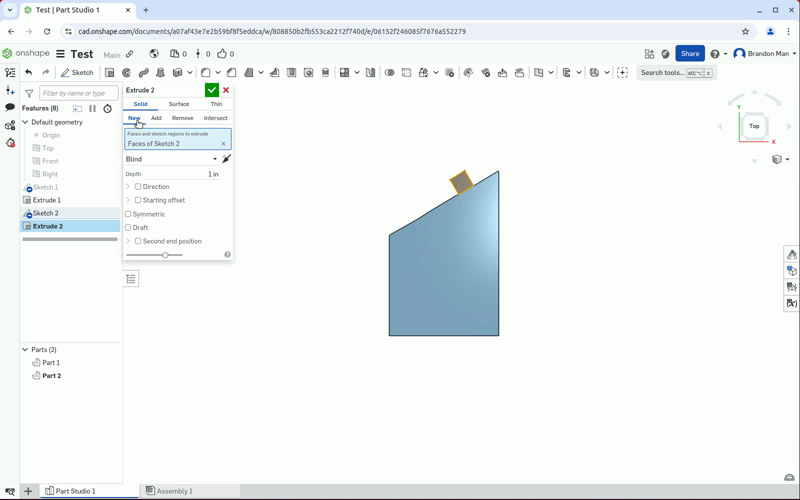
key(tab, 4)
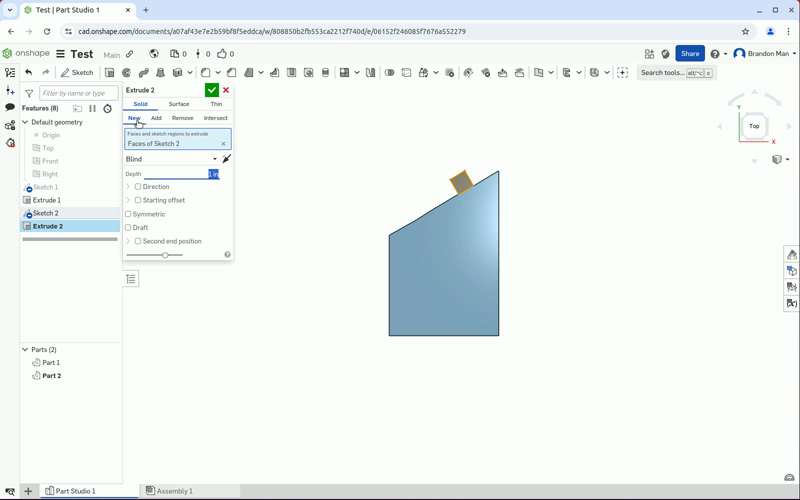
text(2.166)
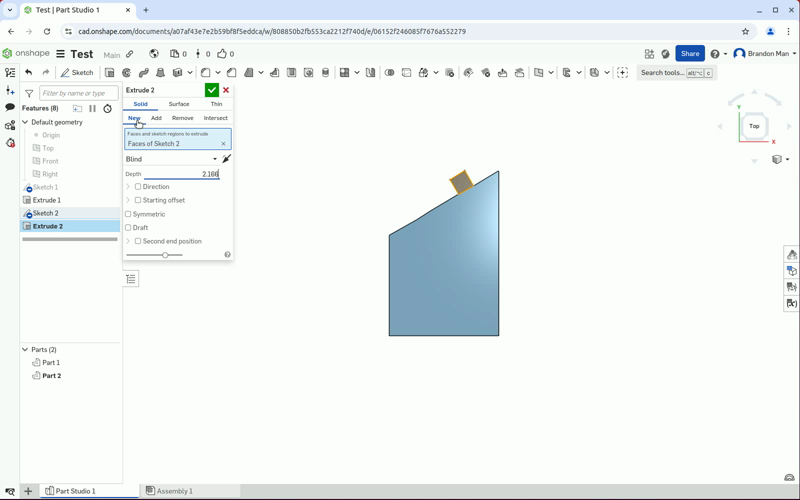
key(enter)
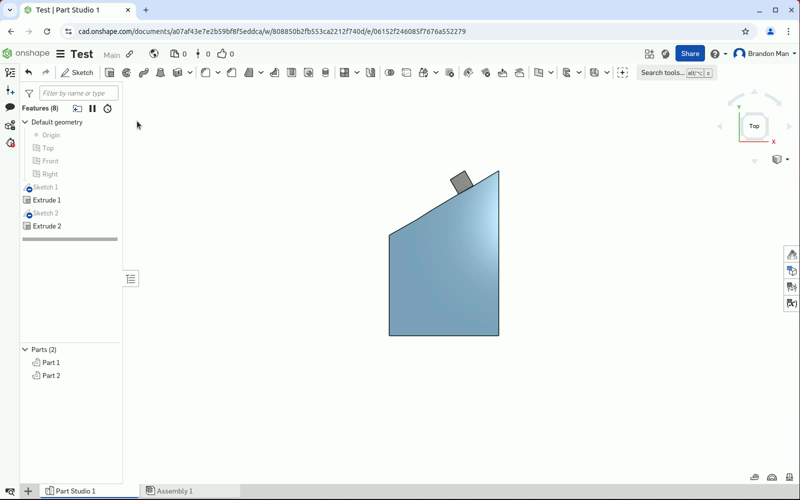
key(shift+h)
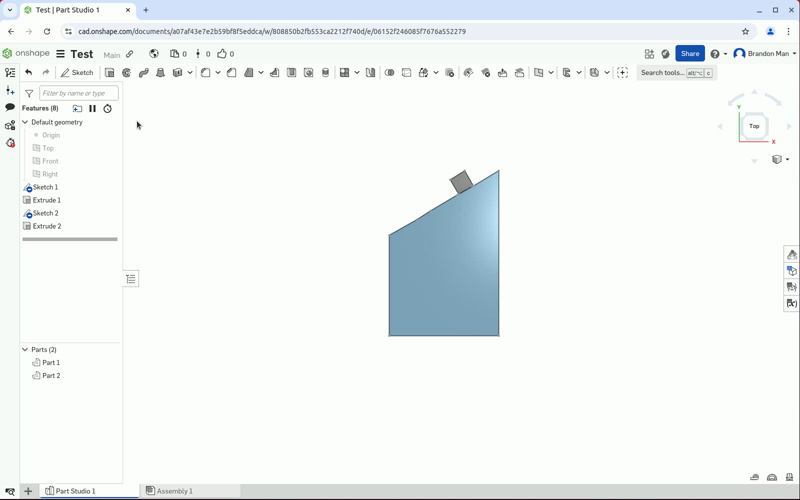
key(shift+h)
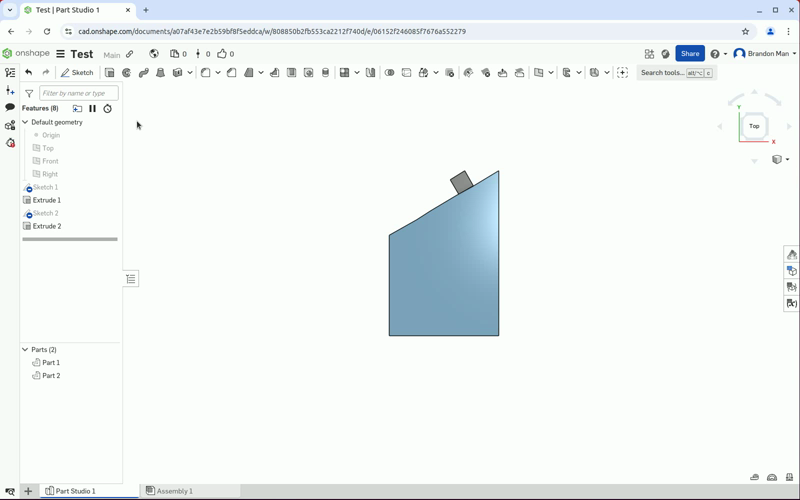
mouse_move(73, 189)
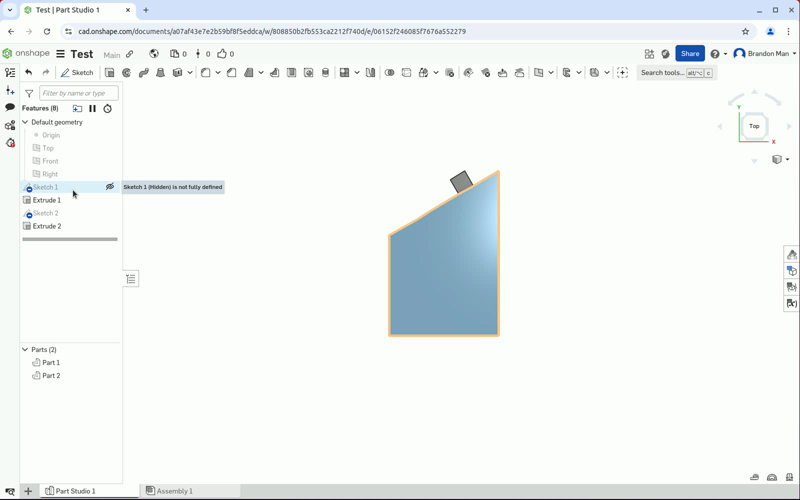
click(73, 189)
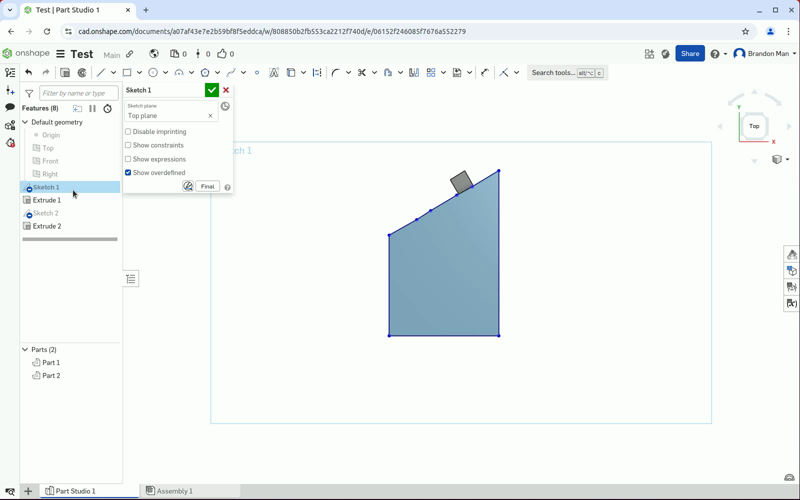
mouse_move(229, 92)
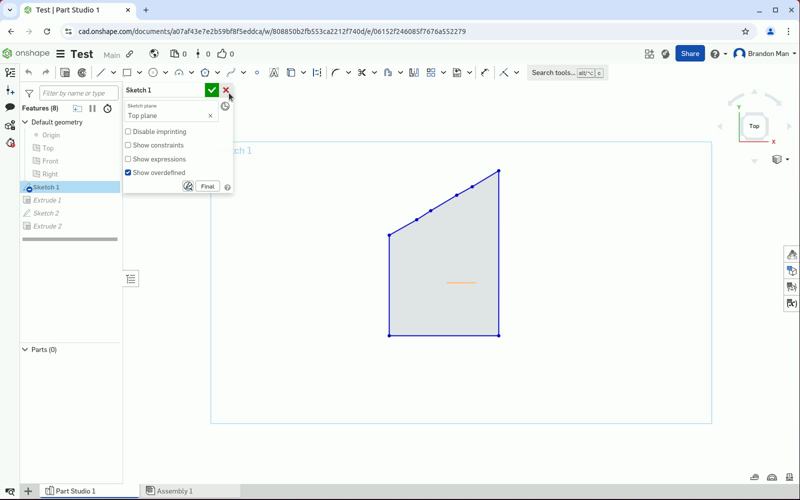
click(229, 92)
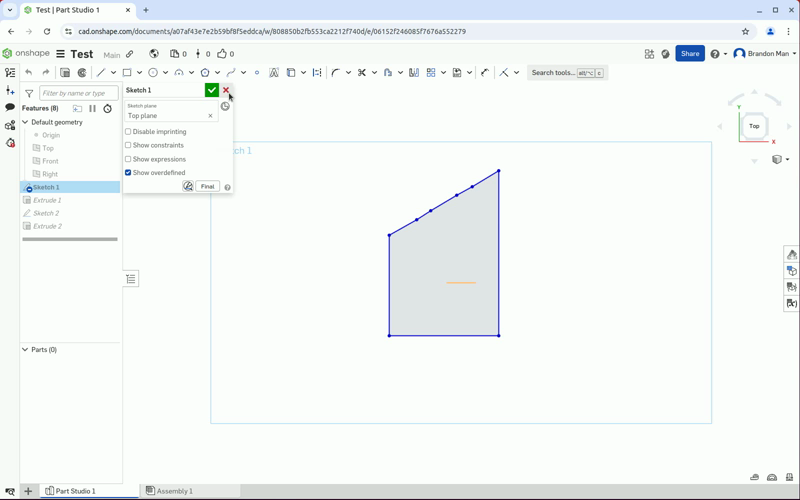
key(shift+s)
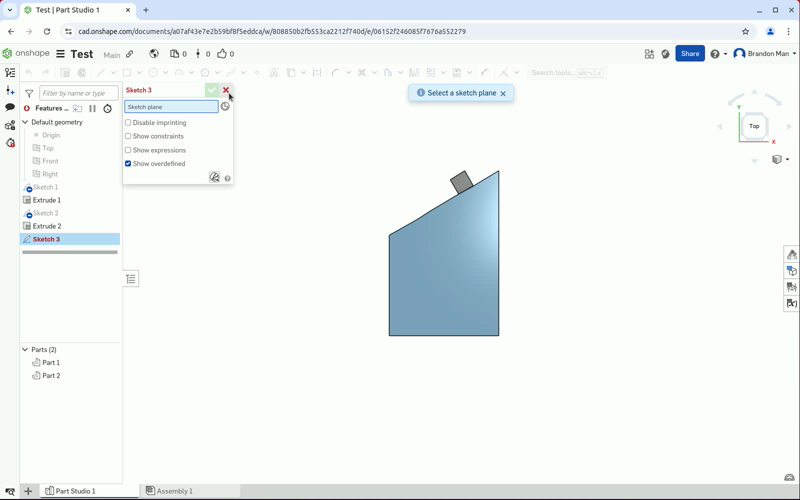
mouse_move(73, 150)
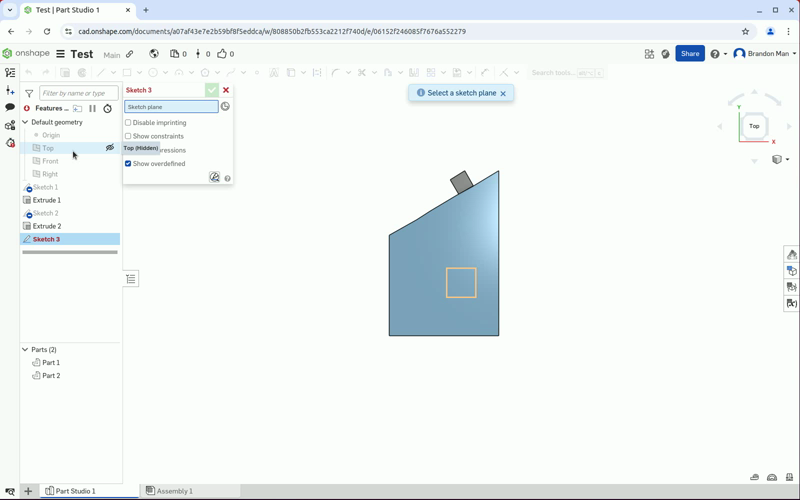
click(73, 150)
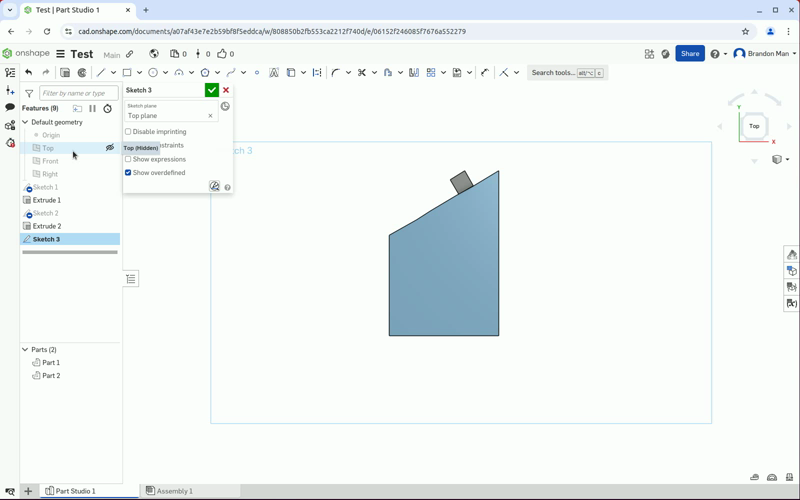
mouse_move(73, 352)
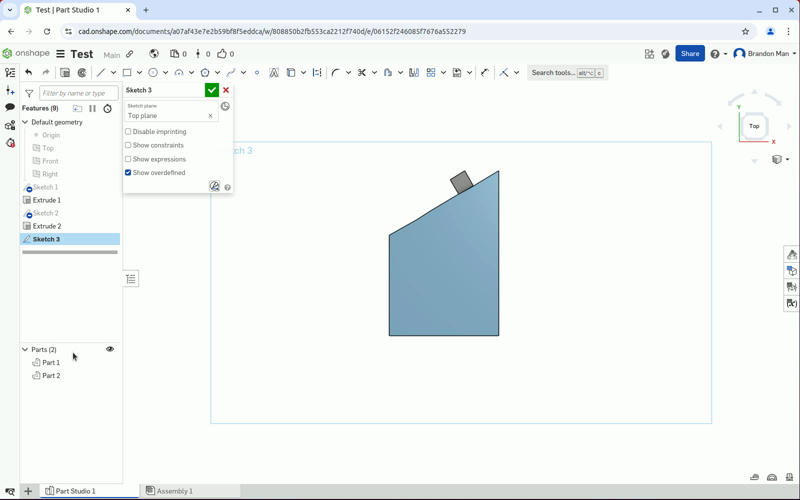
key(y)
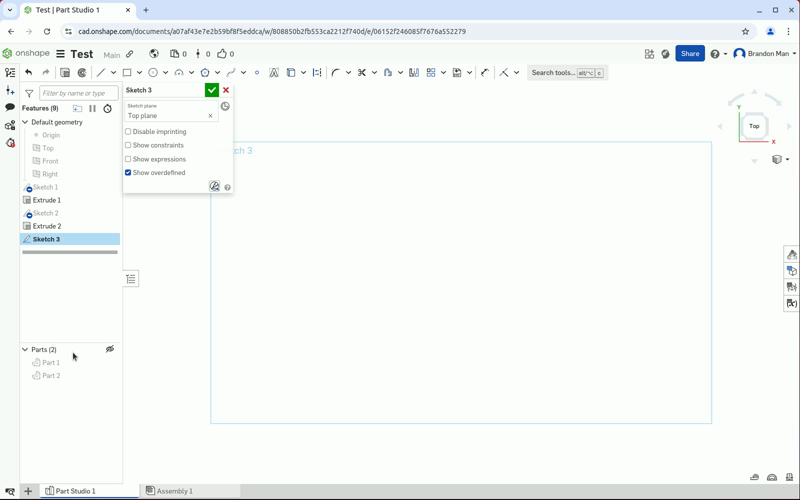
key(l)
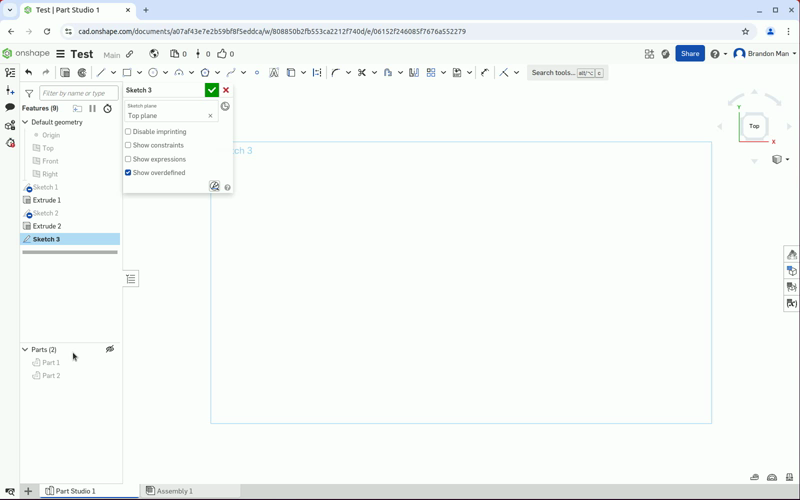
key_down(shift)
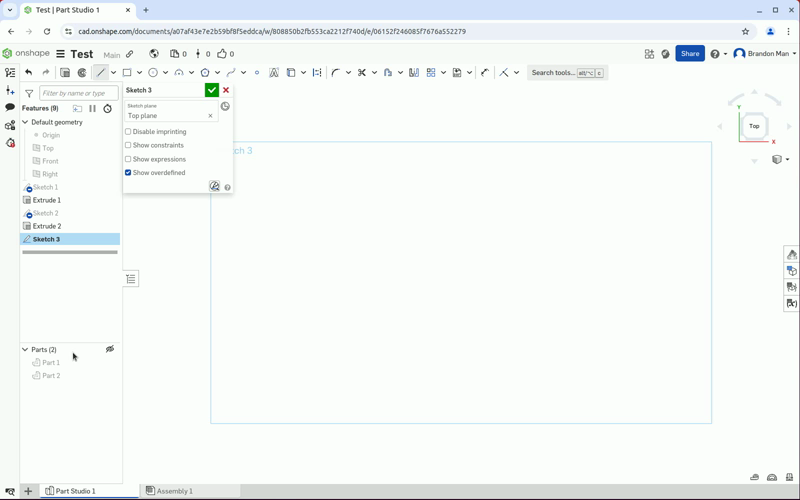
mouse_move(407, 204)
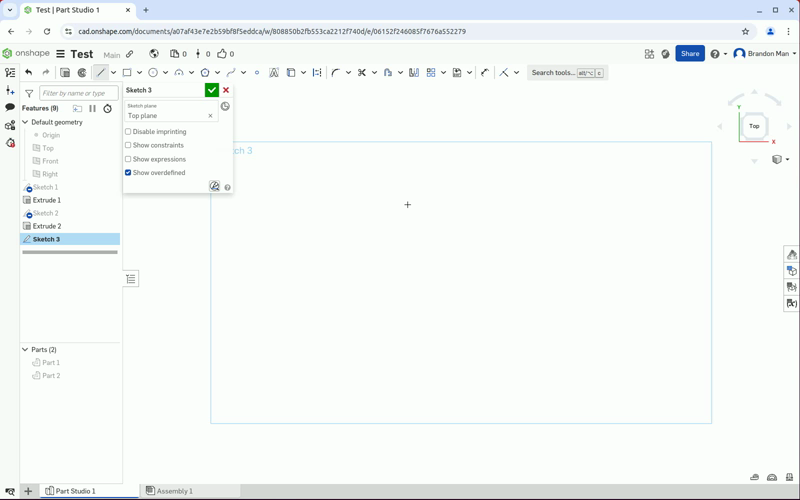
click(407, 204)
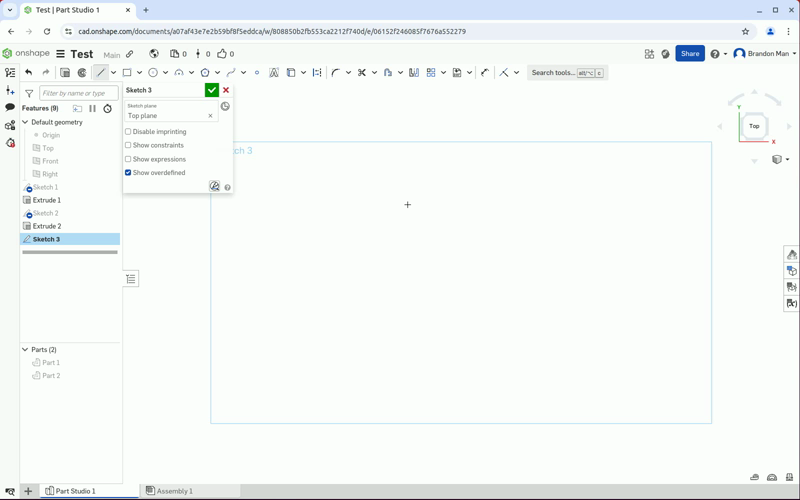
key_up(shift)
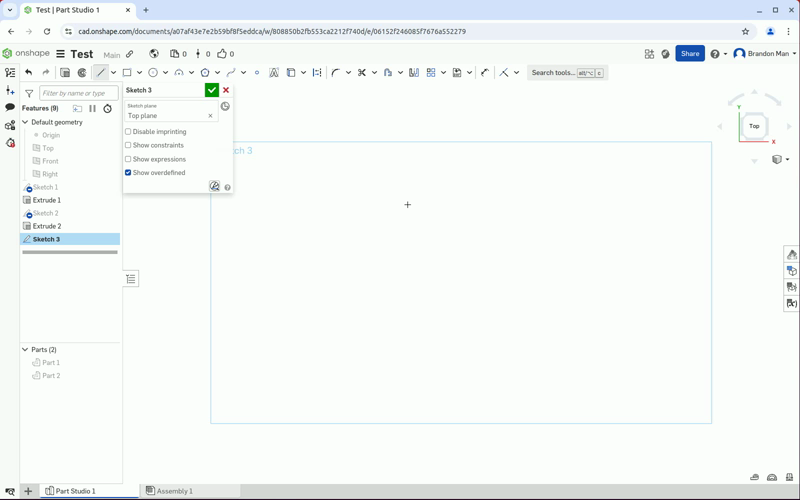
key_down(shift)
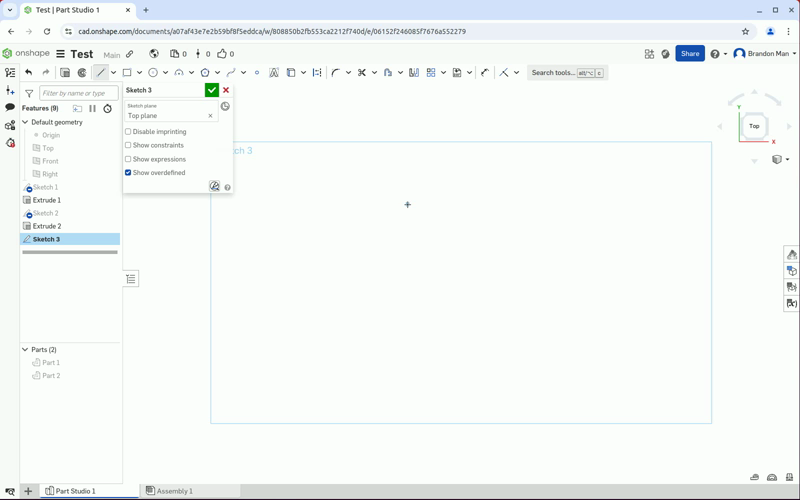
mouse_move(437, 204)
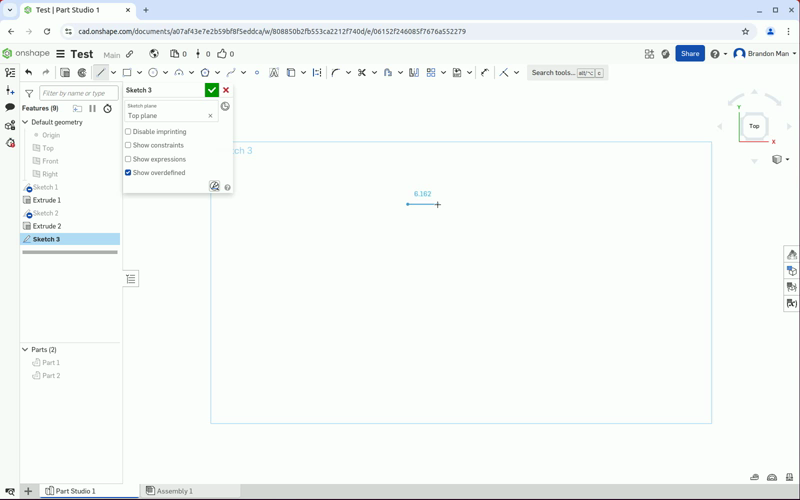
mouse_move(416, 219)
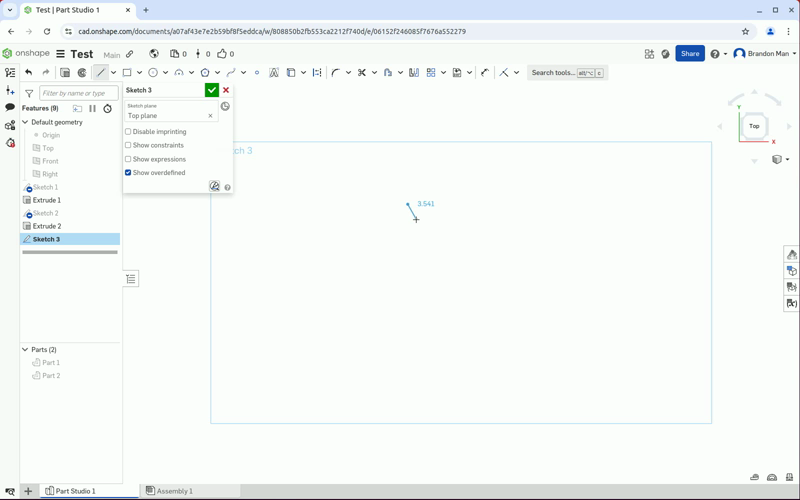
click(416, 219)
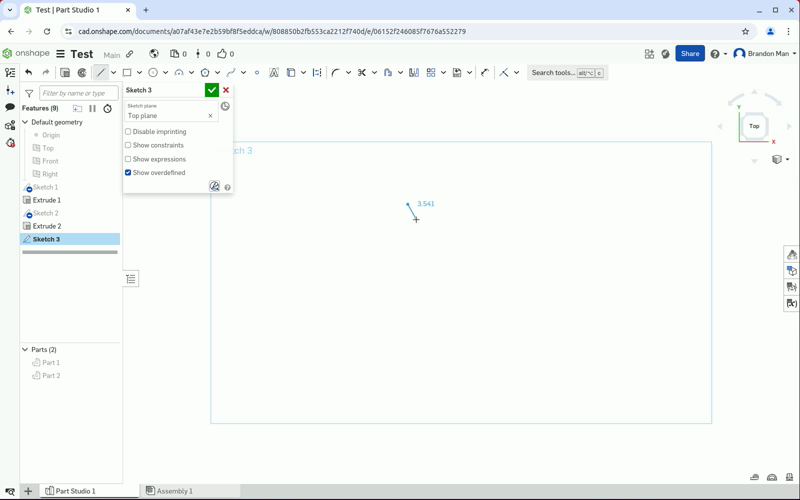
key_up(shift)
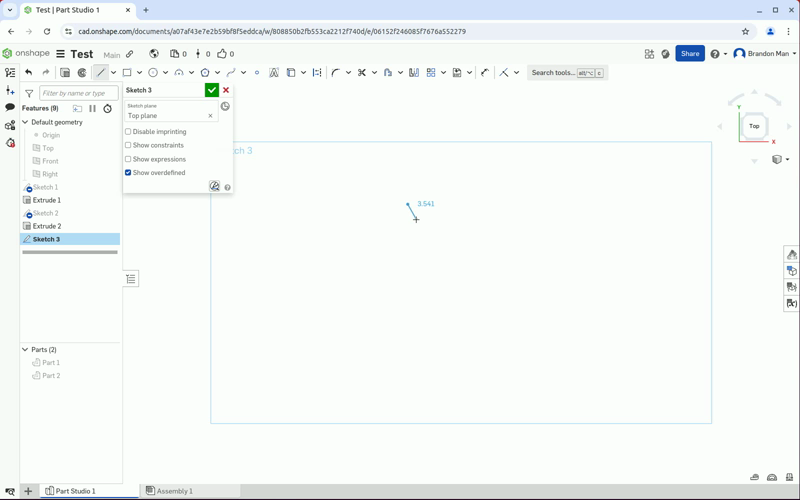
key_down(shift)
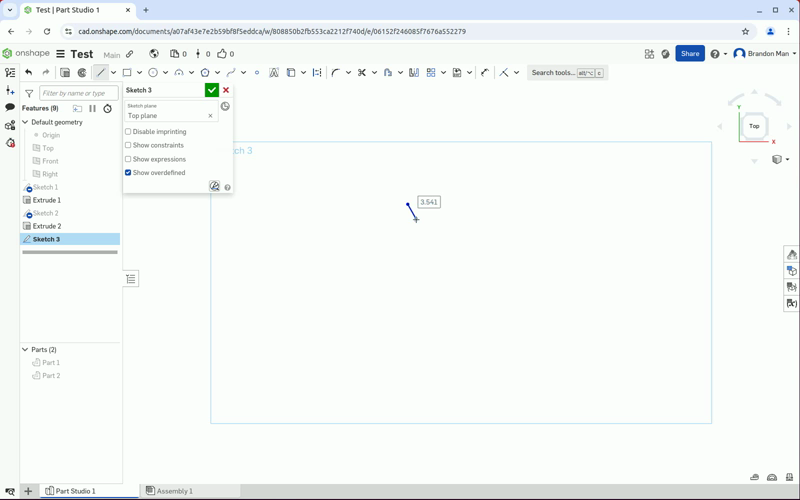
mouse_move(446, 219)
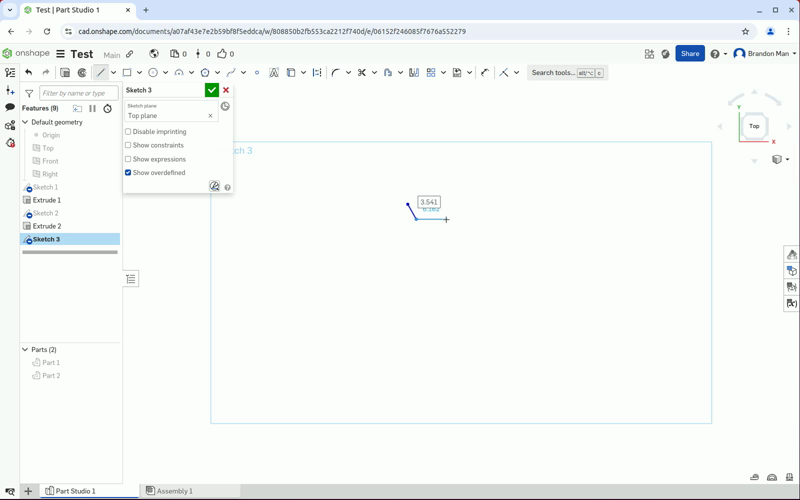
mouse_move(431, 210)
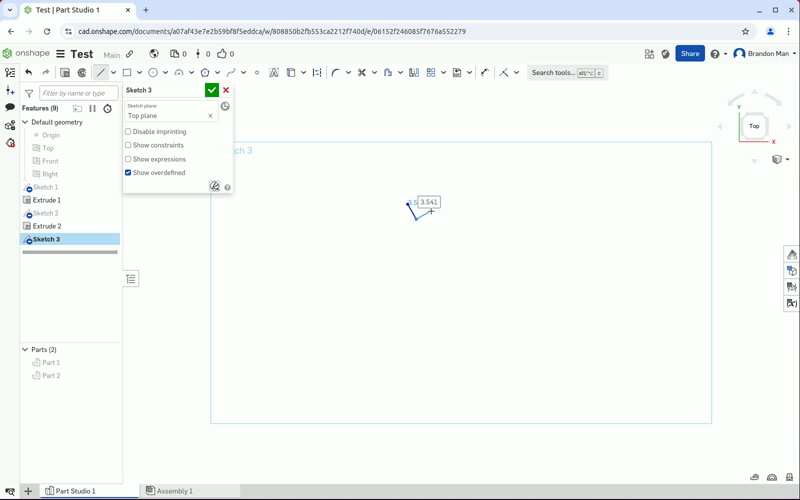
click(431, 210)
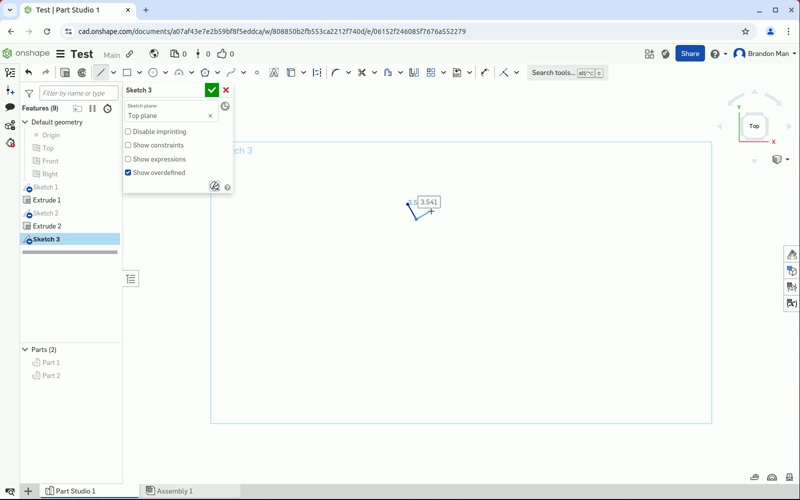
key_up(shift)
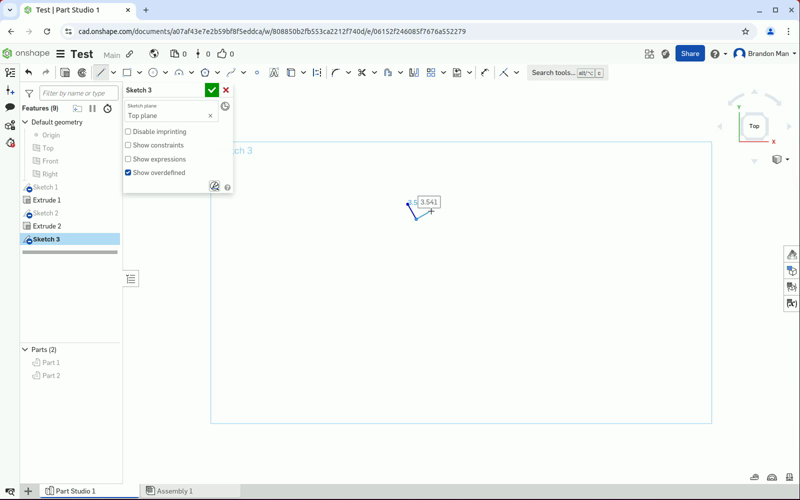
key_down(shift)
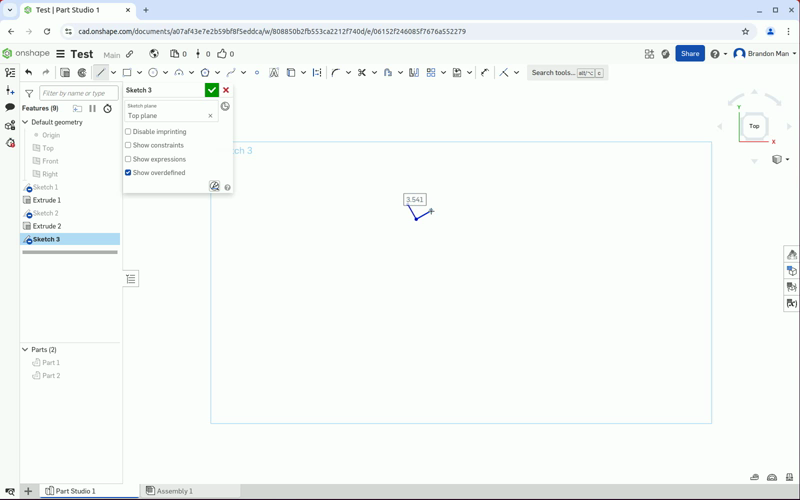
mouse_move(461, 210)
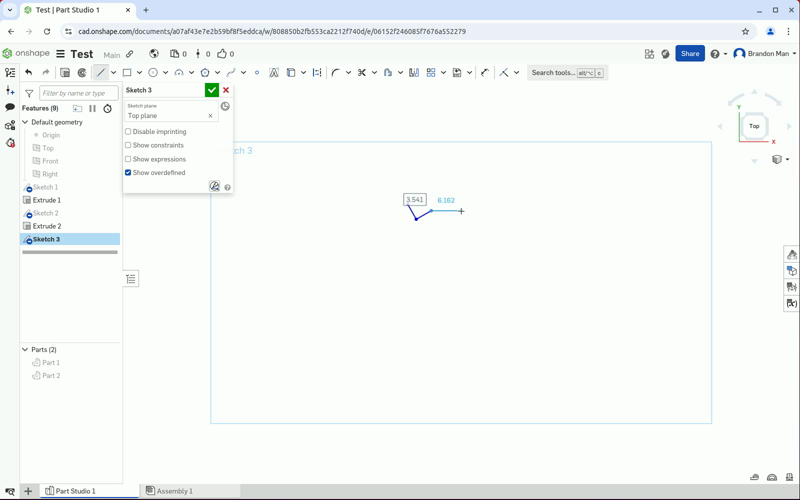
mouse_move(422, 195)
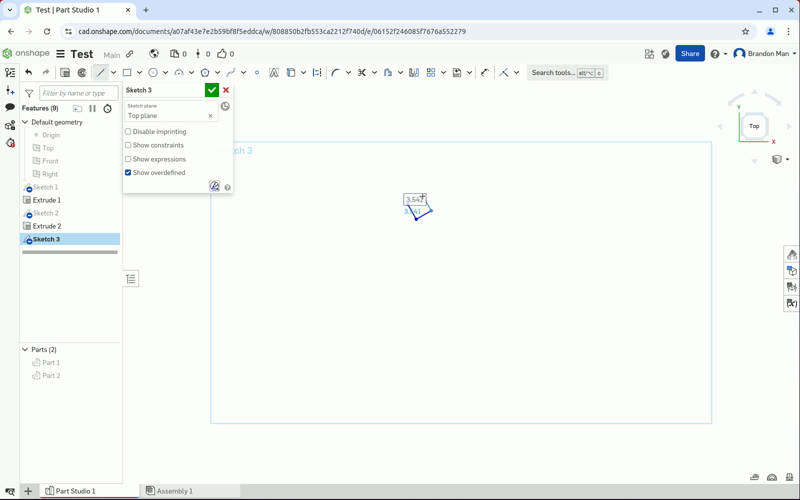
click(422, 195)
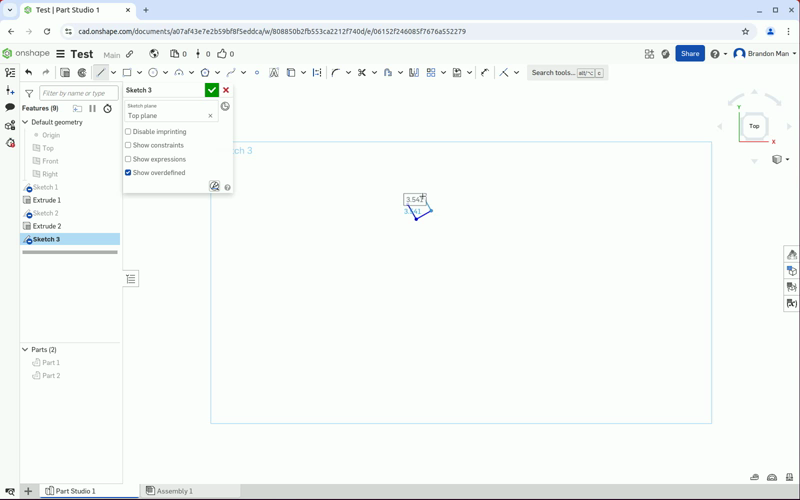
key_up(shift)
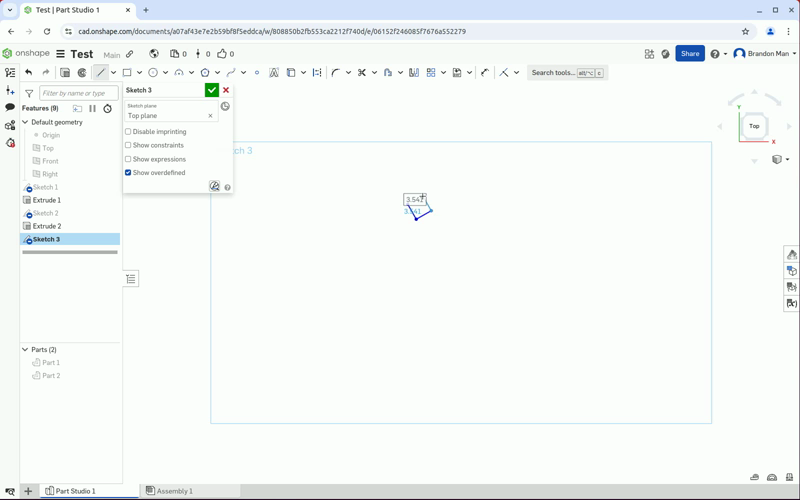
mouse_move(452, 195)
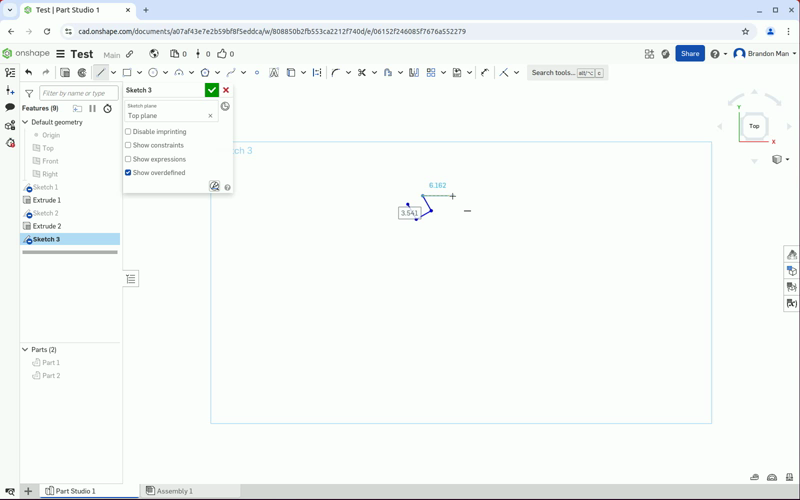
key_down(shift)
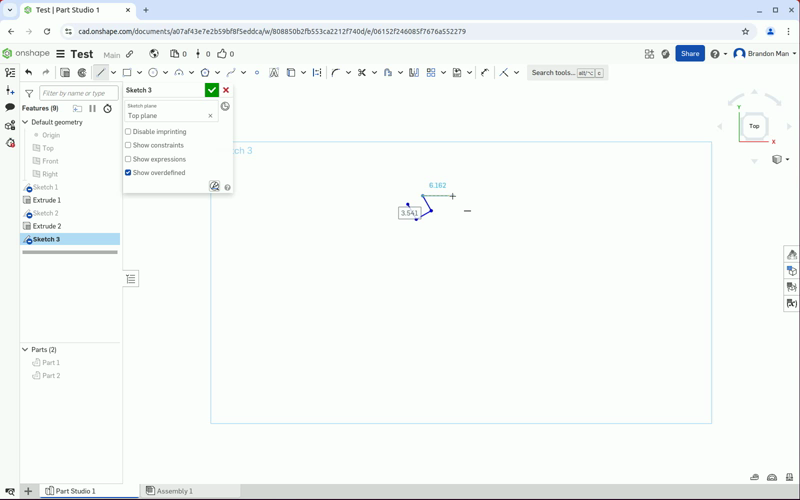
mouse_move(407, 204)
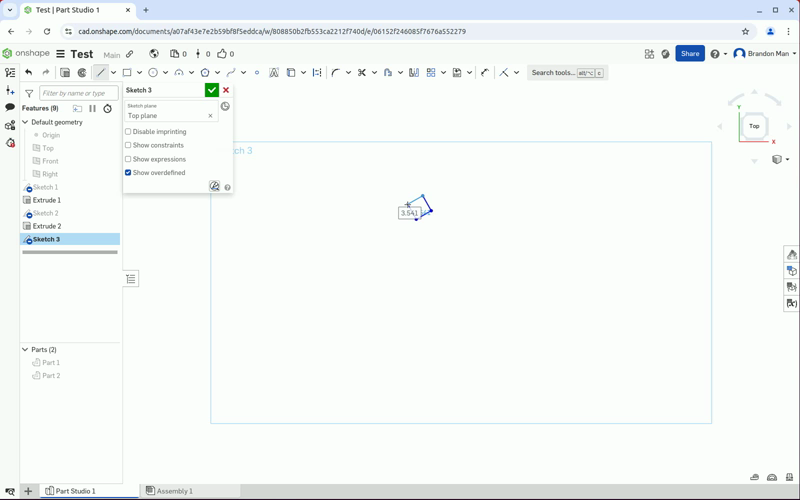
key_up(shift)
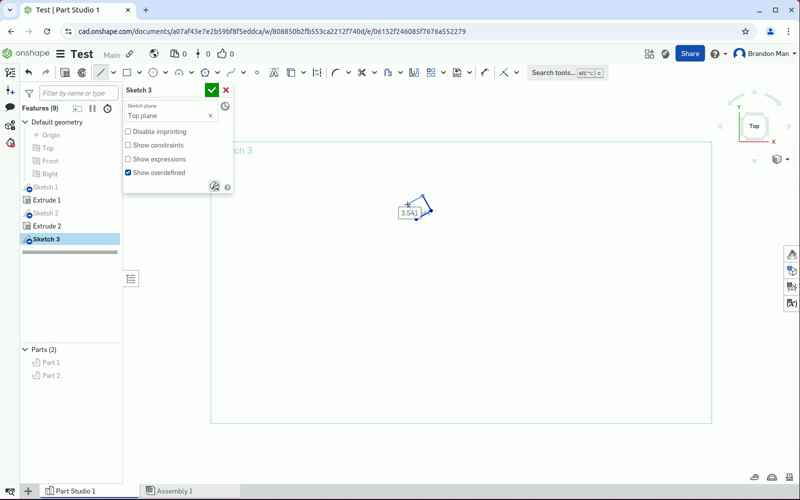
click(407, 204)
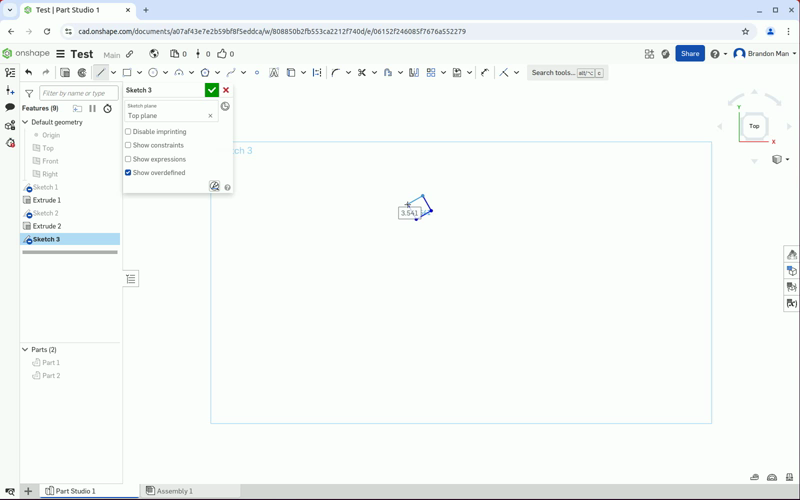
key(esc)
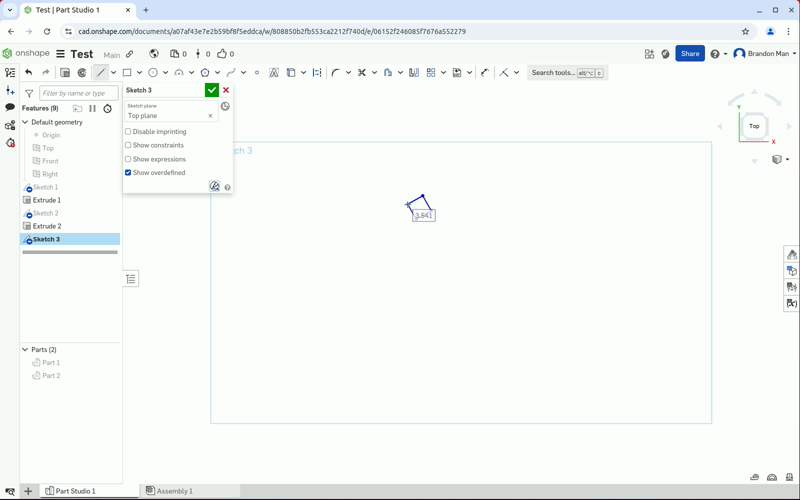
mouse_move(423, 200)
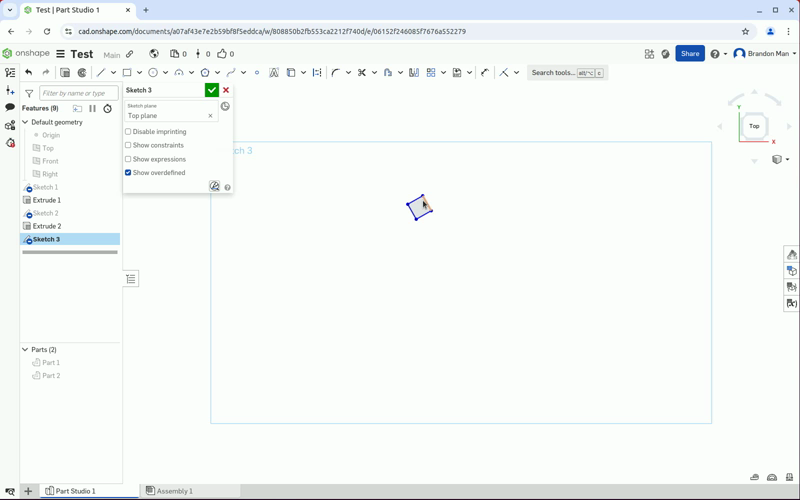
scroll(6)
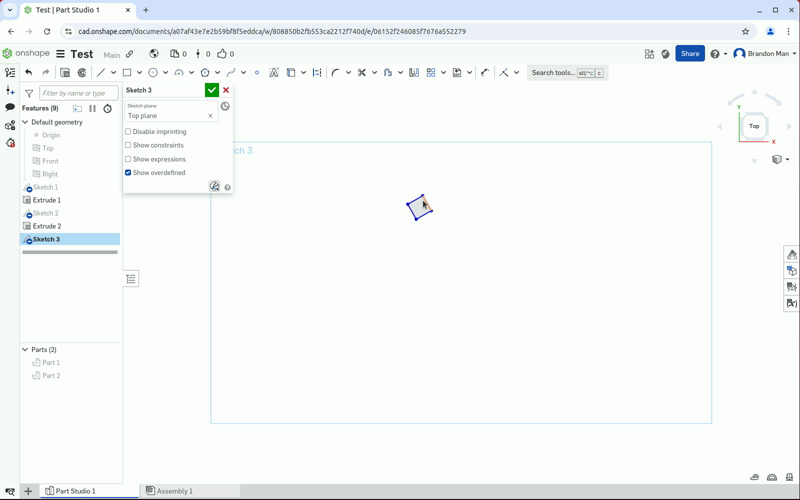
scroll(6)
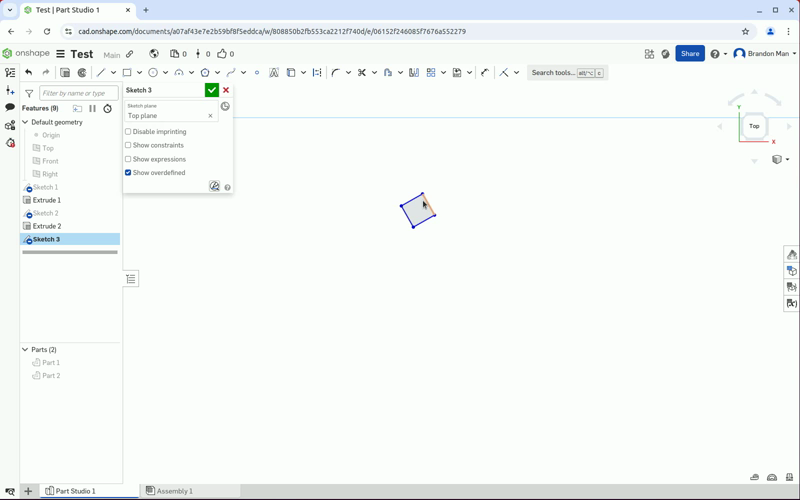
scroll(6)
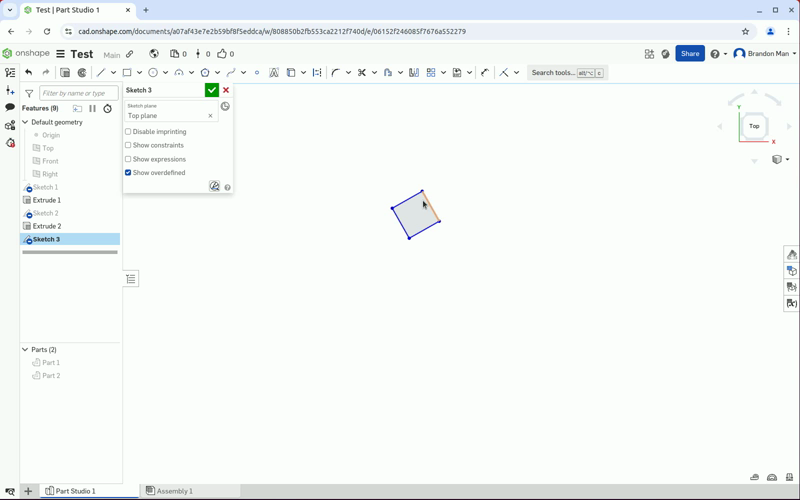
scroll(6)
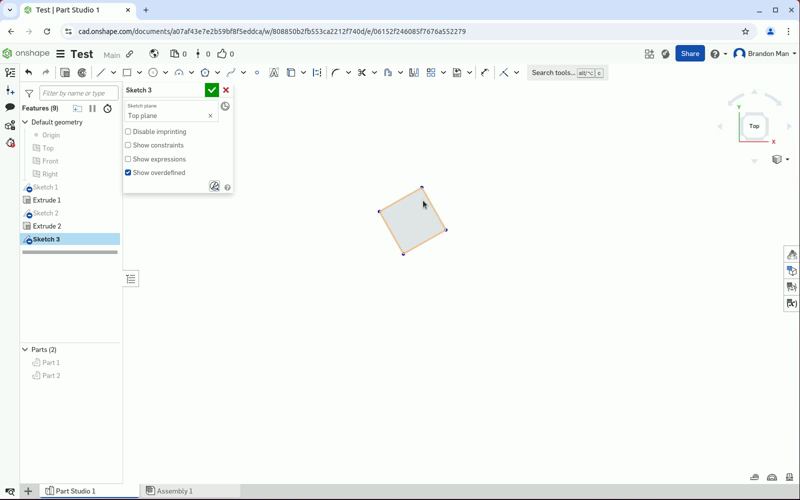
scroll(6)
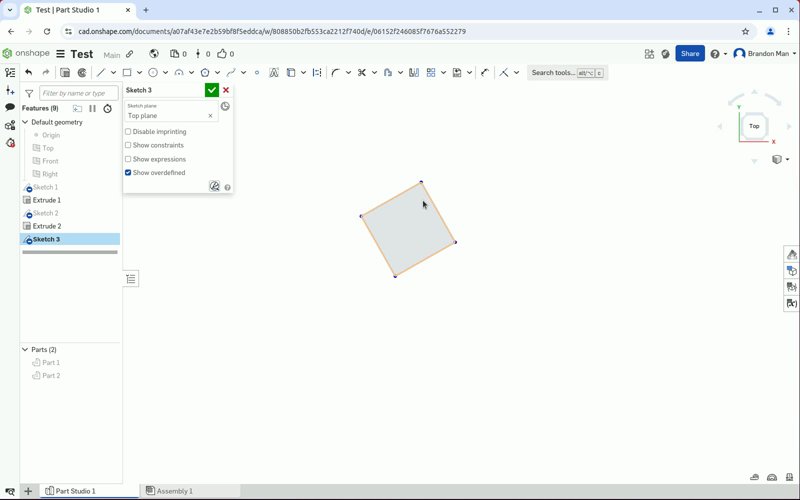
scroll(6)
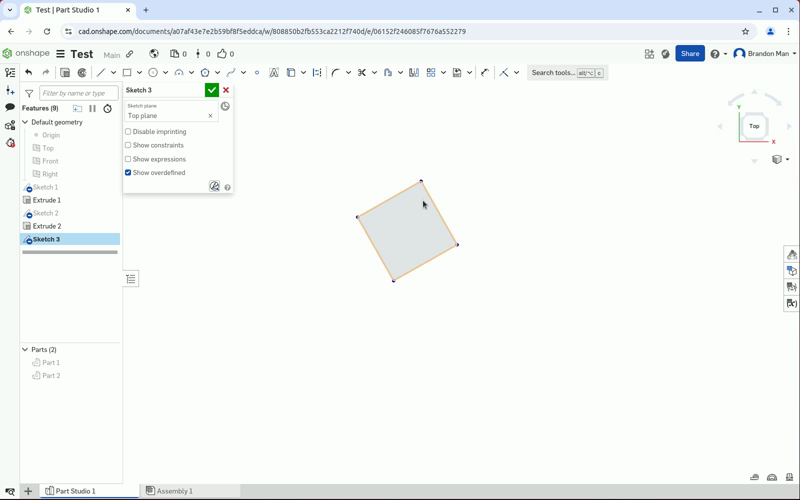
scroll(6)
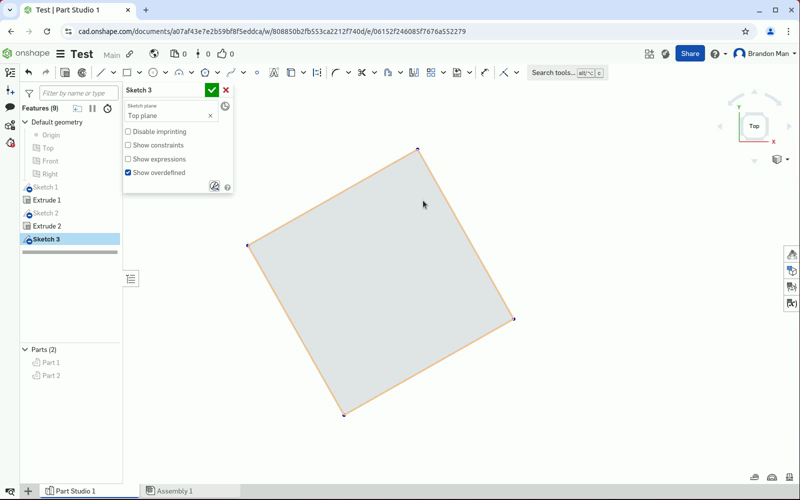
click(423, 200)
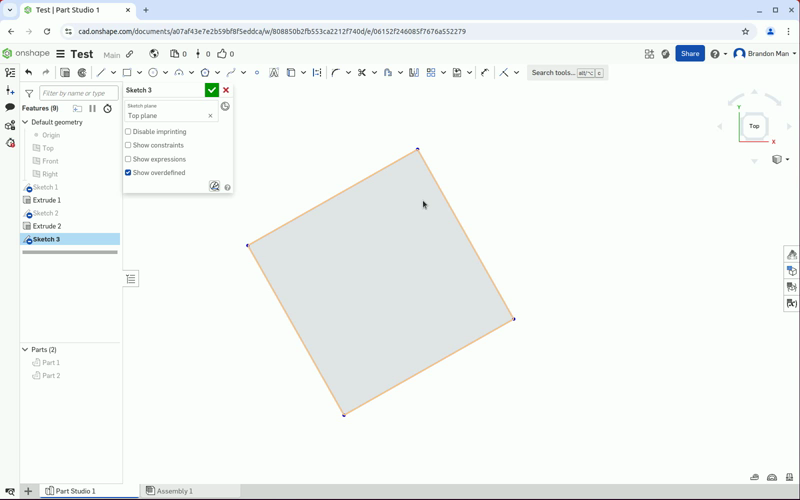
scroll(-6)
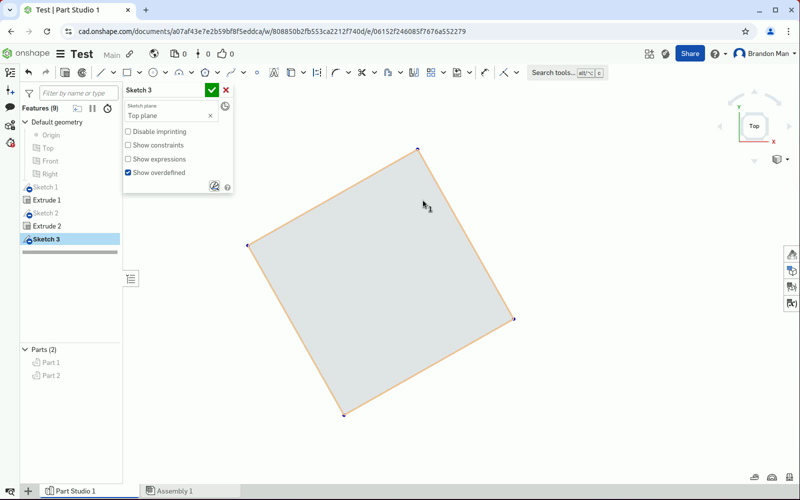
scroll(-6)
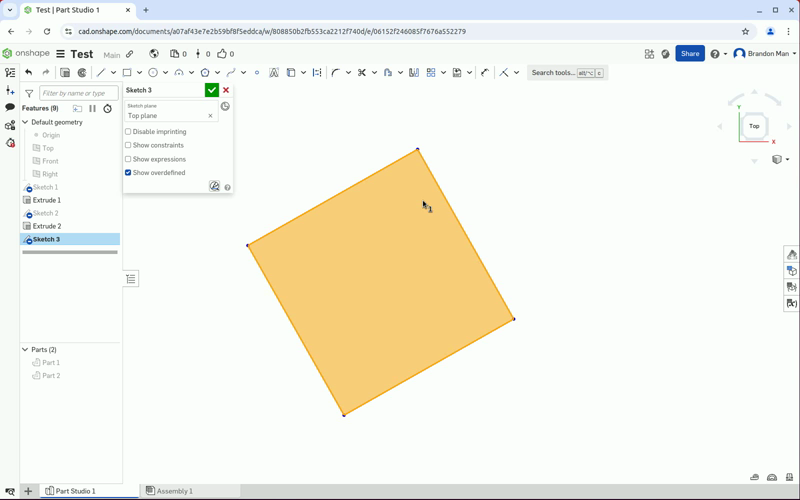
scroll(-6)
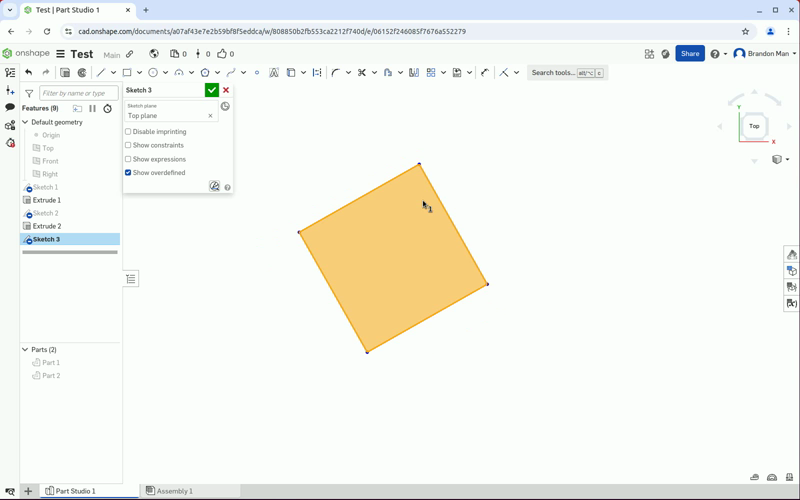
scroll(-6)
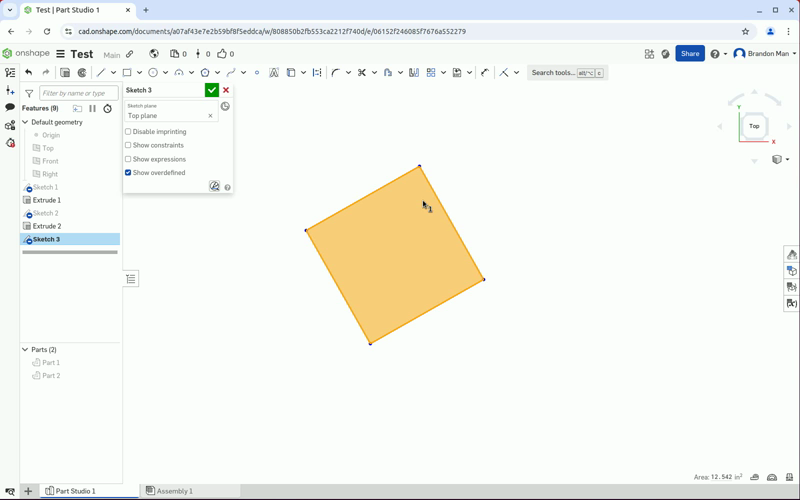
scroll(-6)
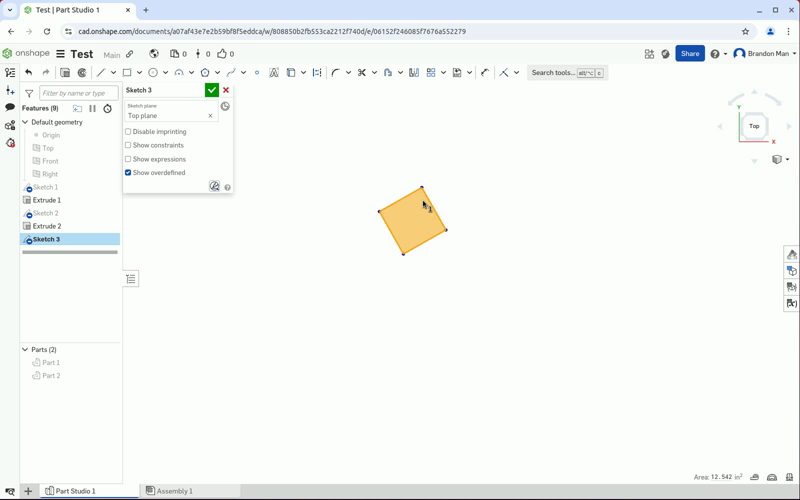
scroll(-6)
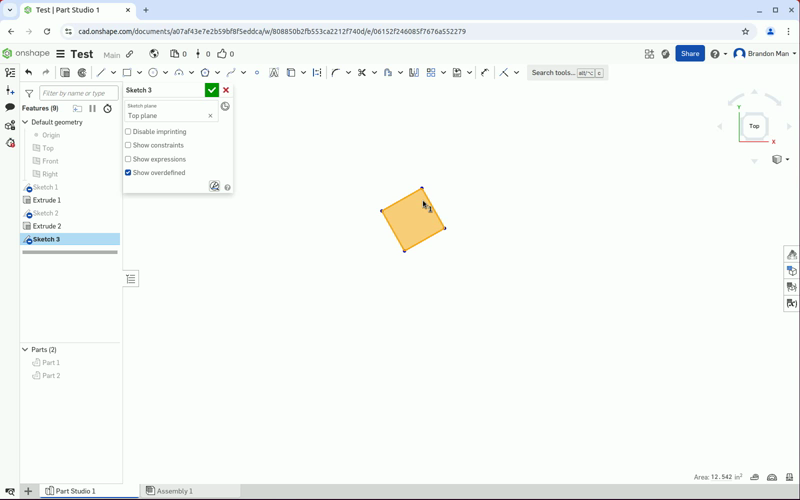
scroll(-6)
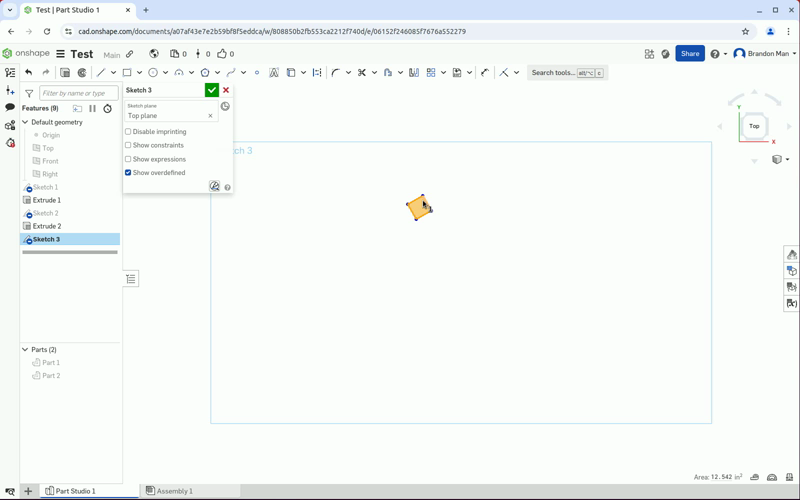
mouse_move(73, 352)
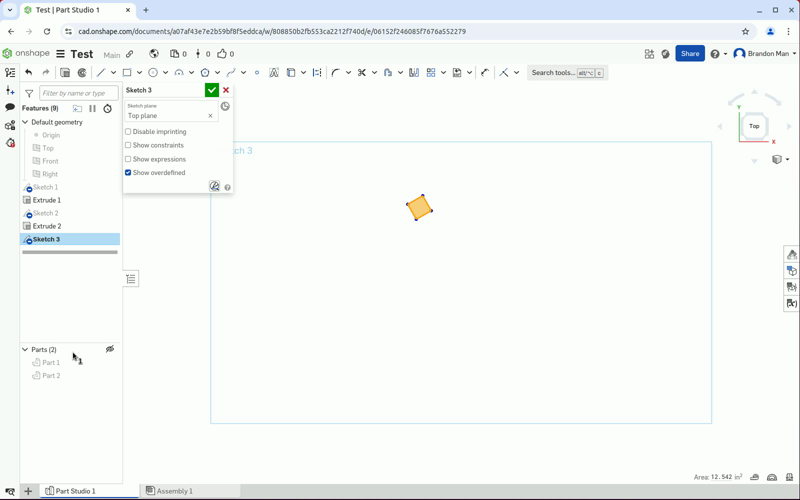
key(shift+y)
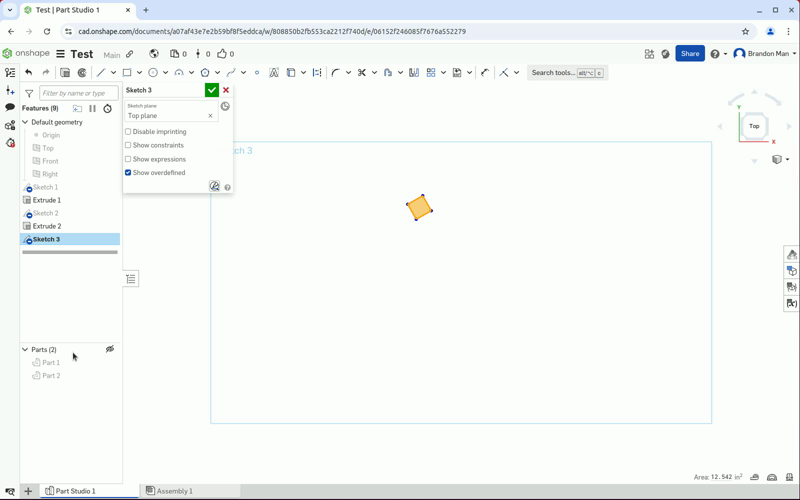
key(shift+e)
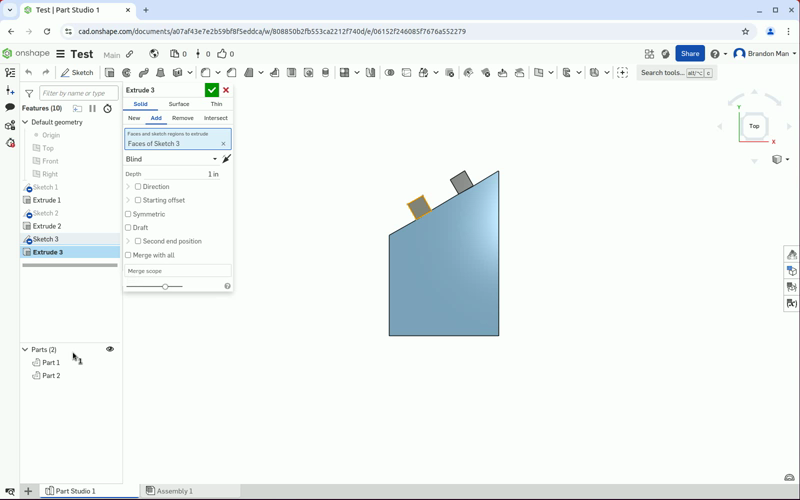
mouse_move(143, 106)
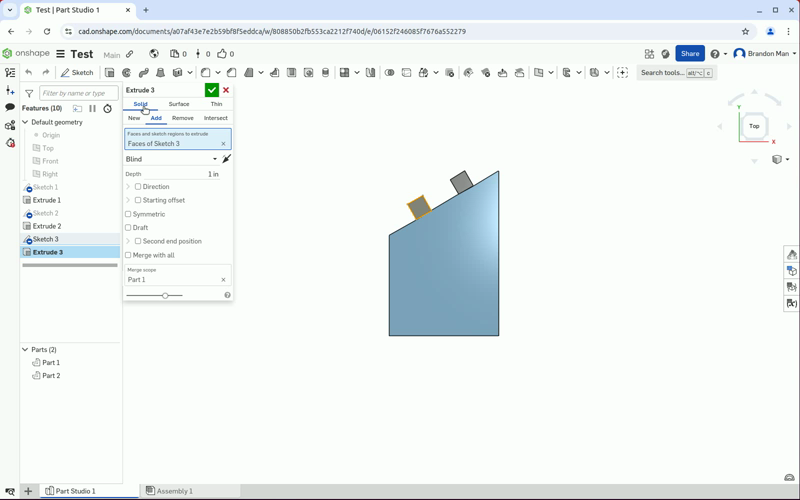
click(143, 106)
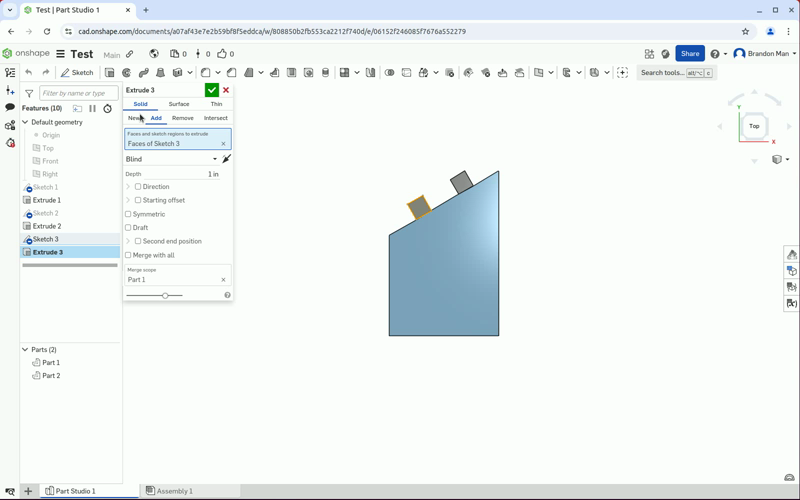
mouse_move(137, 120)
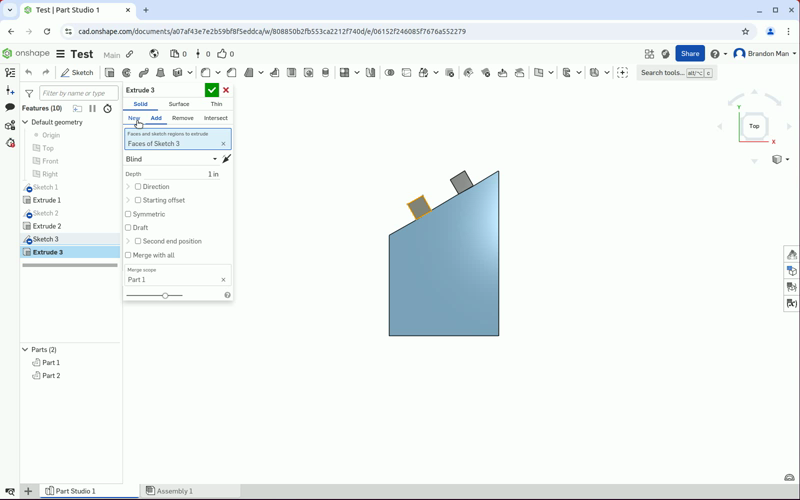
click(137, 120)
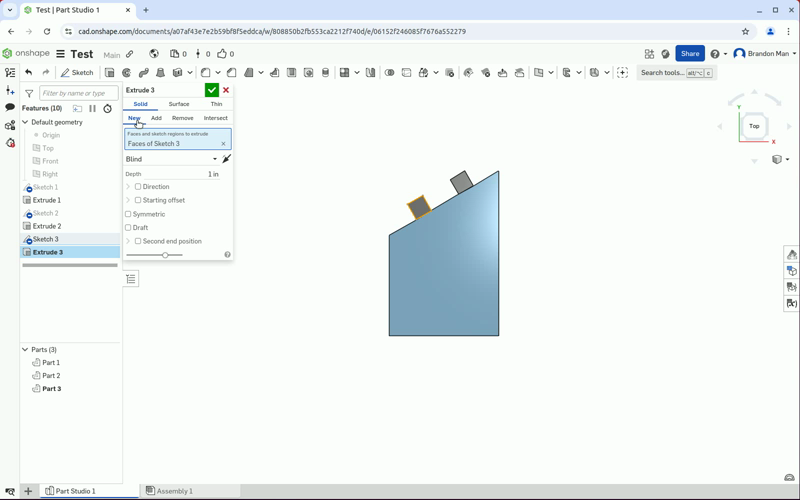
key(tab, 4)
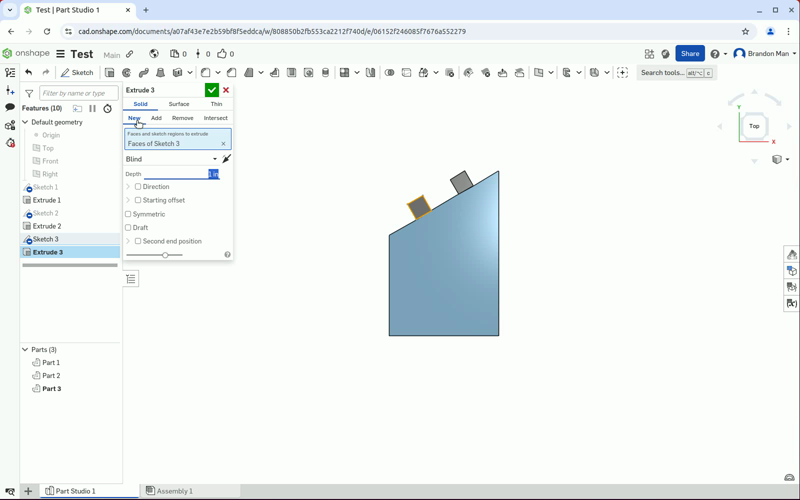
text(2.166)
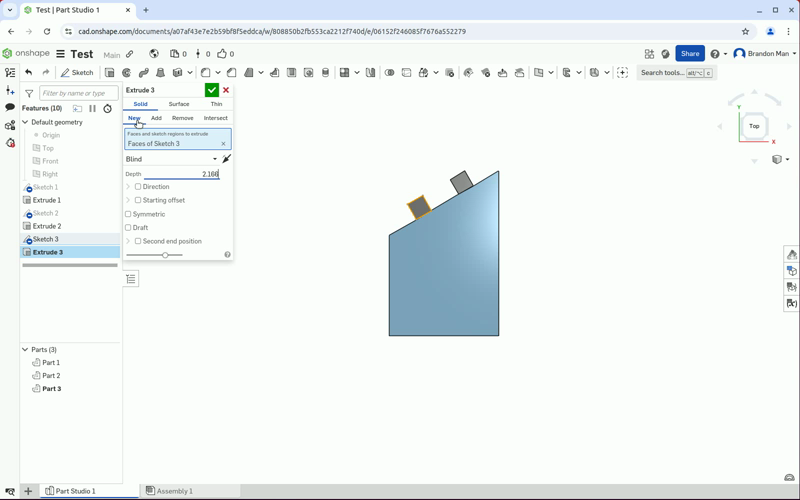
key(enter)
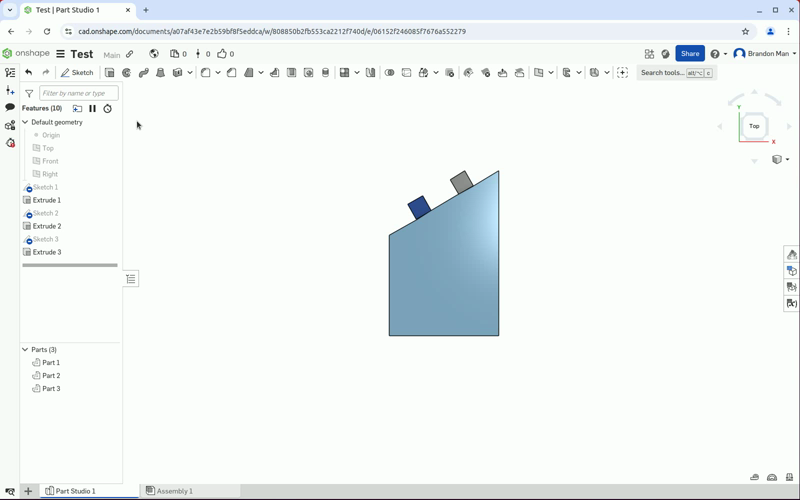
key(shift+h)
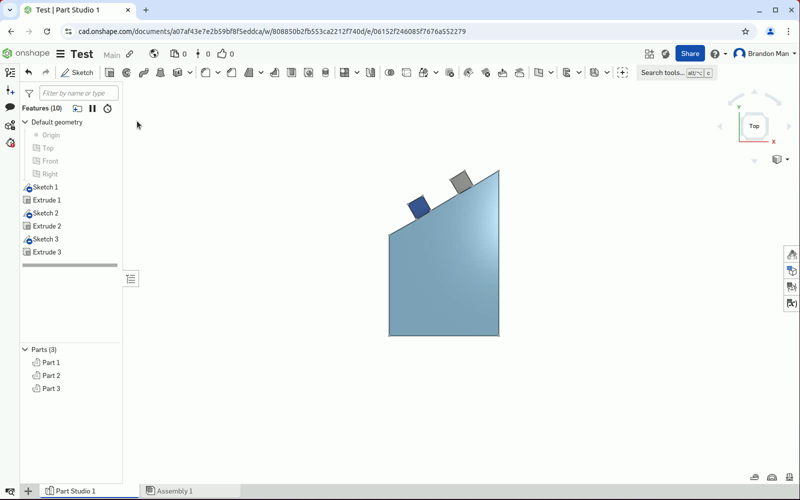
key(shift+h)
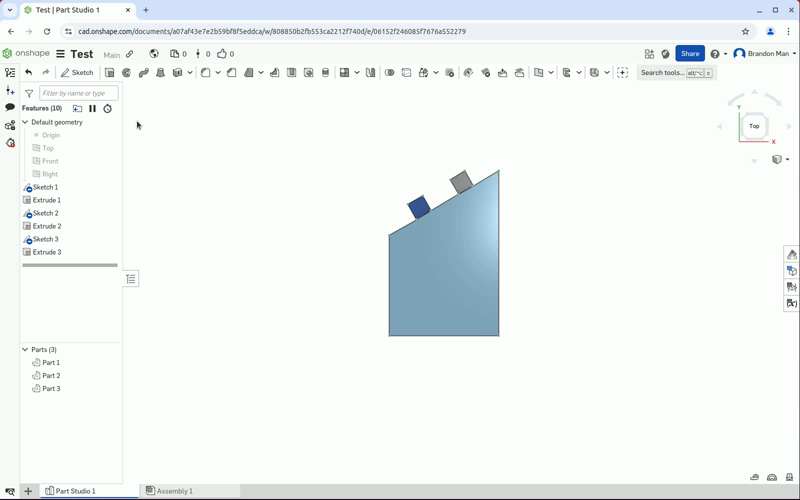
key(shift+7)
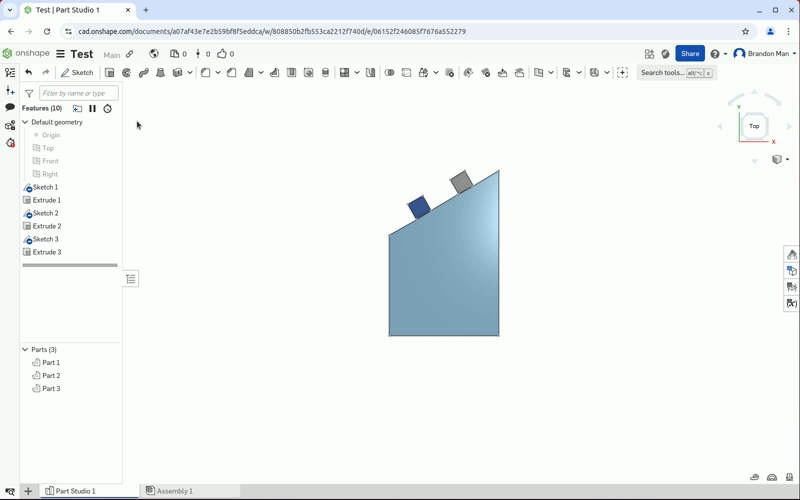
key(up, 3)
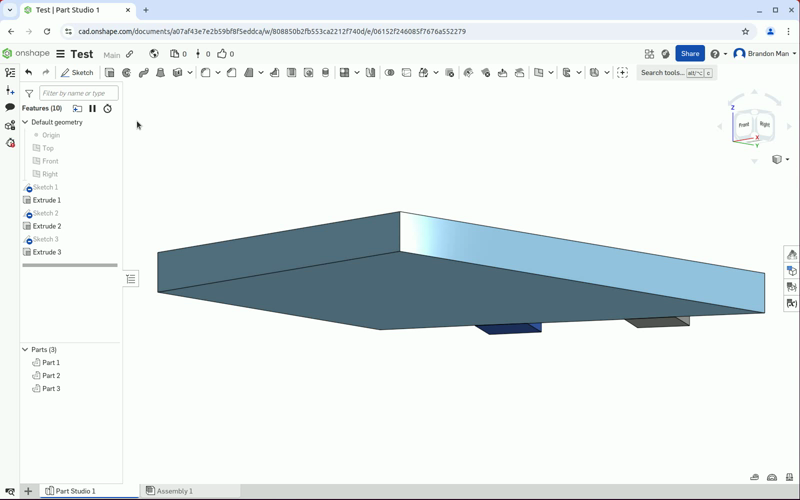
key(left, 3)
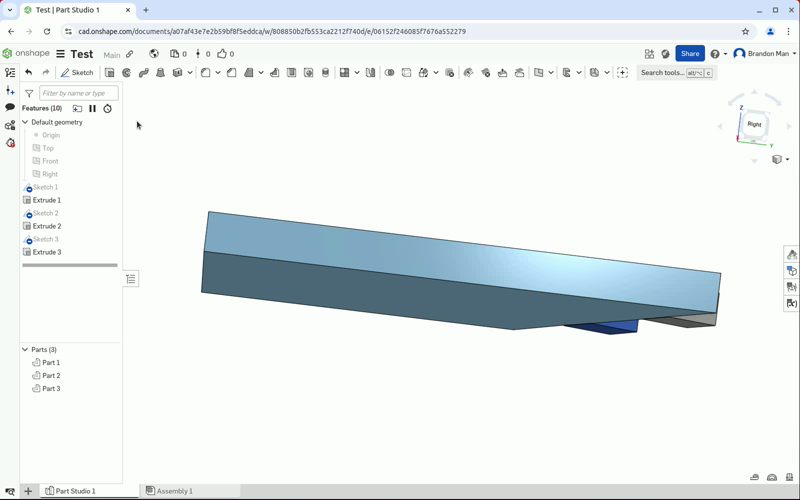
key(right, 3)
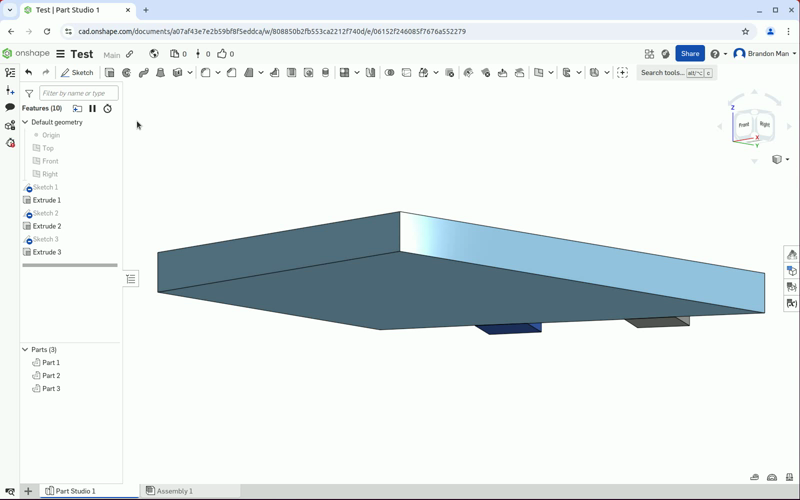
key(down, 3)
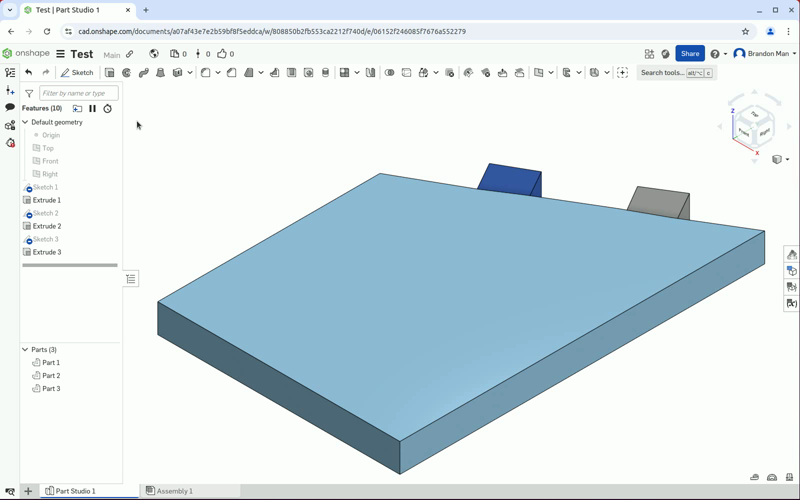
mouse_move(73, 189)
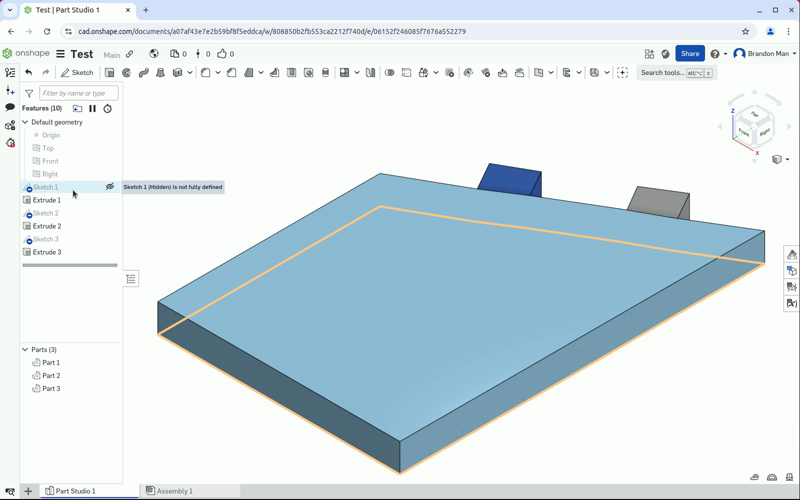
click(73, 189)